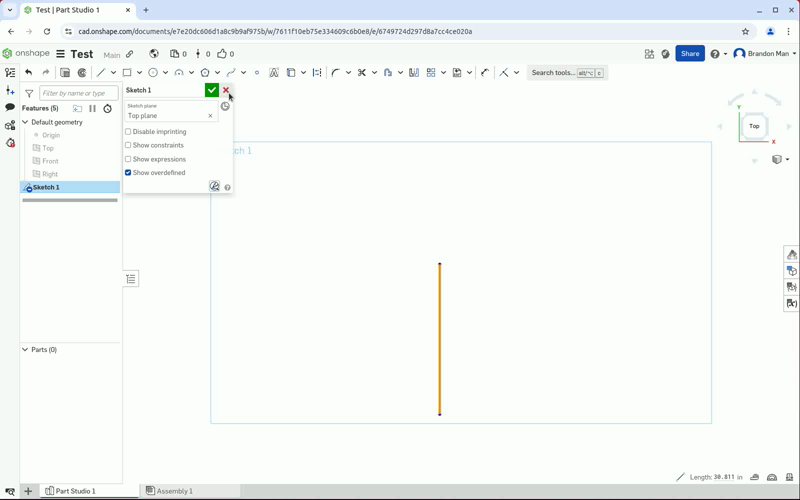
key(shift+h)
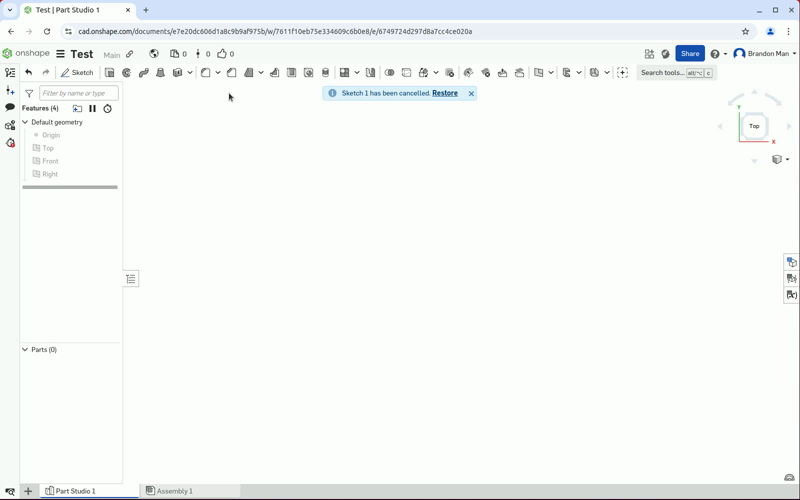
mouse_move(73, 352)
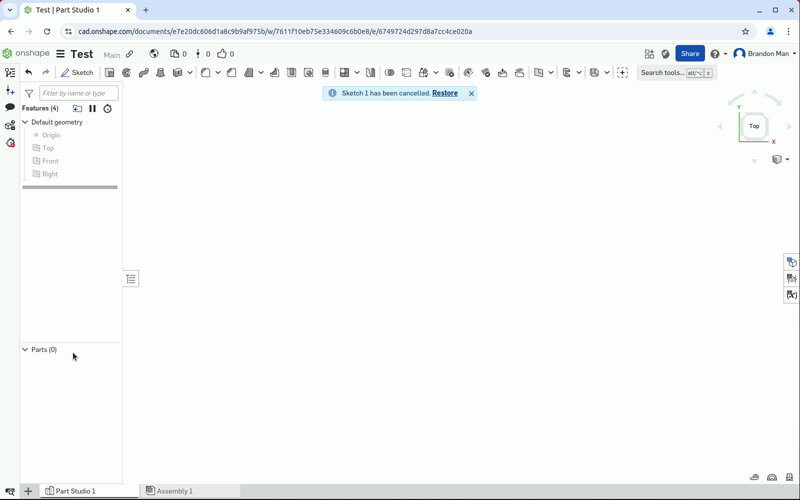
key(y)
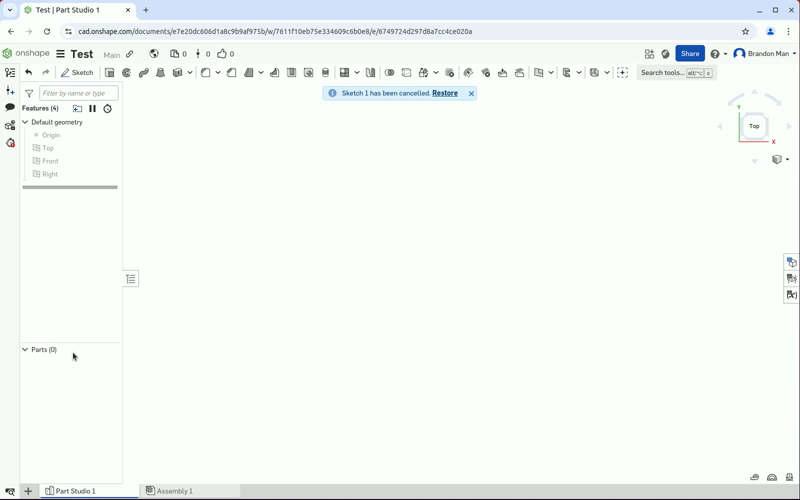
key(shift+p)
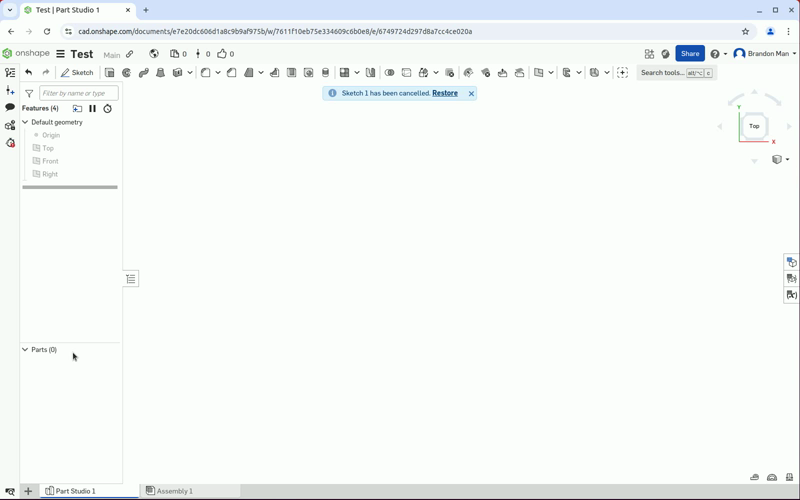
key(space)
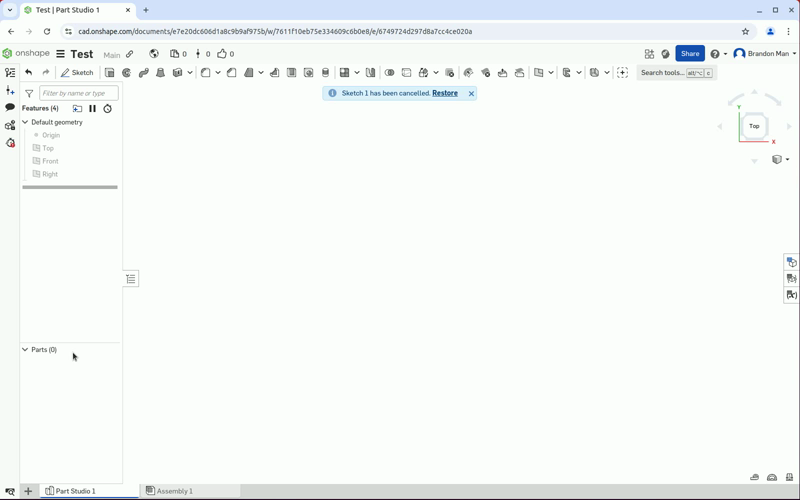
key_down(shift)
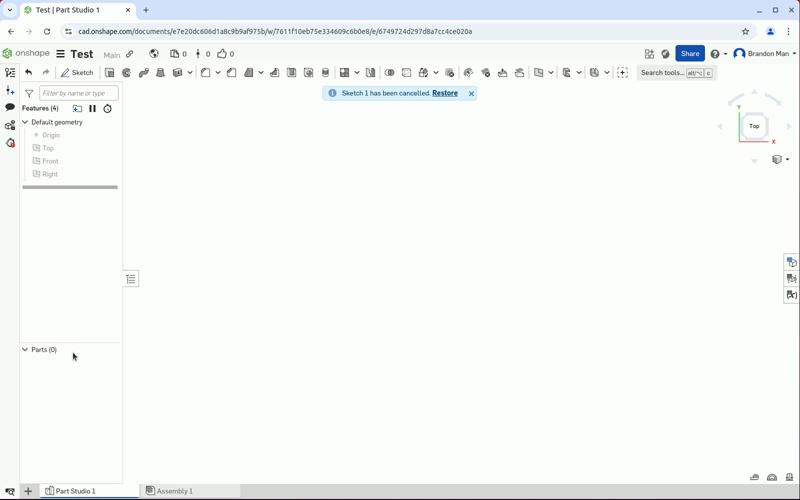
key(up)
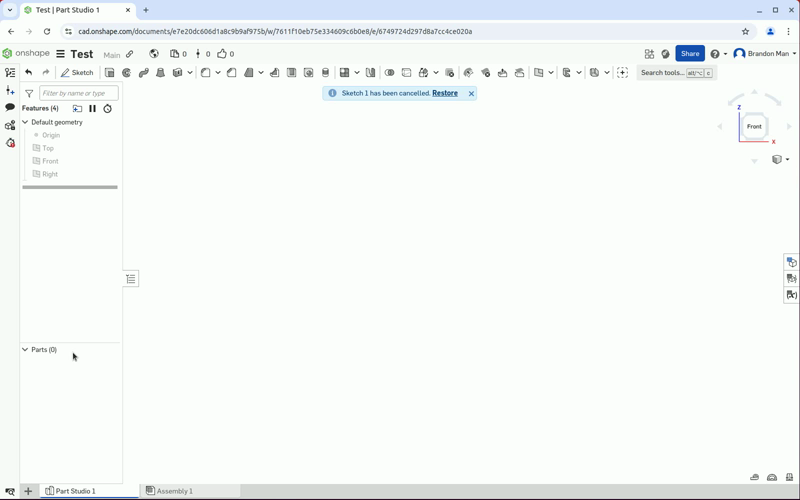
key_up(shift)
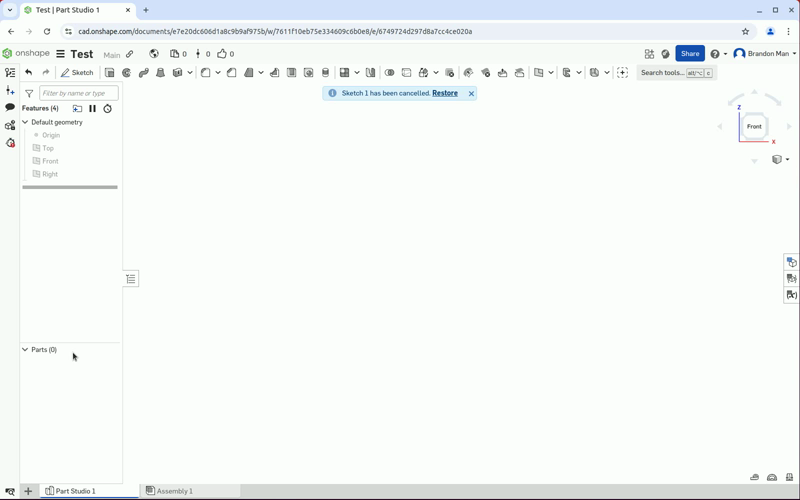
key(space)
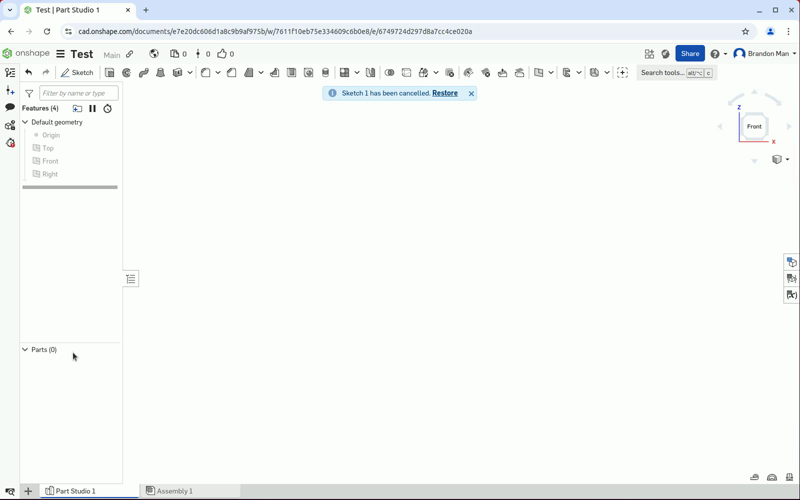
key_down(shift)
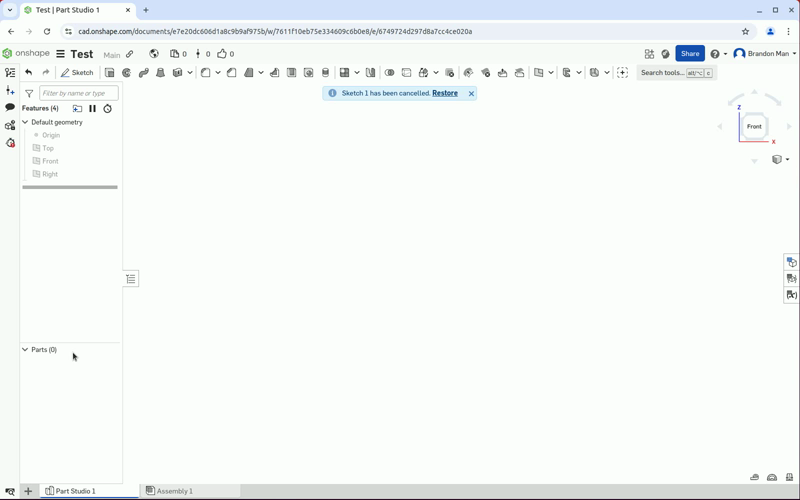
key(left)
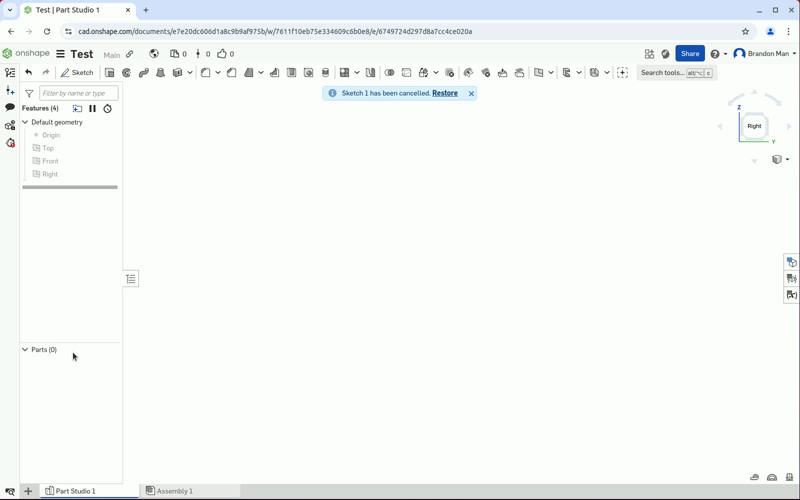
key_up(shift)
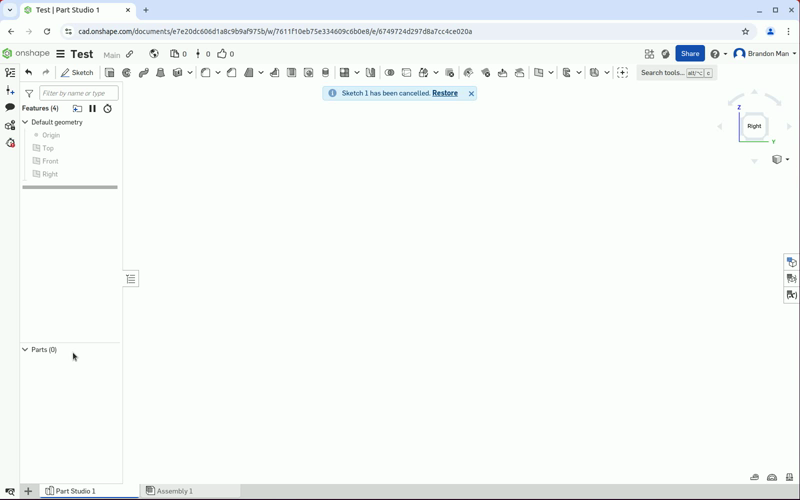
mouse_move(73, 352)
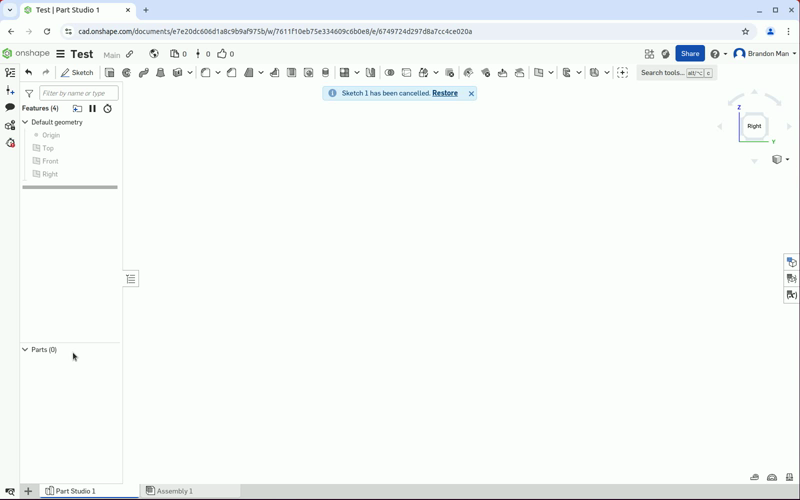
key(shift+y)
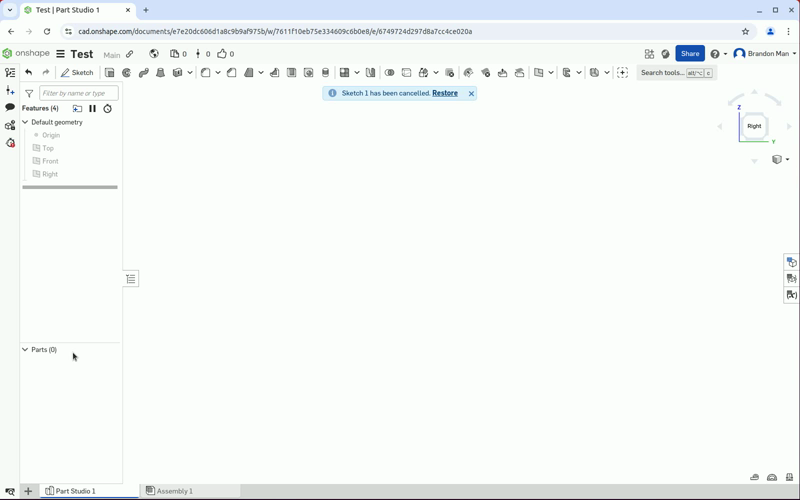
key(shift+s)
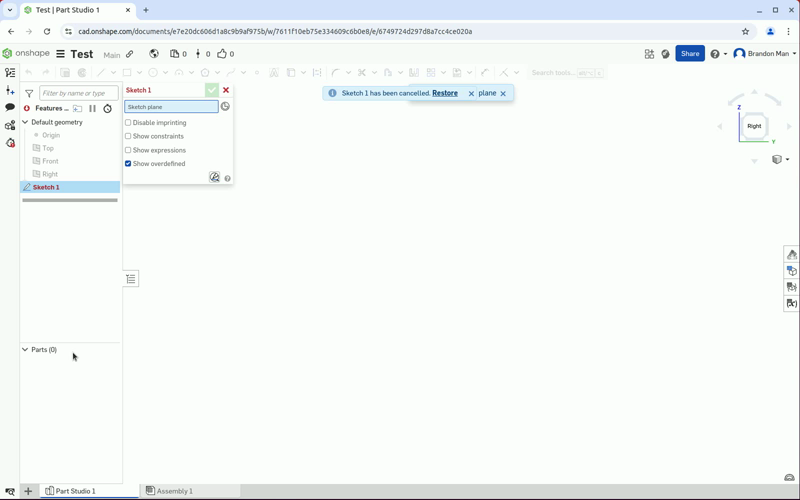
mouse_move(73, 176)
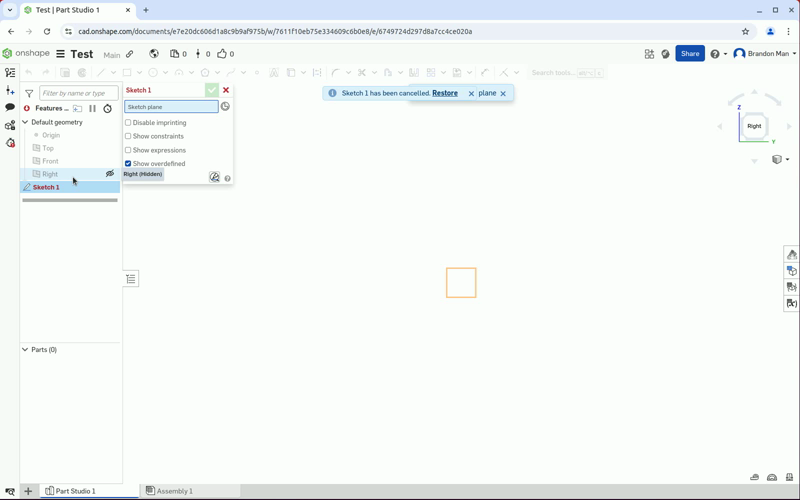
click(73, 176)
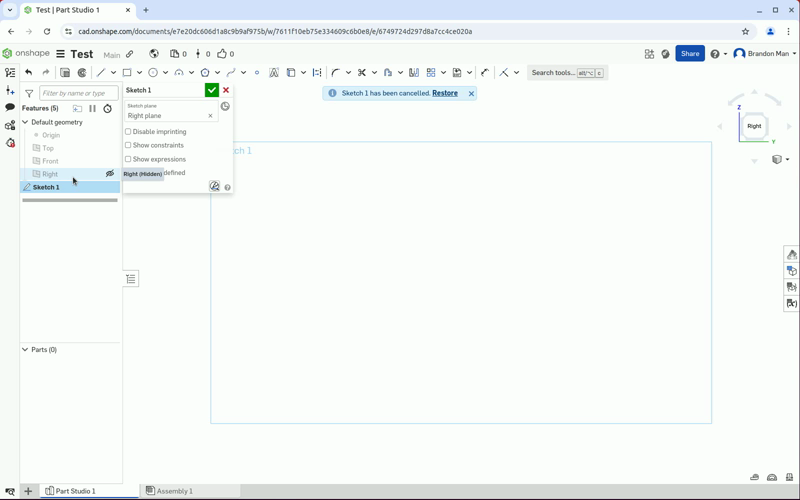
mouse_move(73, 352)
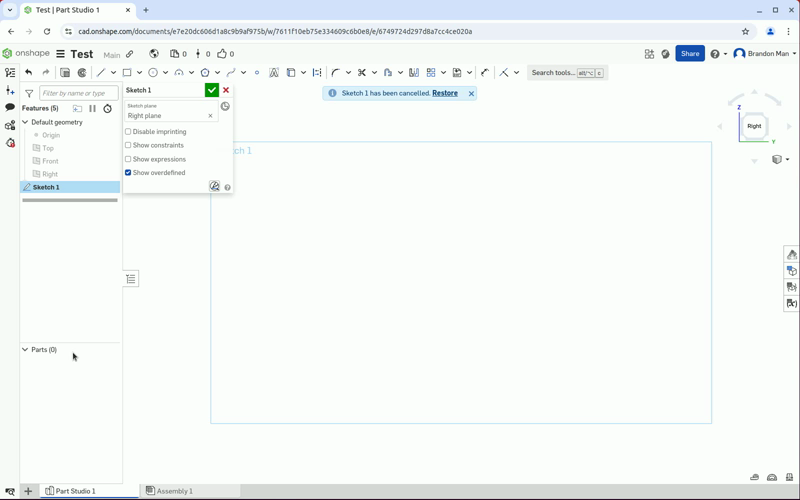
key(y)
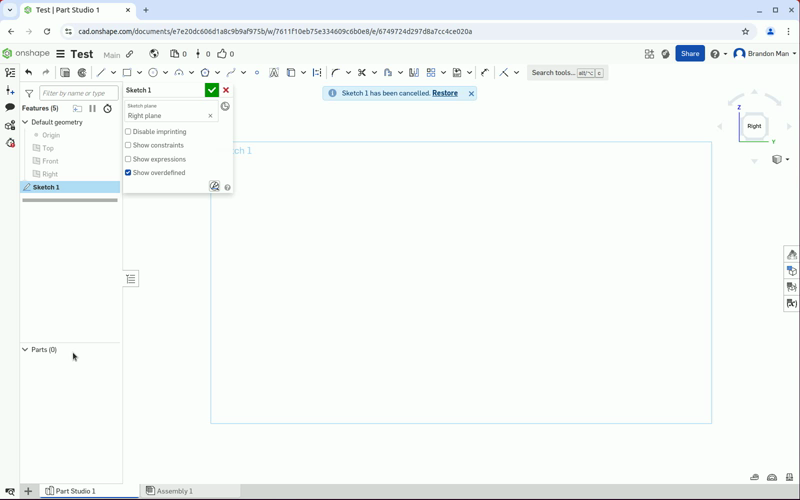
key(l)
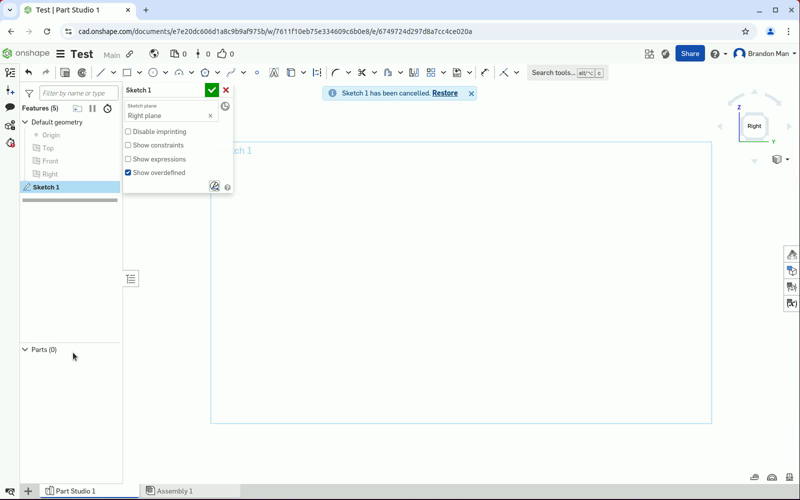
key_down(shift)
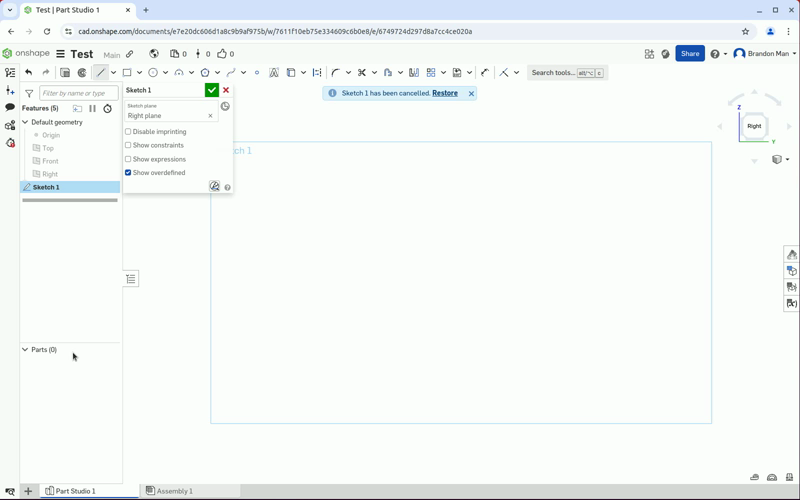
mouse_move(348, 305)
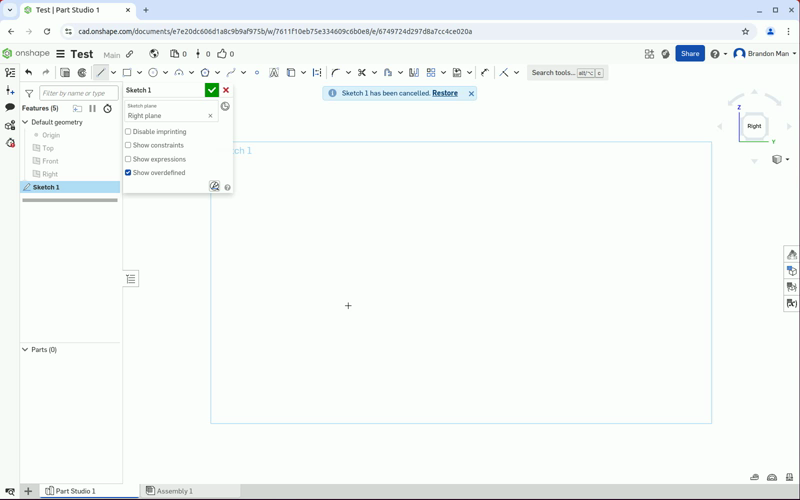
click(348, 305)
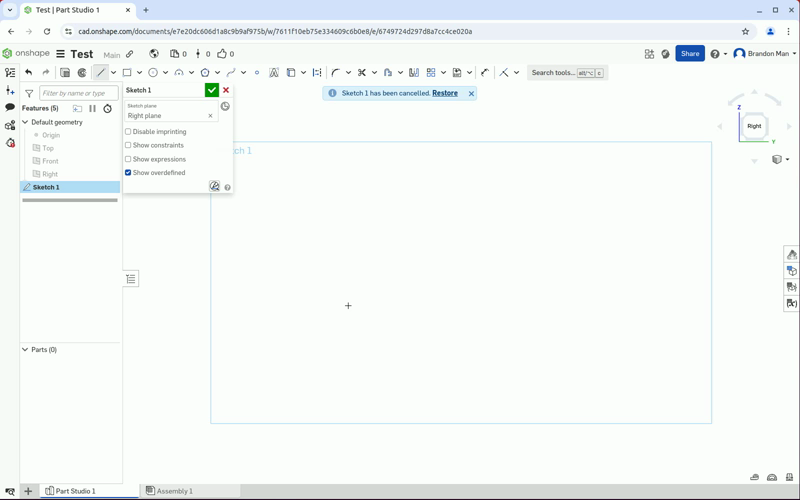
key_up(shift)
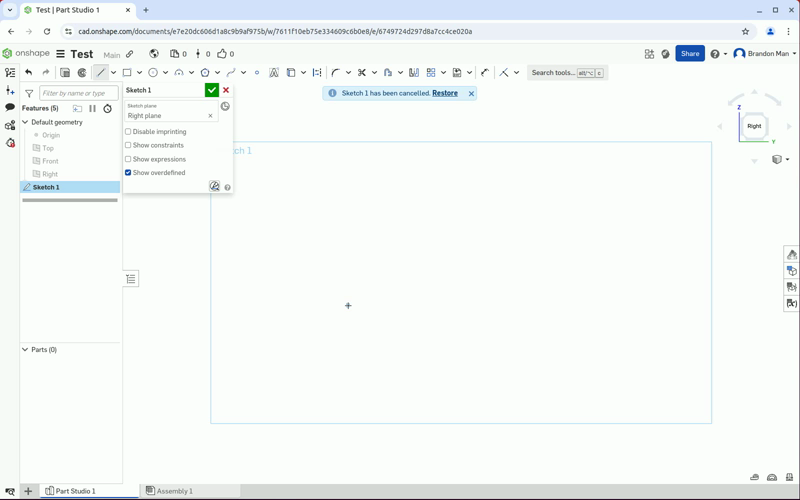
key_down(shift)
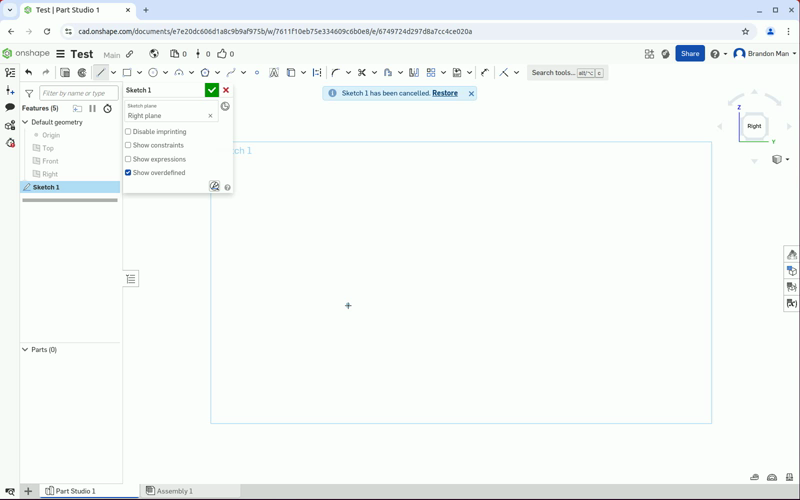
mouse_move(565, 305)
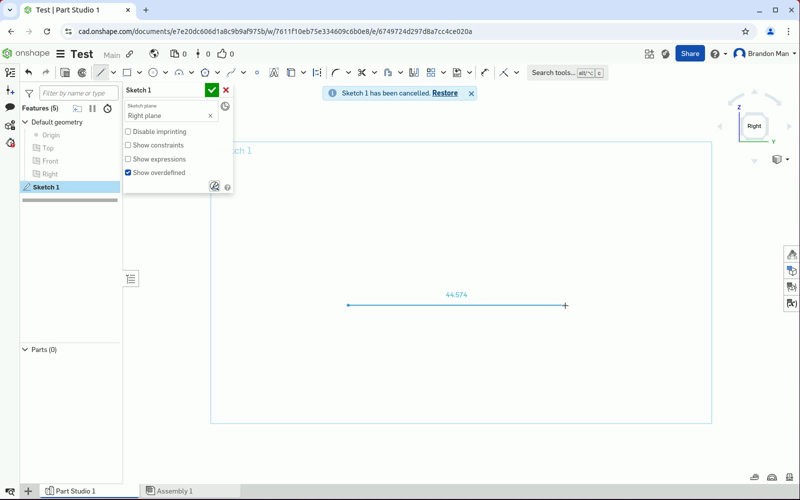
click(565, 305)
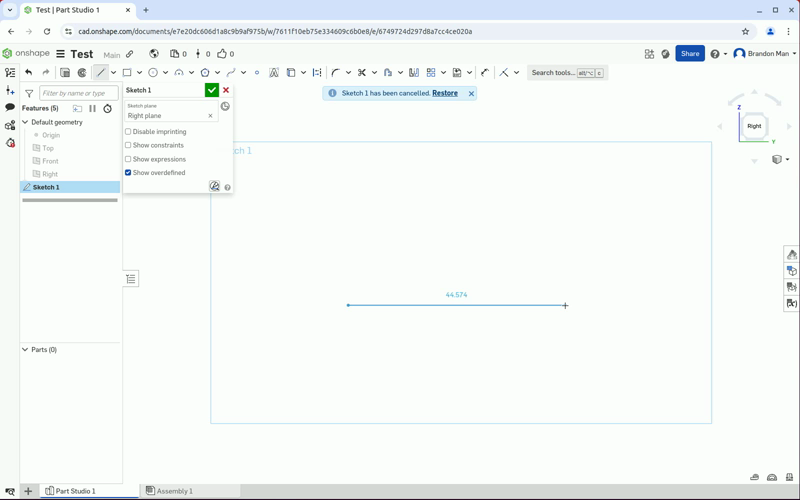
key_up(shift)
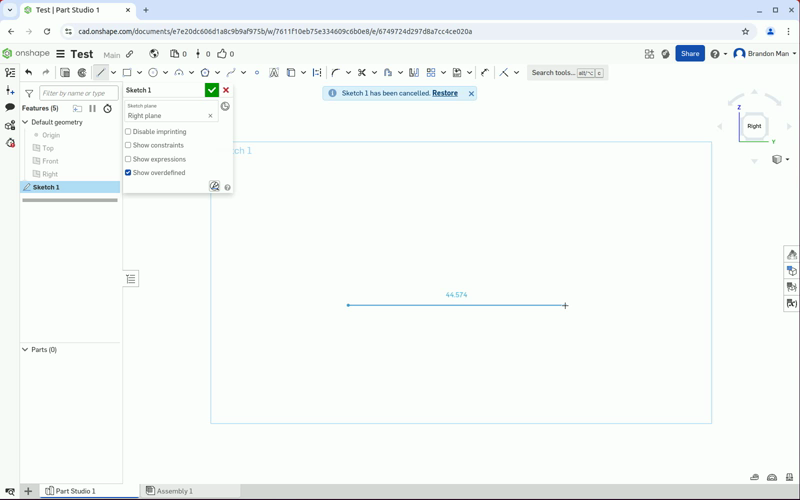
key_down(shift)
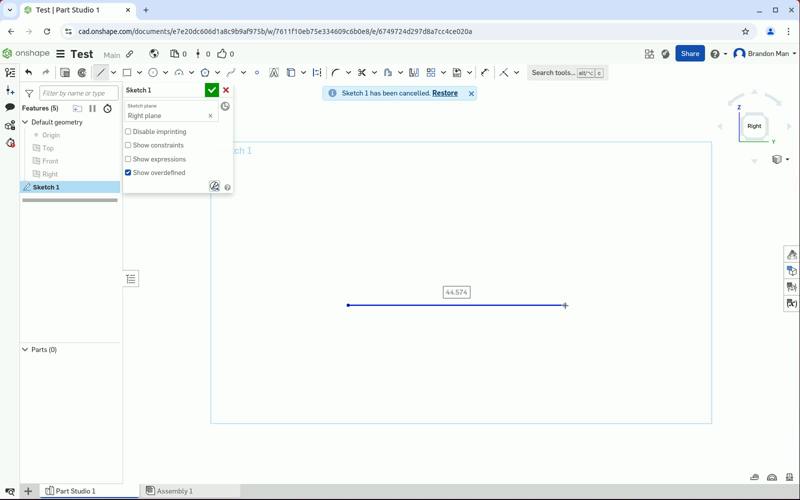
mouse_move(589, 305)
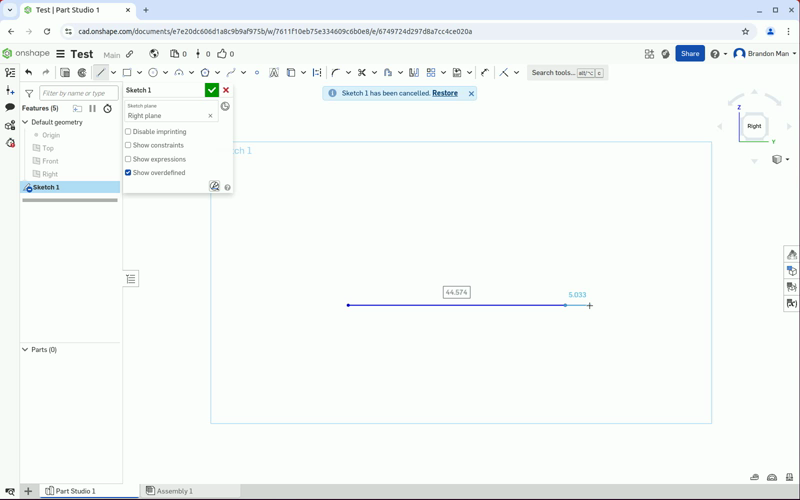
mouse_move(565, 250)
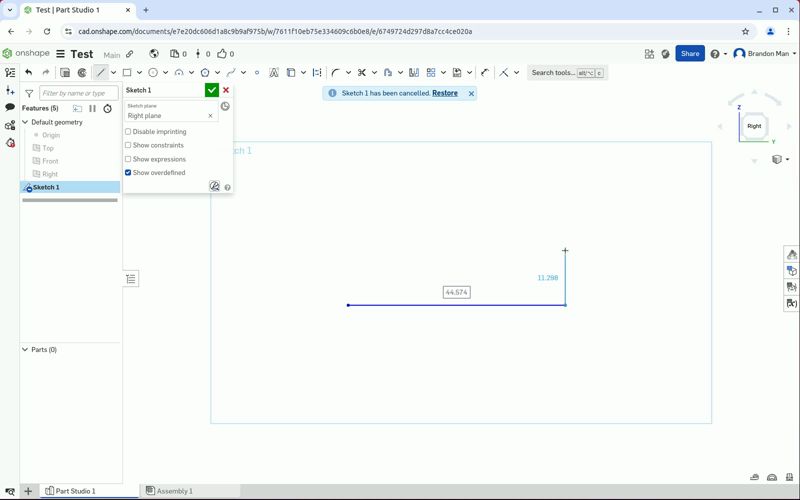
click(565, 250)
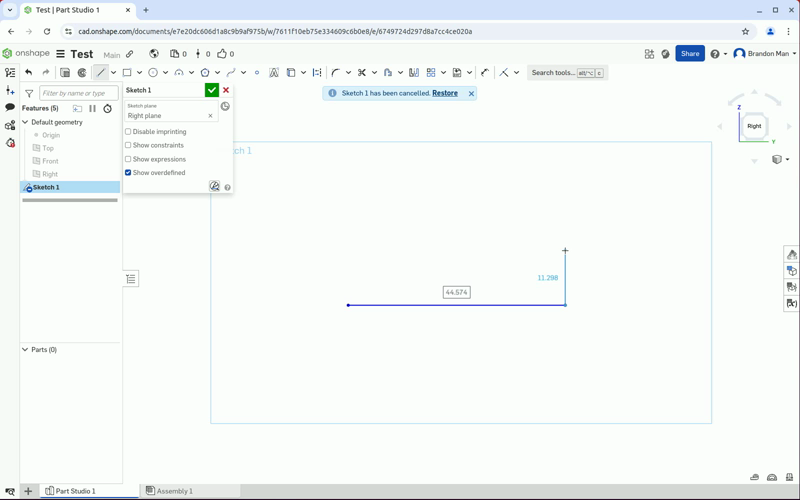
key_up(shift)
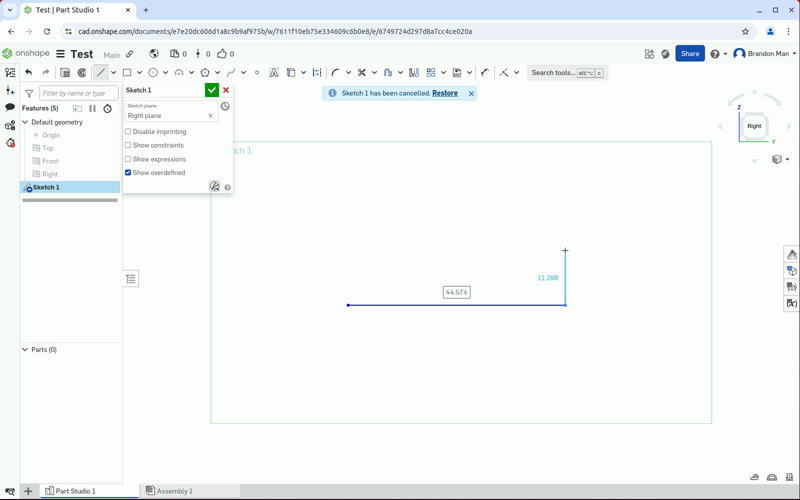
key_down(shift)
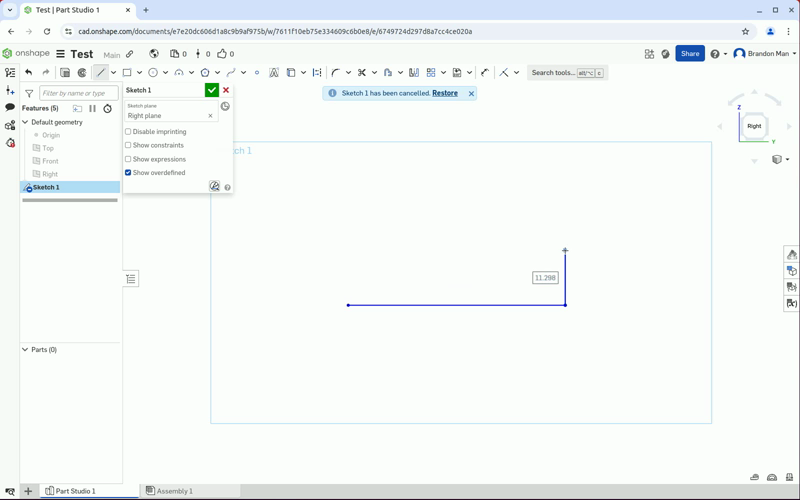
mouse_move(348, 250)
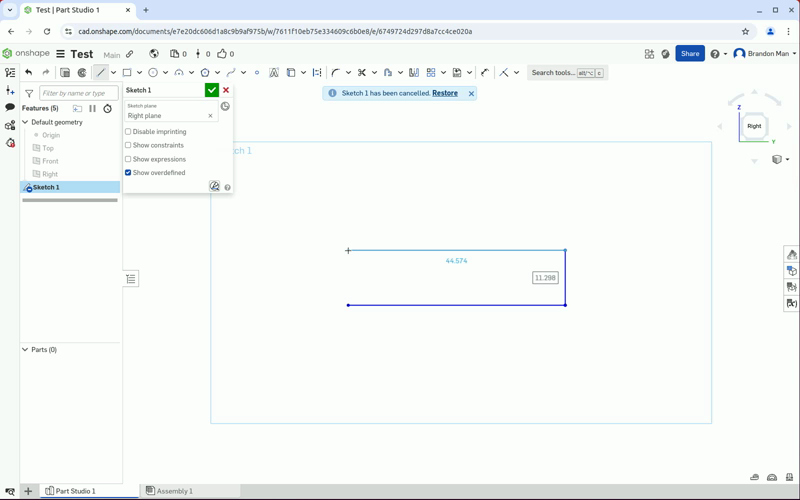
click(348, 250)
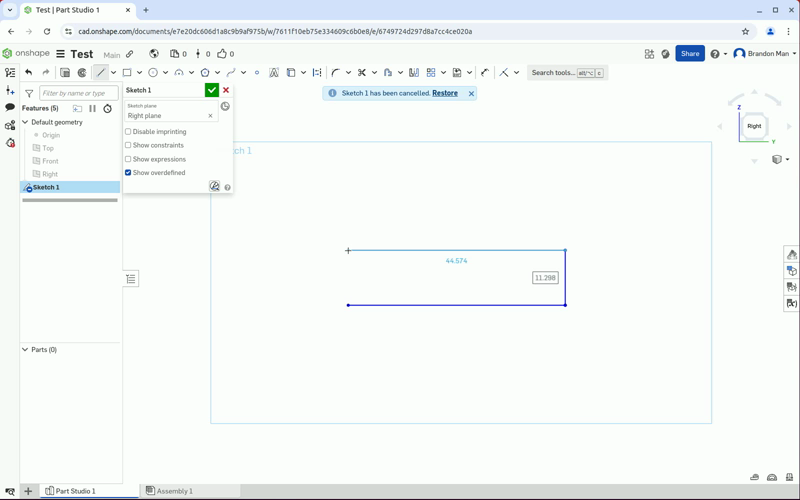
key_up(shift)
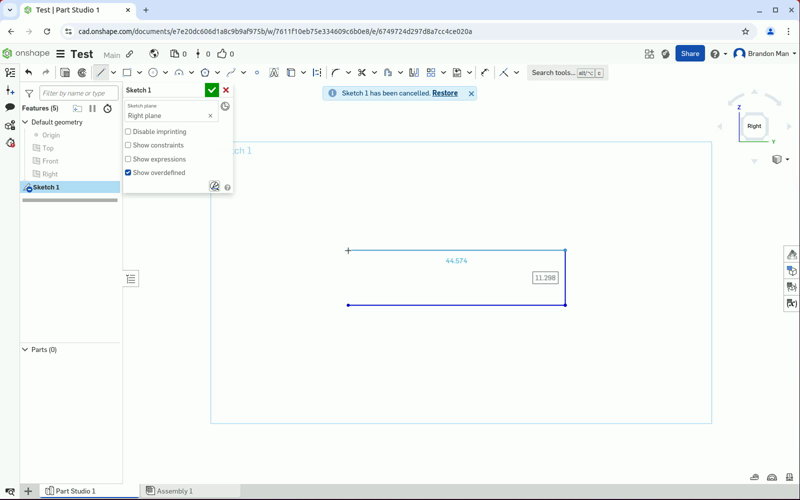
mouse_move(378, 250)
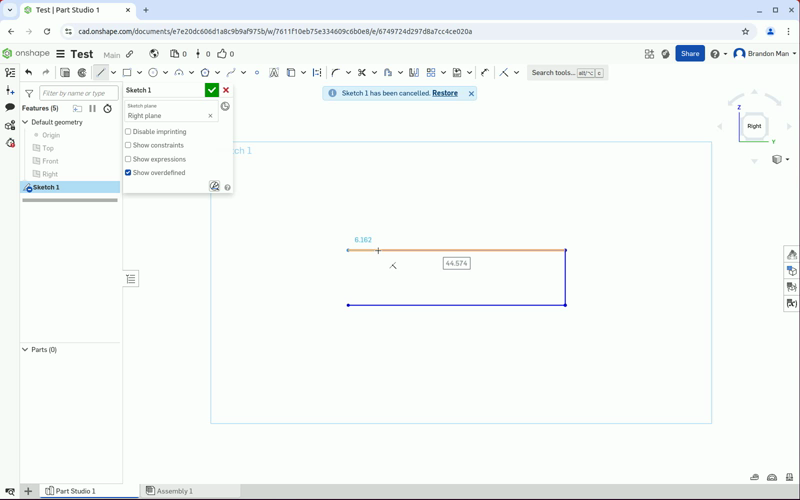
key_down(shift)
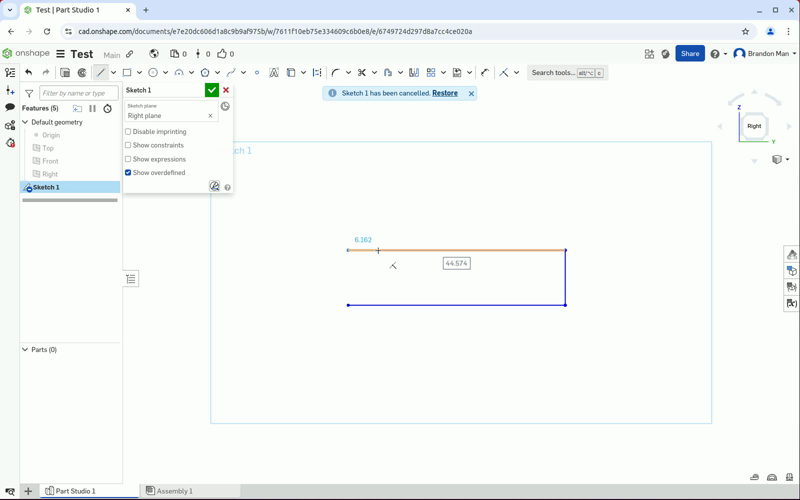
mouse_move(348, 305)
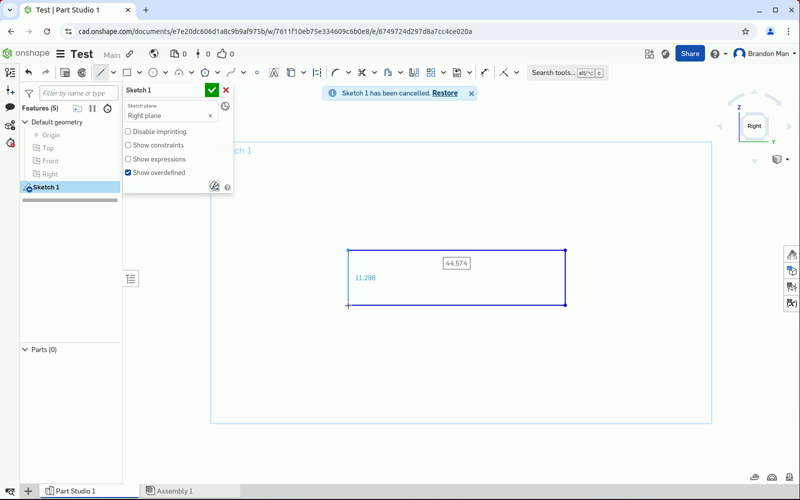
key_up(shift)
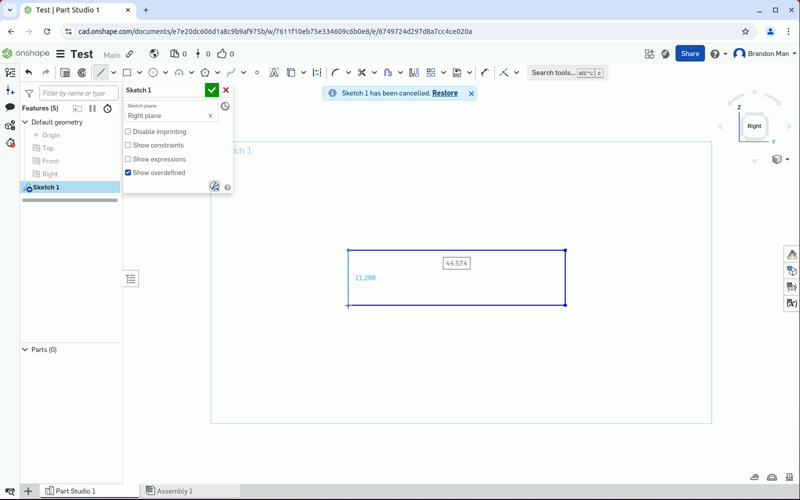
click(348, 305)
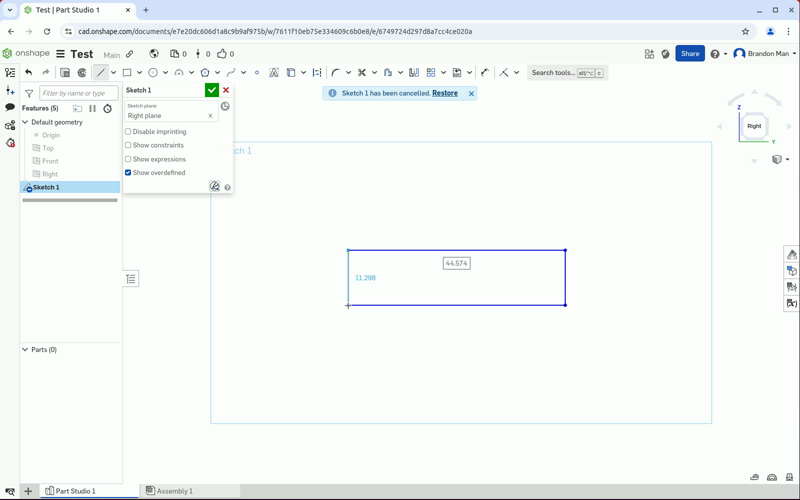
key(esc)
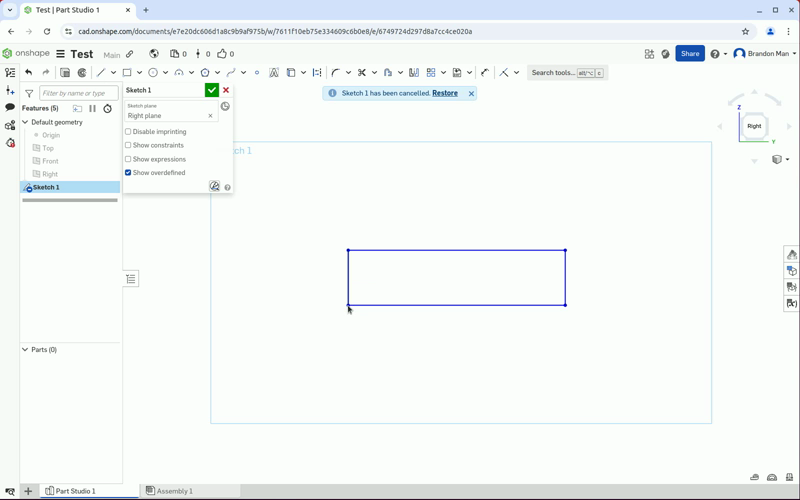
mouse_move(391, 272)
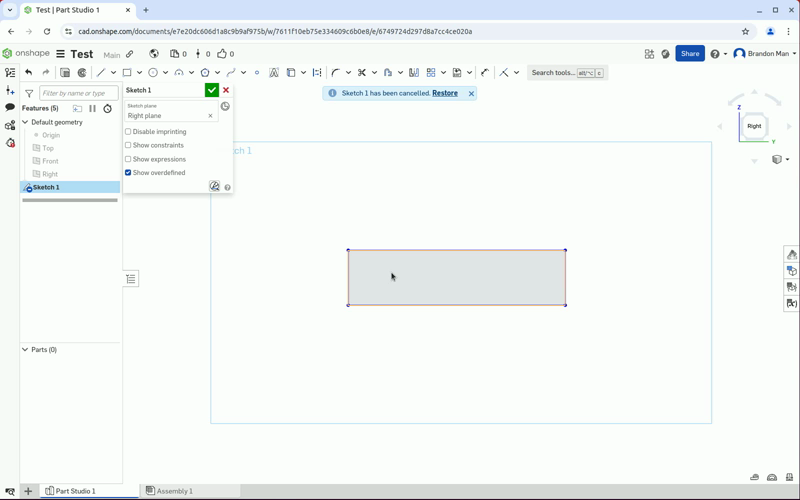
click(391, 272)
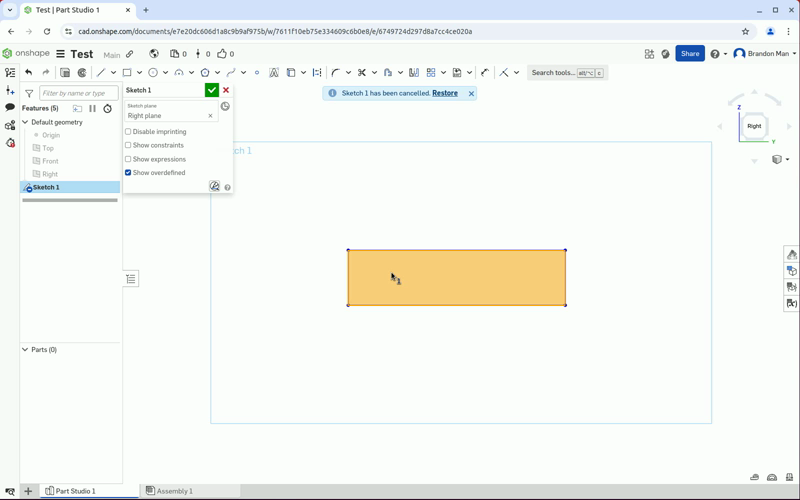
mouse_move(73, 352)
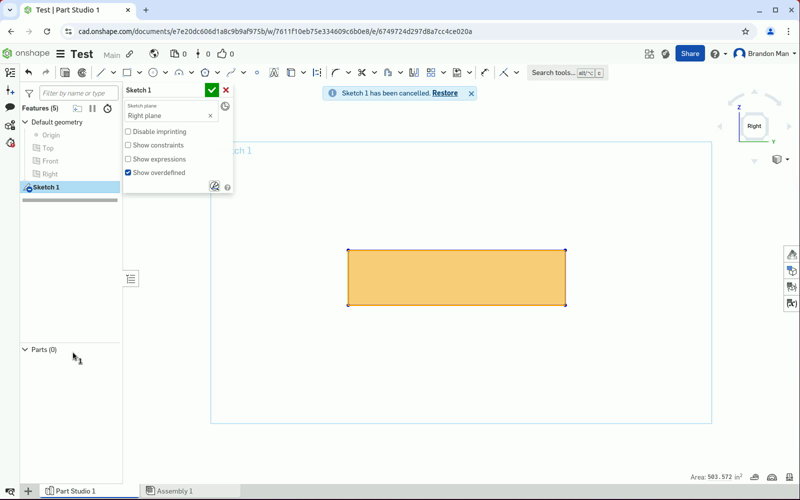
key(shift+y)
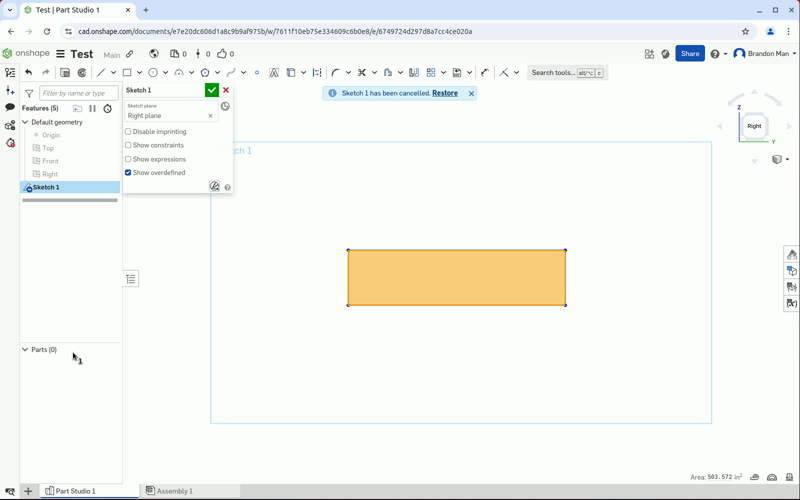
key(shift+e)
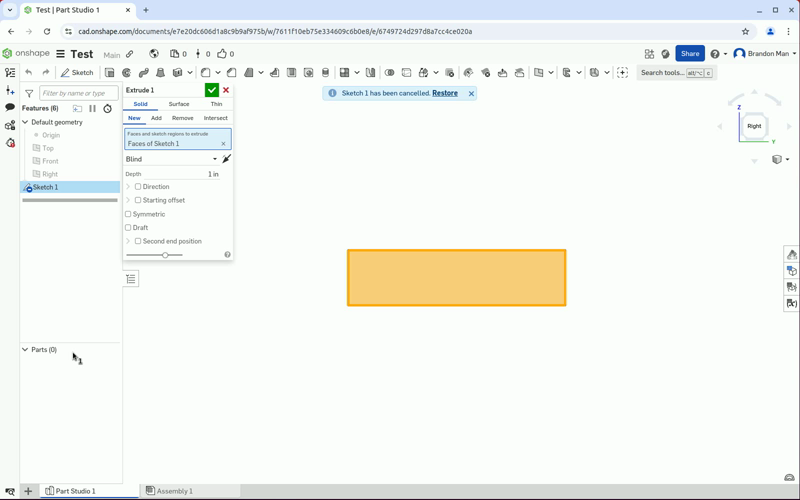
mouse_move(143, 106)
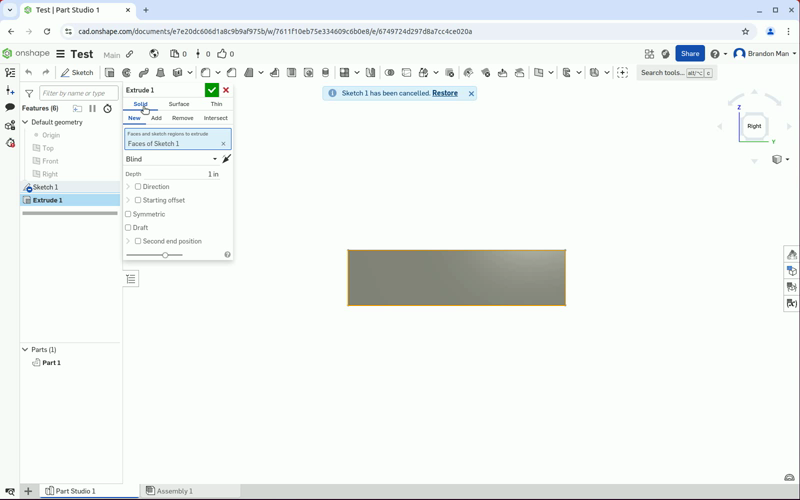
click(143, 106)
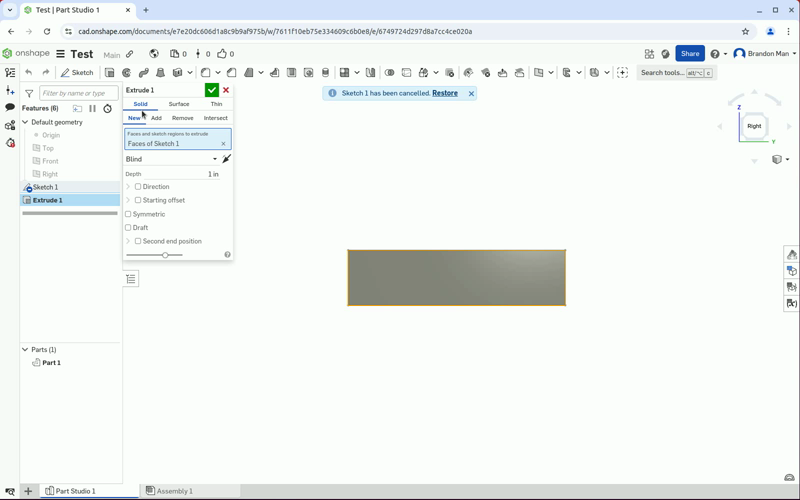
mouse_move(137, 120)
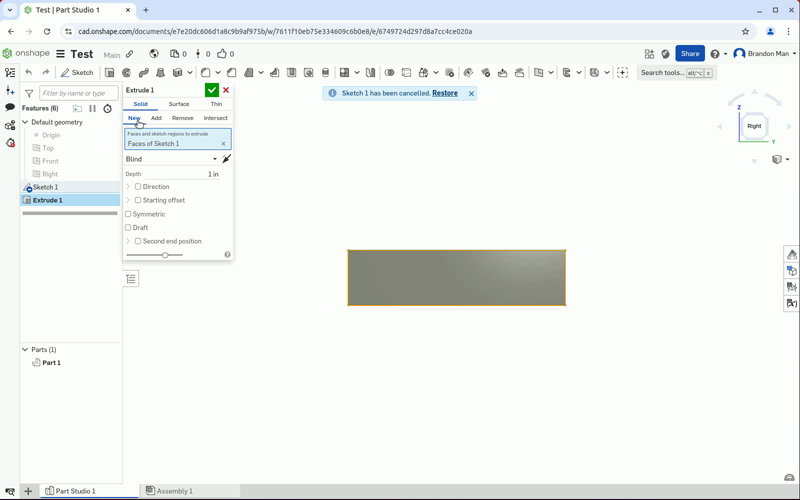
click(137, 120)
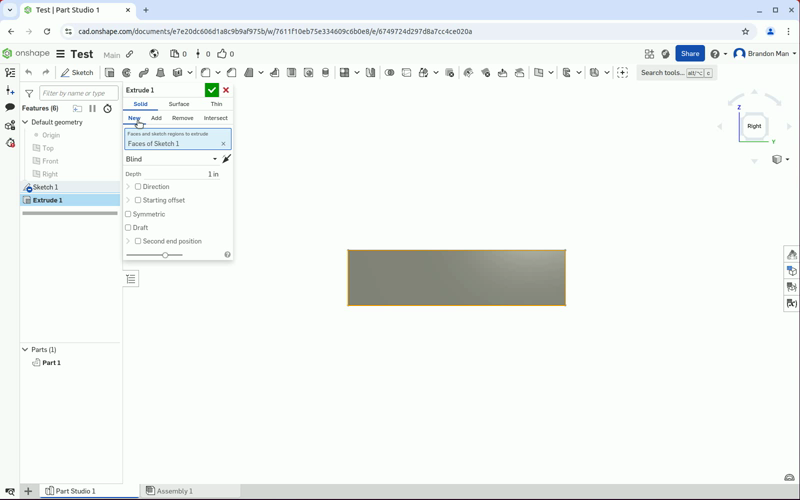
key(tab, 4)
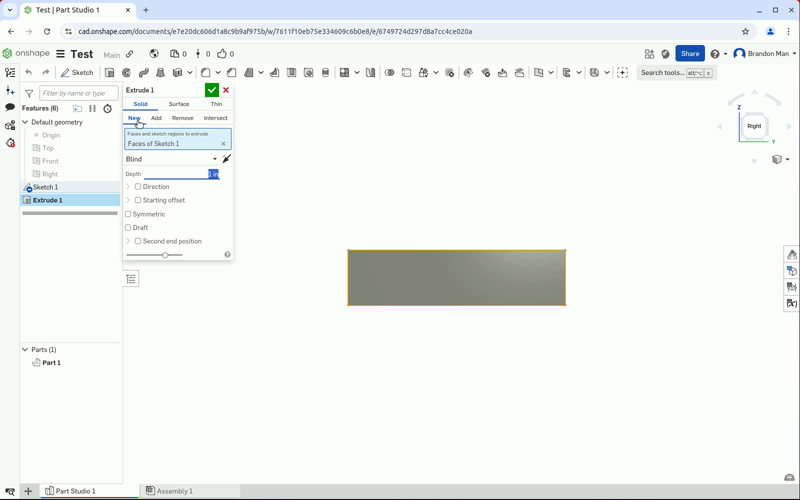
text(11.073)
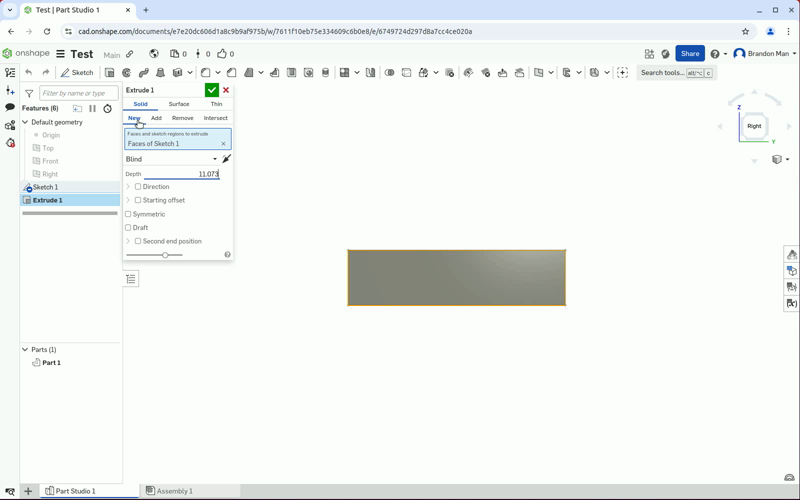
key(enter)
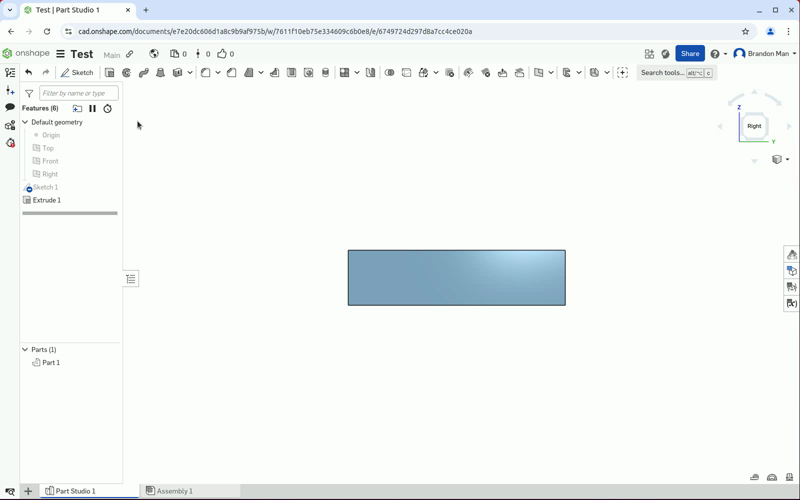
key(shift+h)
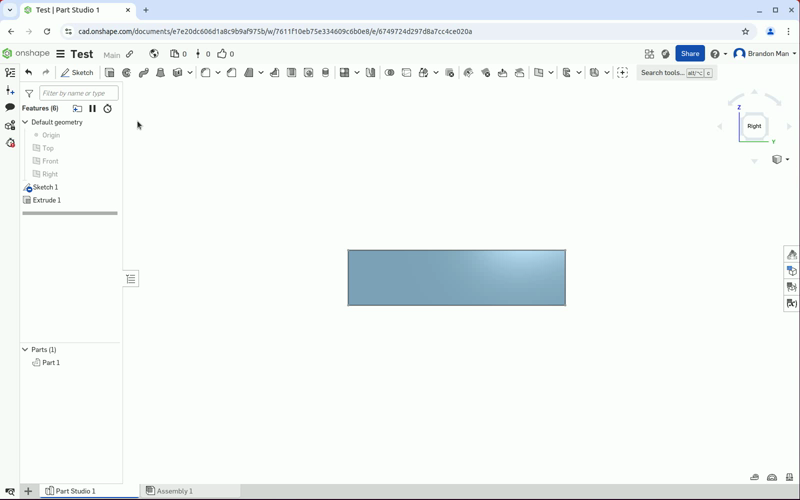
key(shift+h)
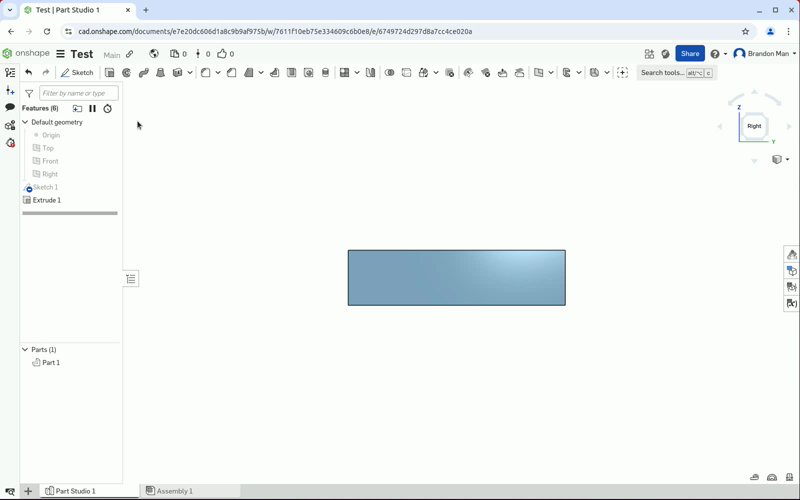
mouse_move(73, 189)
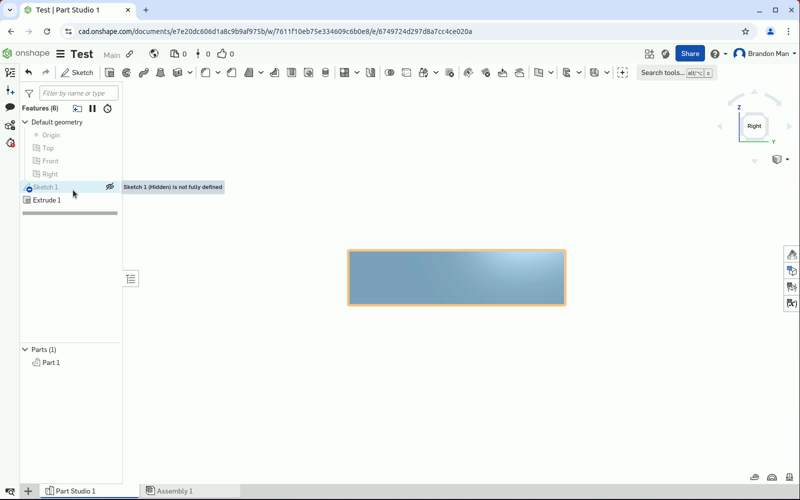
click(73, 189)
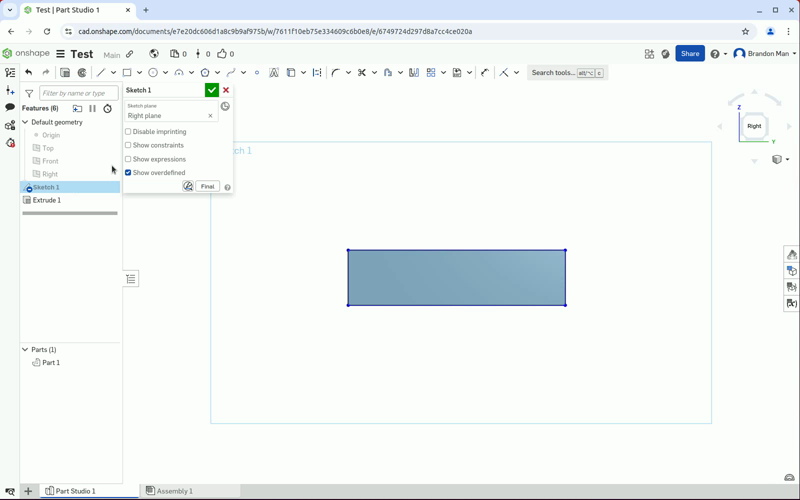
mouse_move(229, 92)
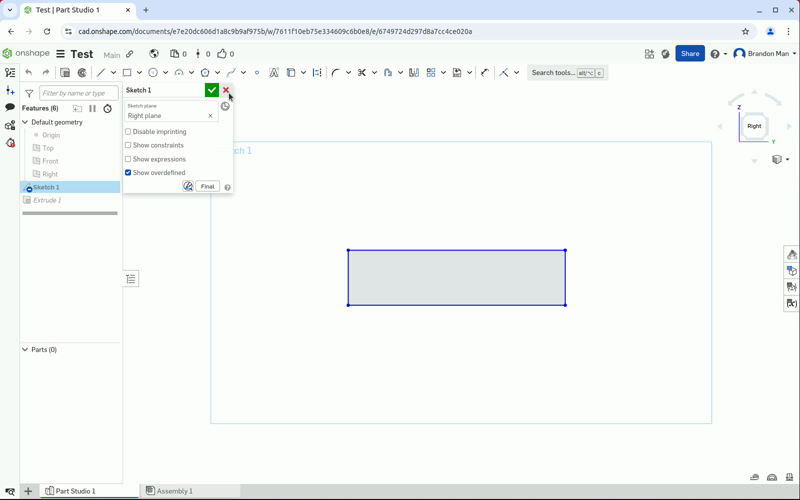
click(229, 92)
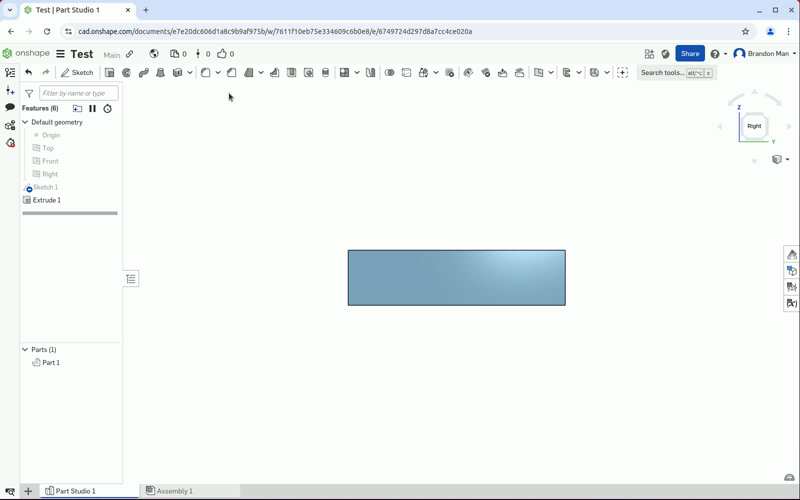
mouse_move(541, 75)
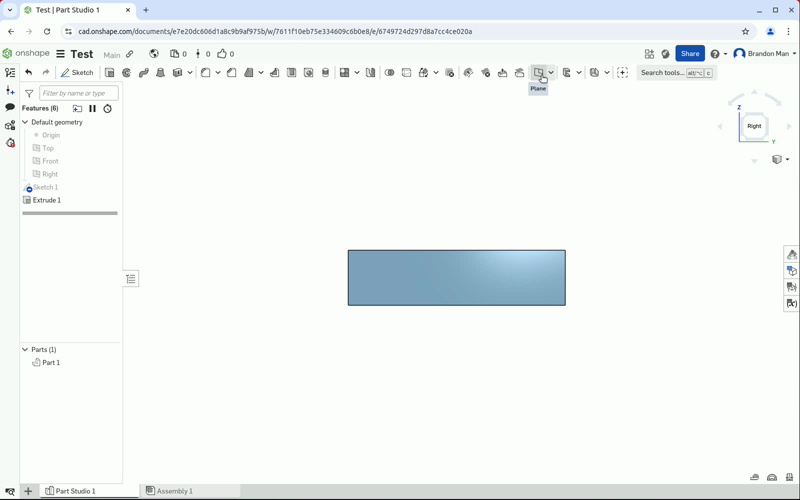
click(541, 75)
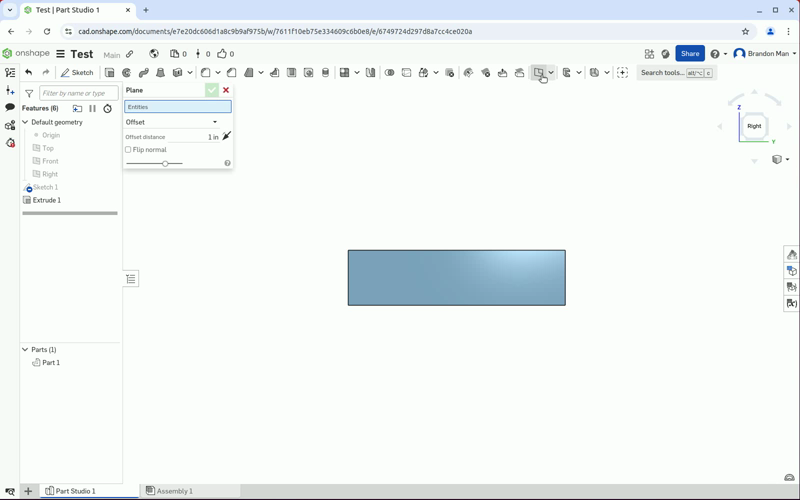
mouse_move(73, 176)
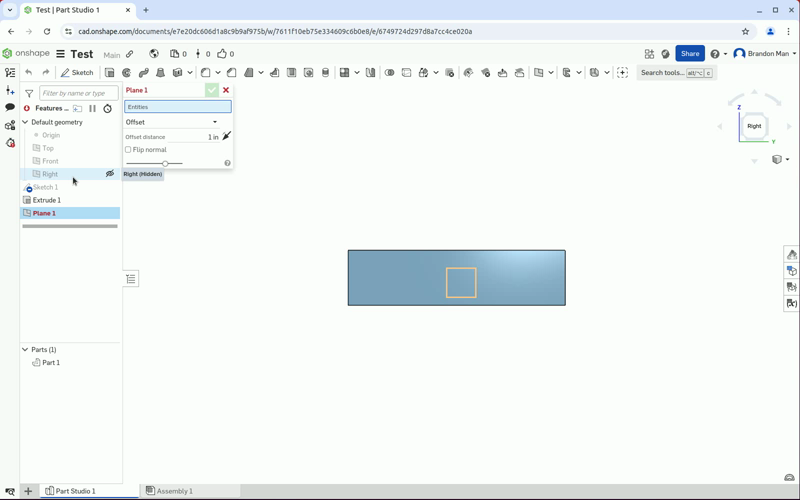
click(73, 176)
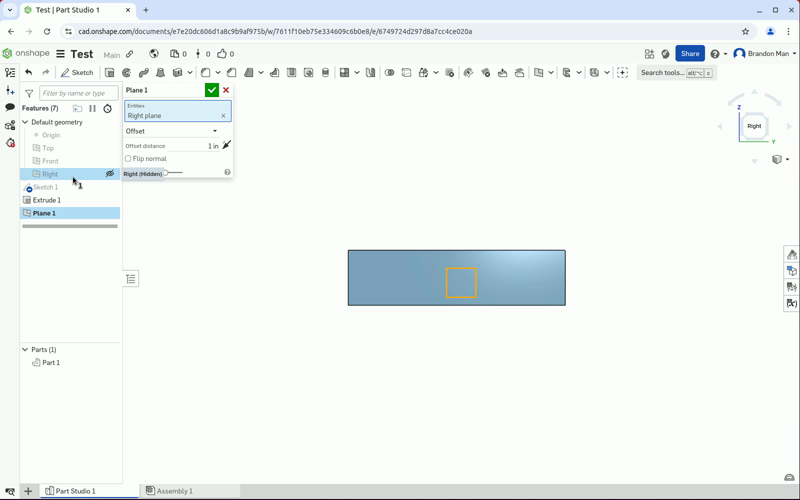
key(tab, 2)
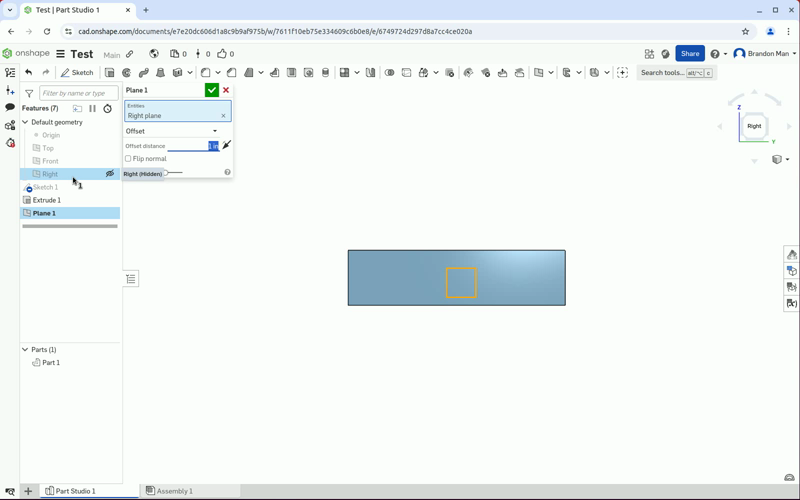
text(11.061)
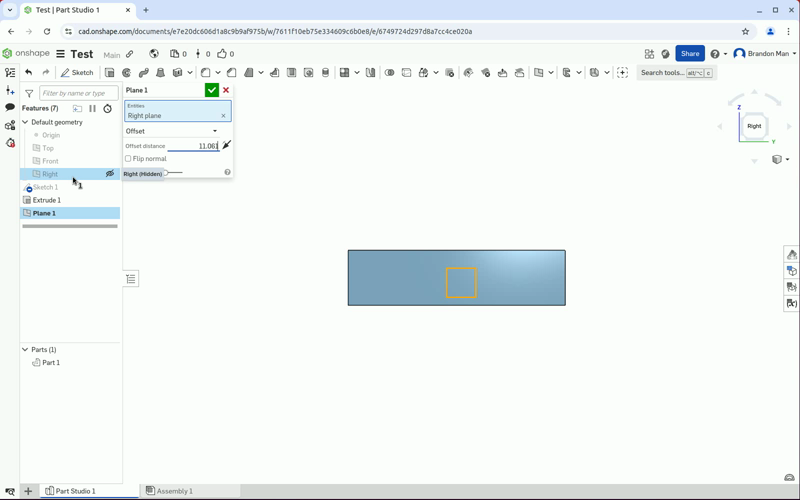
key(enter, 2)
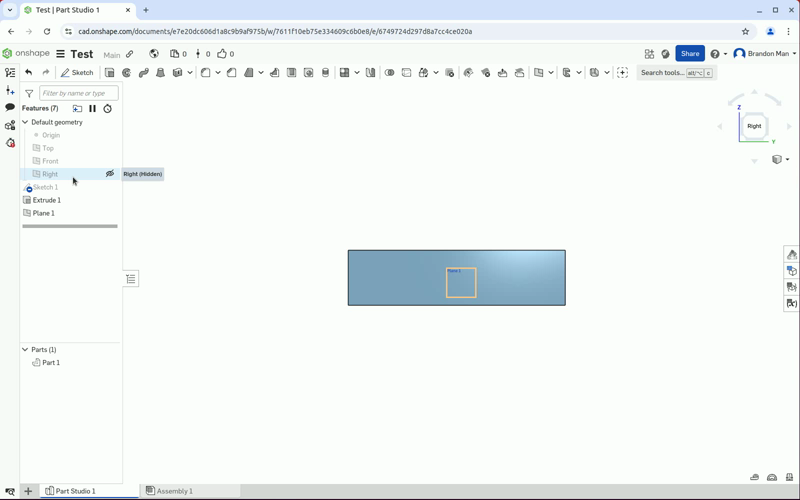
key(shift+s)
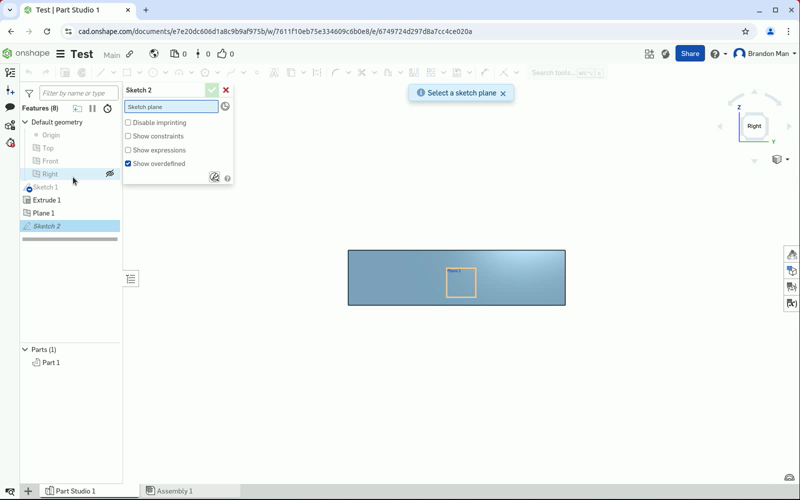
mouse_move(73, 215)
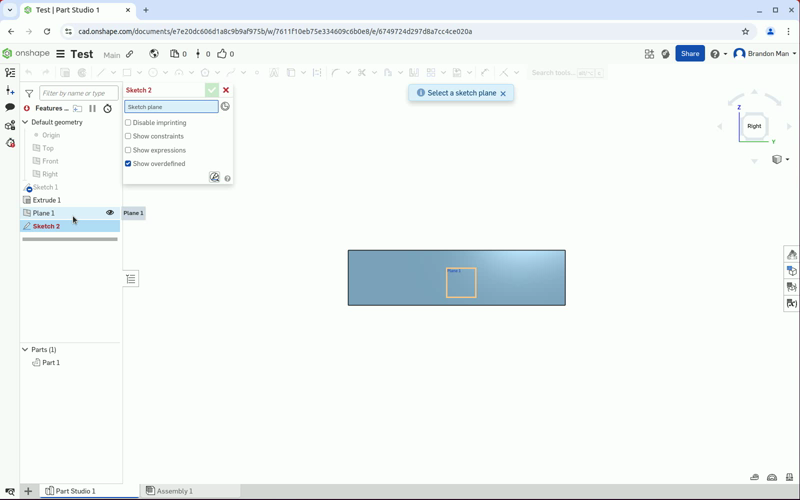
click(73, 215)
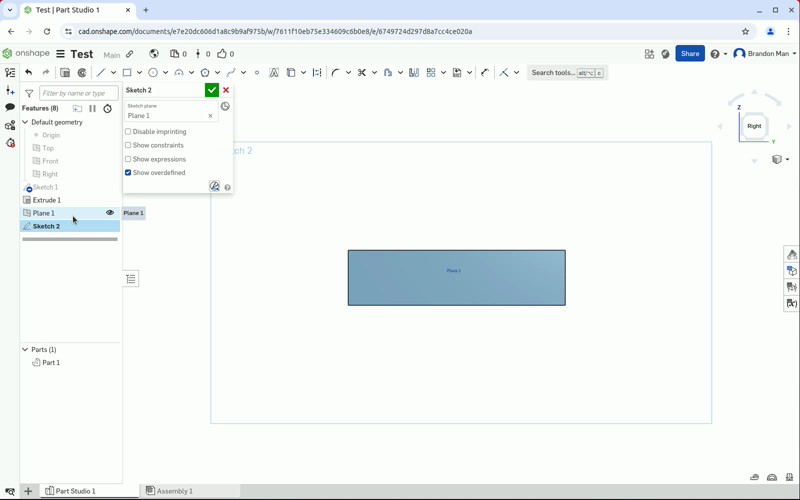
mouse_move(73, 352)
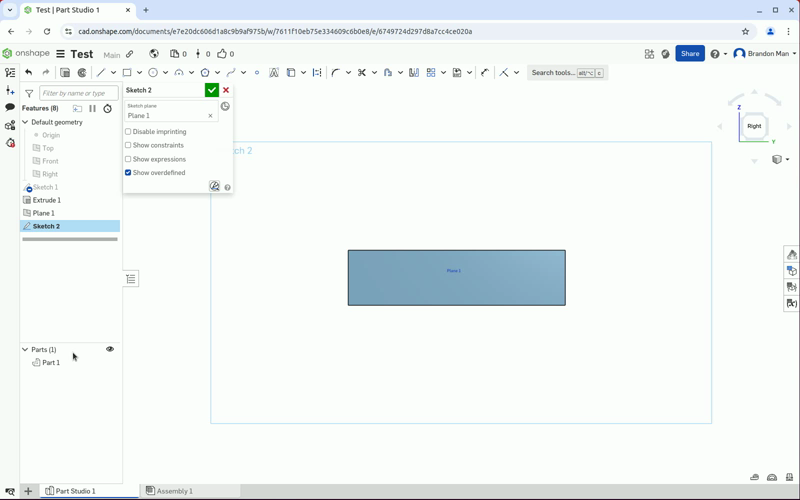
key(y)
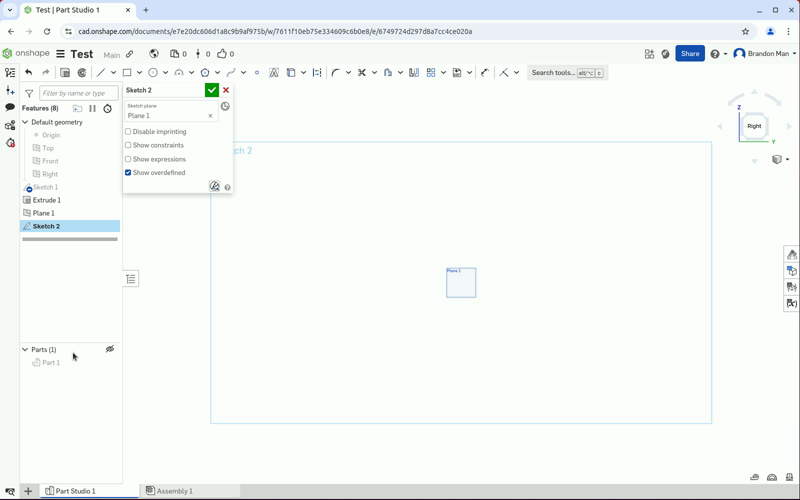
key(l)
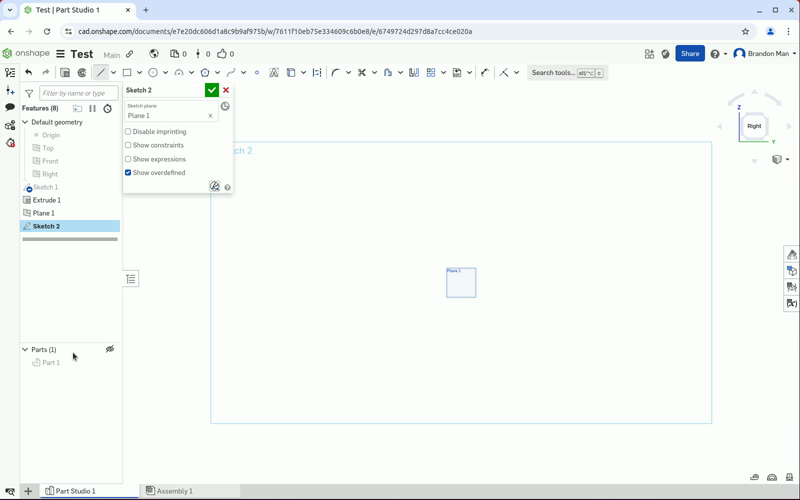
key_down(shift)
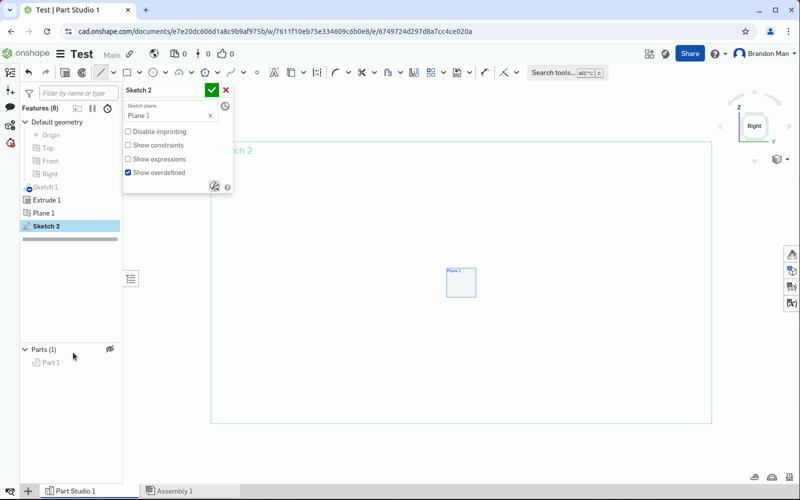
mouse_move(348, 292)
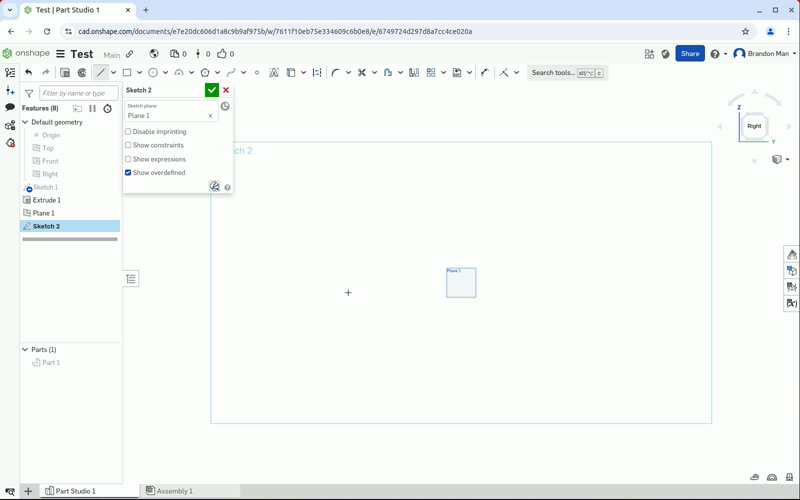
click(348, 292)
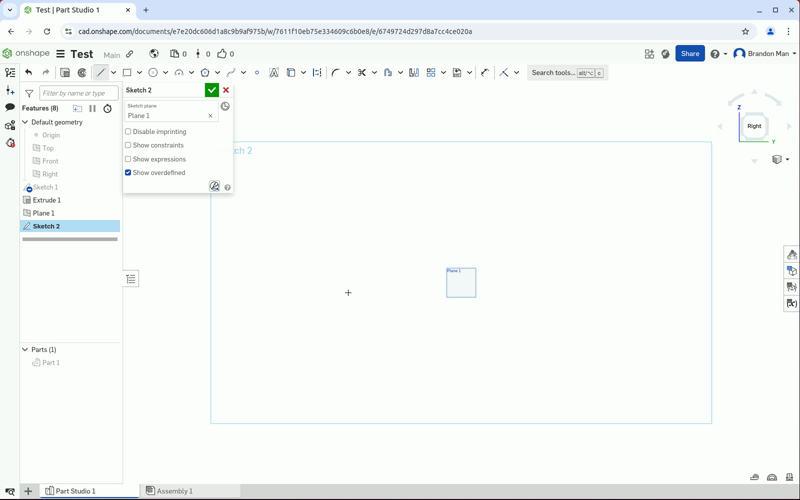
key_up(shift)
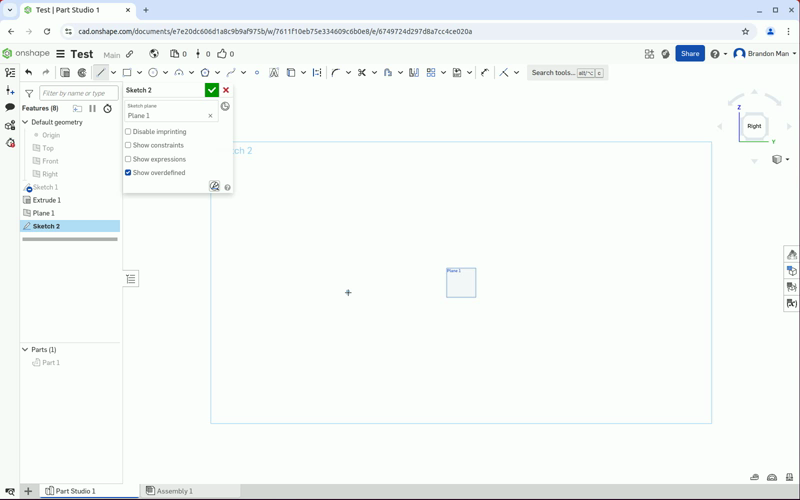
key_down(shift)
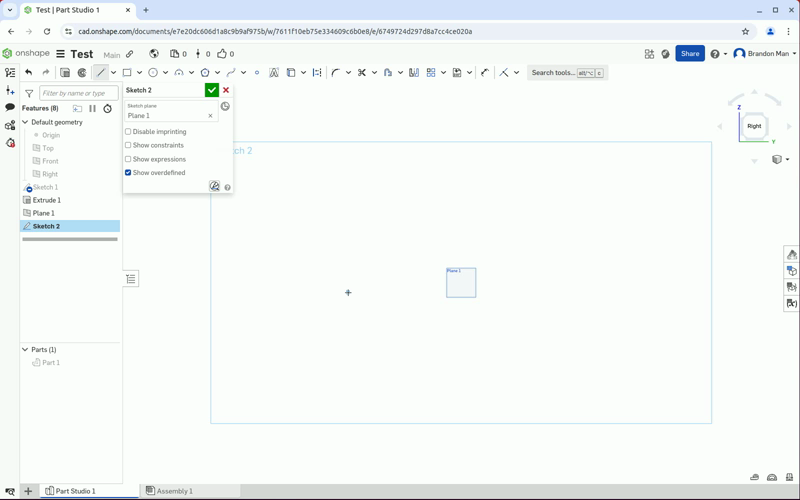
mouse_move(378, 292)
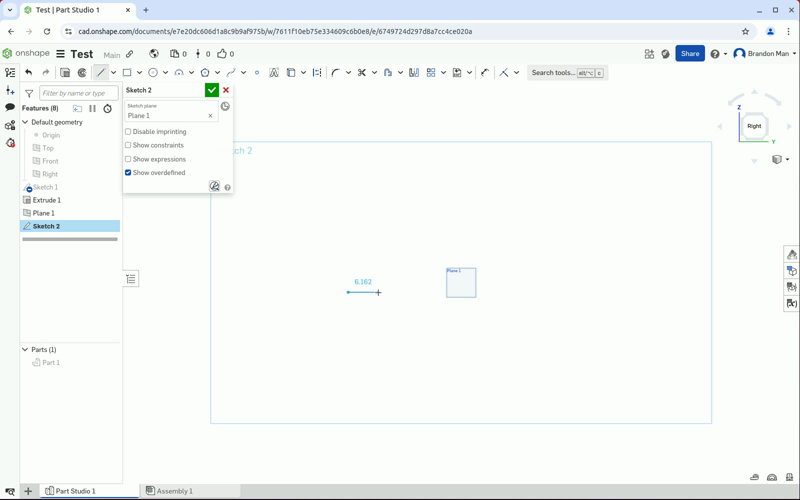
mouse_move(376, 292)
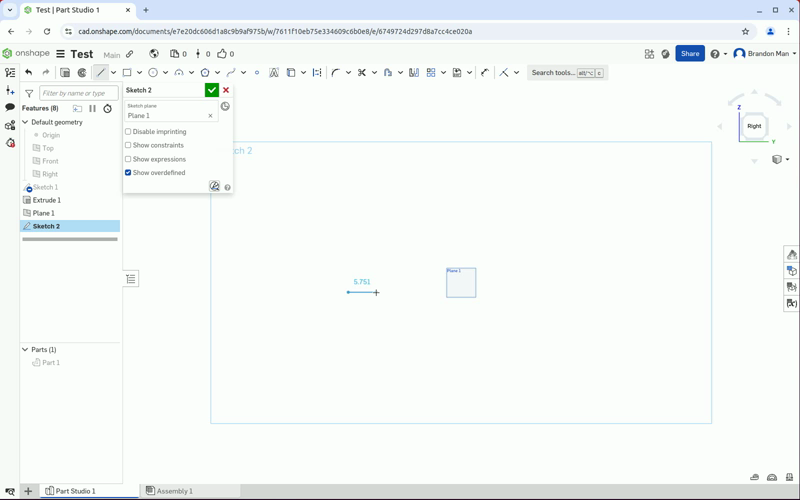
click(376, 292)
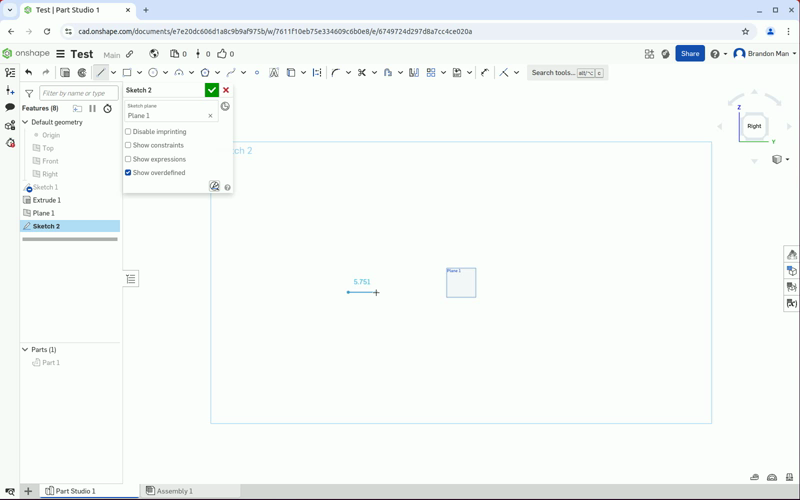
key_up(shift)
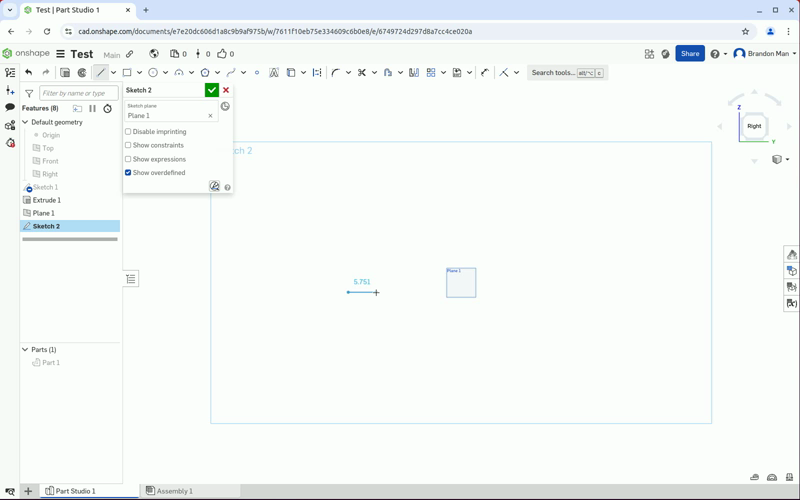
key_down(shift)
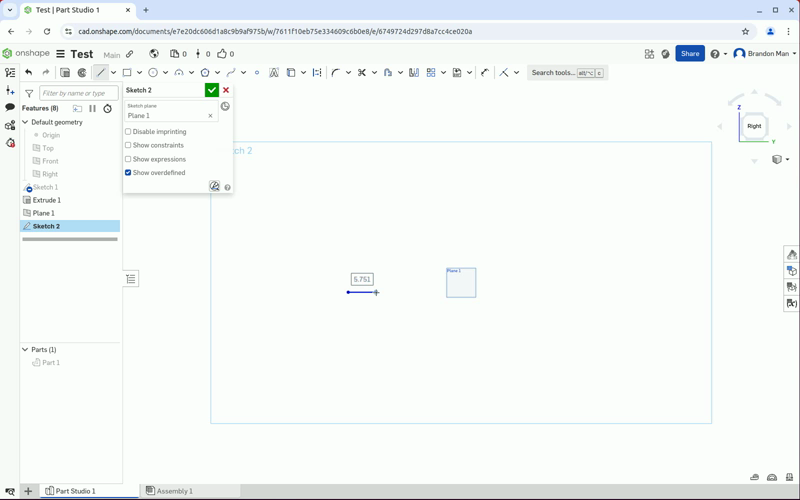
mouse_move(406, 292)
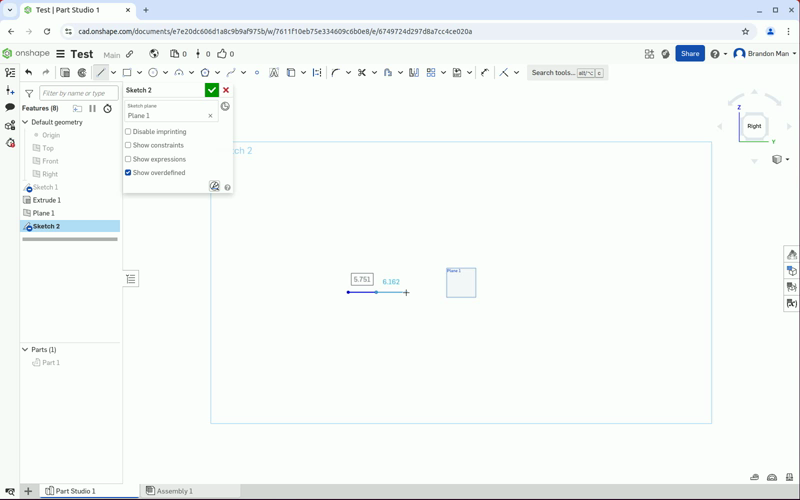
mouse_move(376, 264)
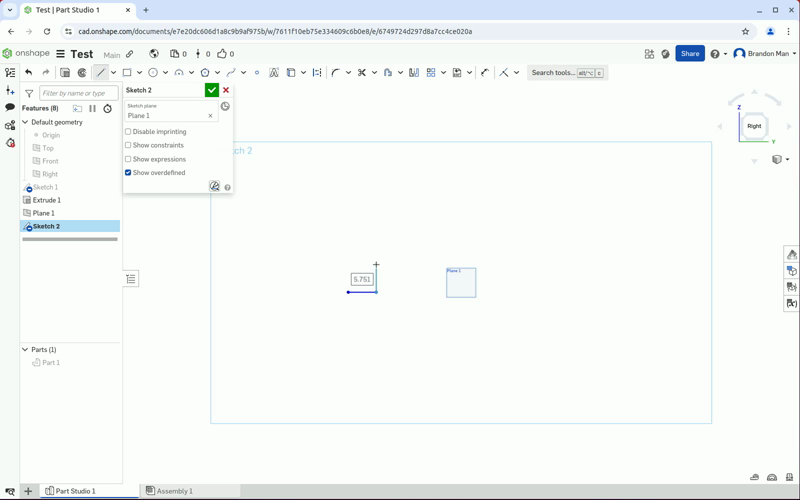
click(376, 264)
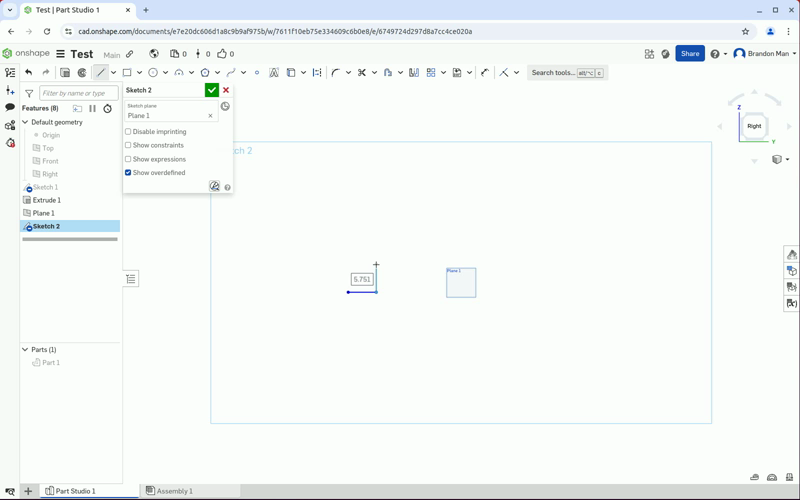
key_up(shift)
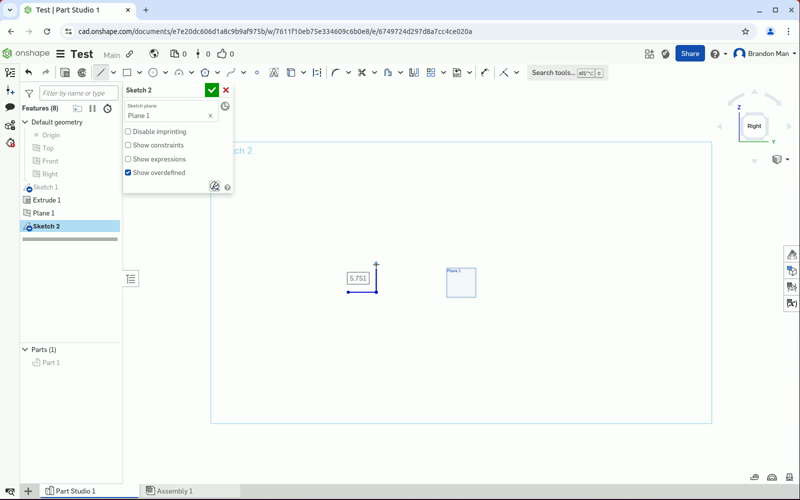
key_down(shift)
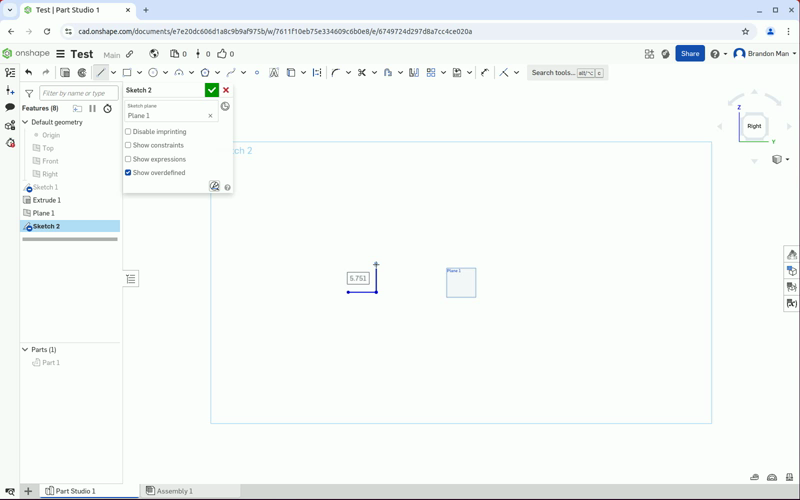
mouse_move(406, 264)
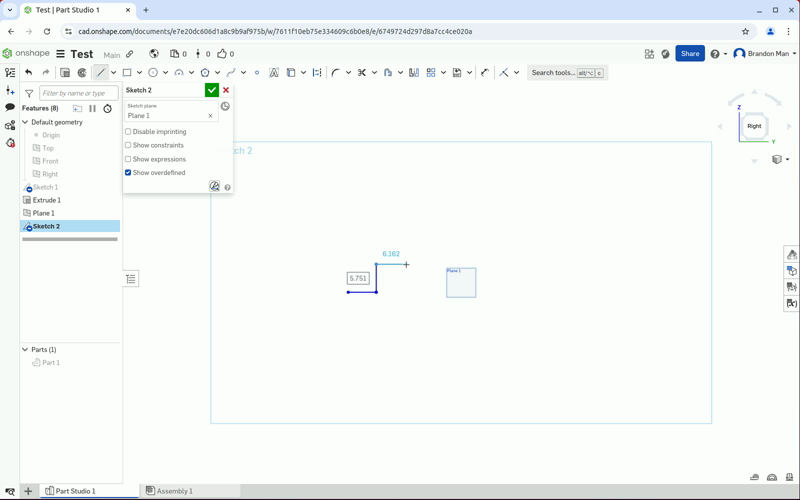
mouse_move(348, 264)
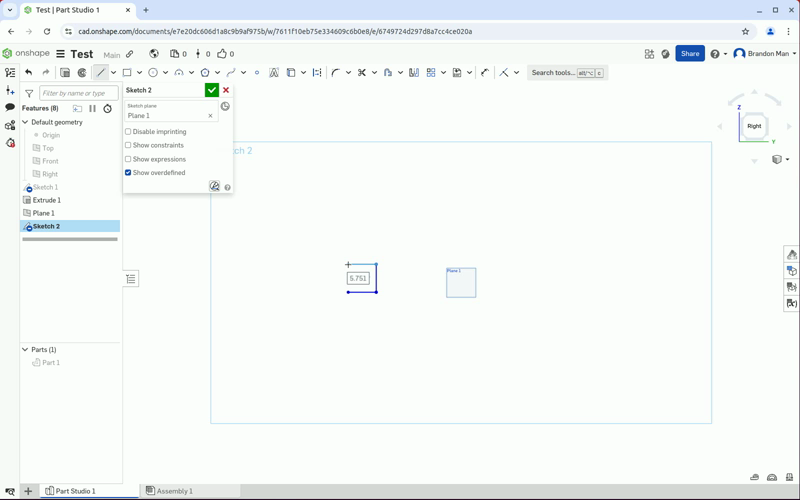
click(348, 264)
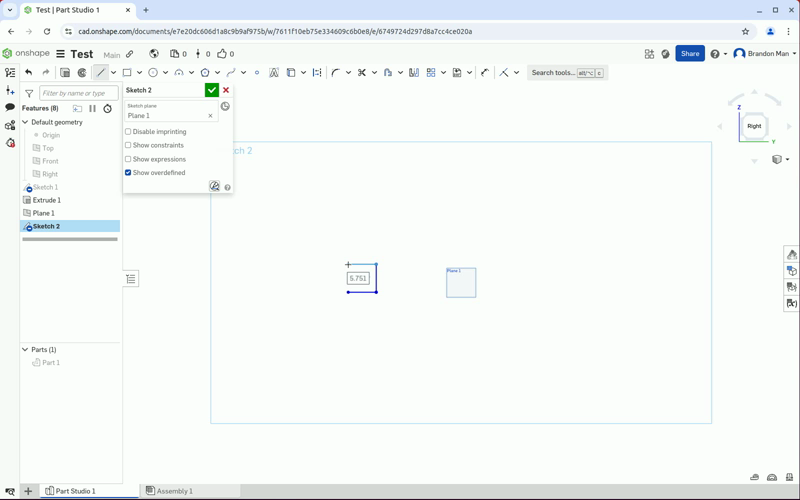
key_up(shift)
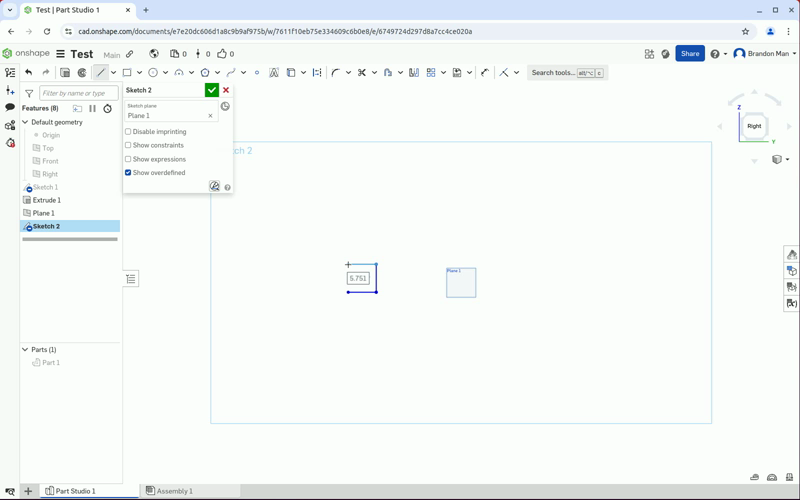
mouse_move(378, 264)
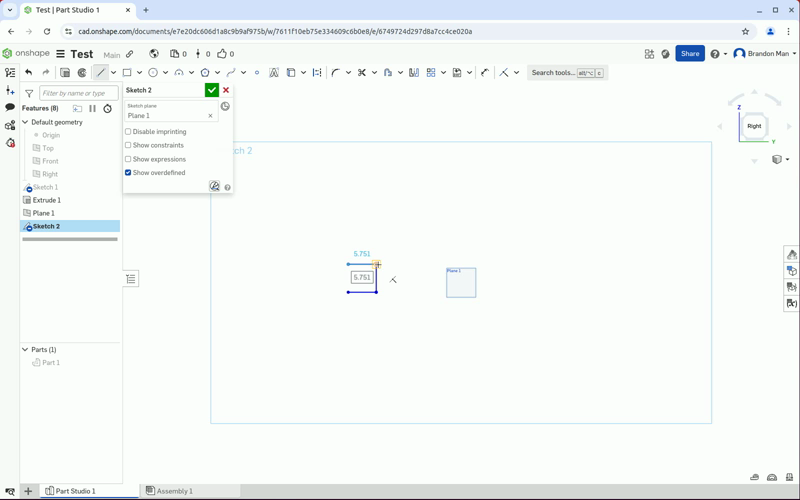
key_down(shift)
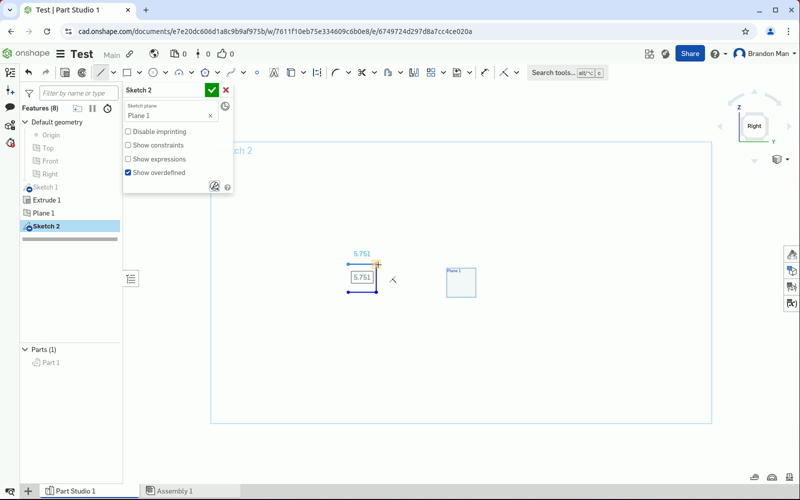
mouse_move(348, 292)
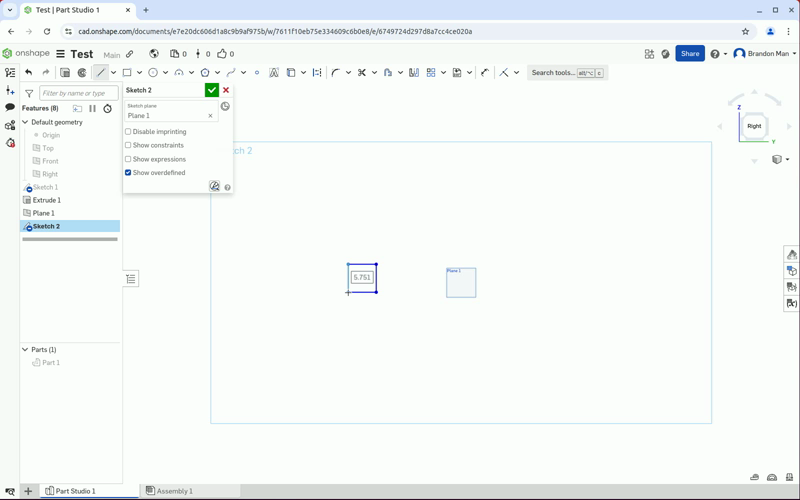
key_up(shift)
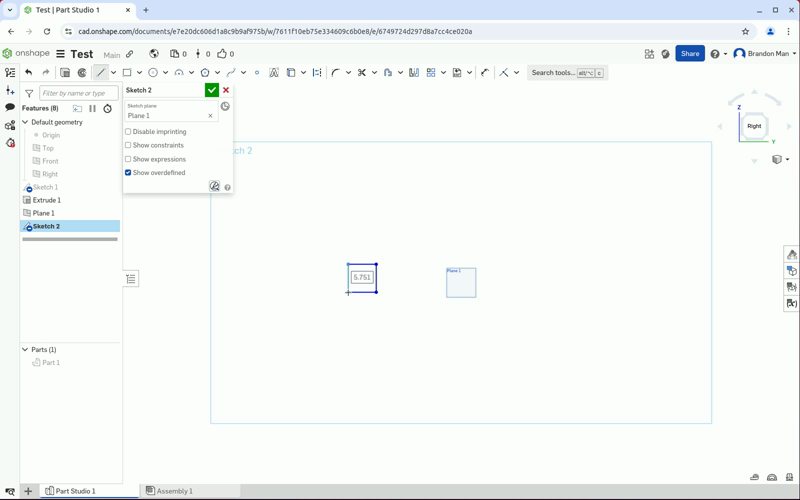
click(348, 292)
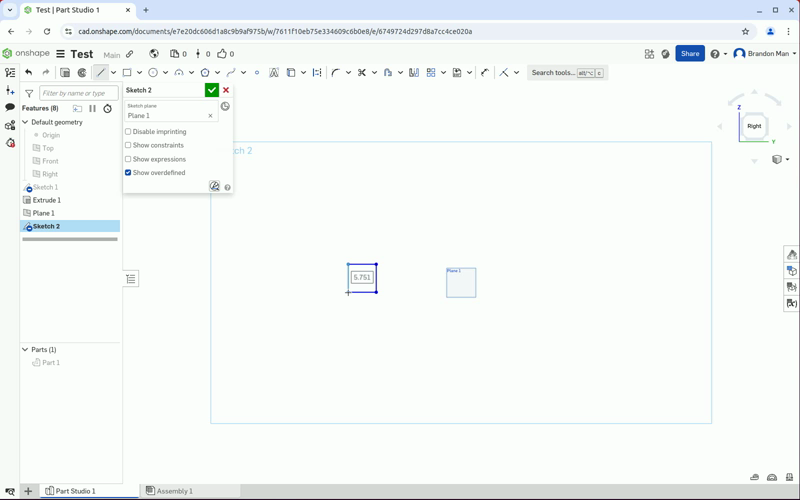
key(esc)
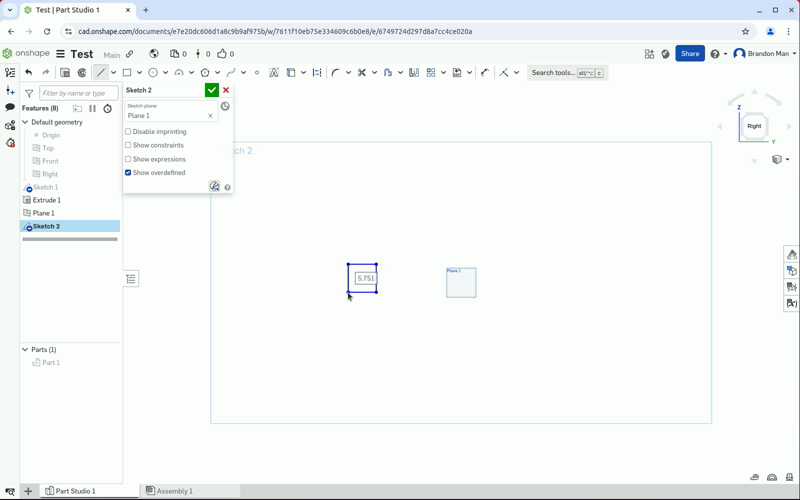
mouse_move(352, 274)
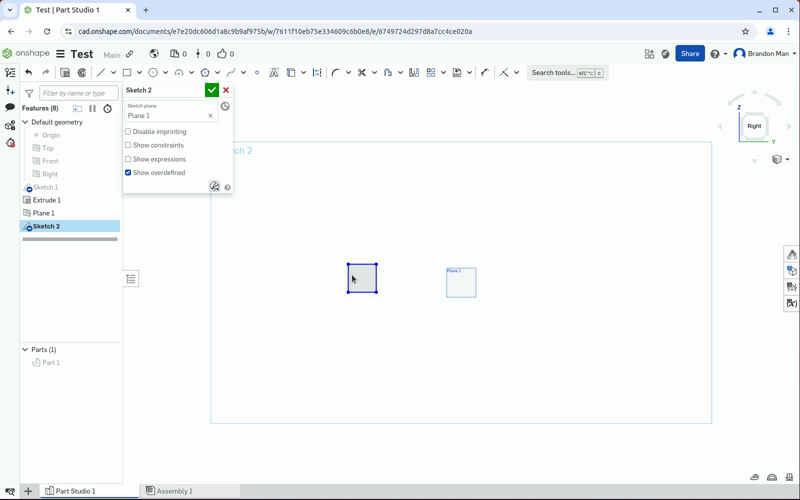
scroll(6)
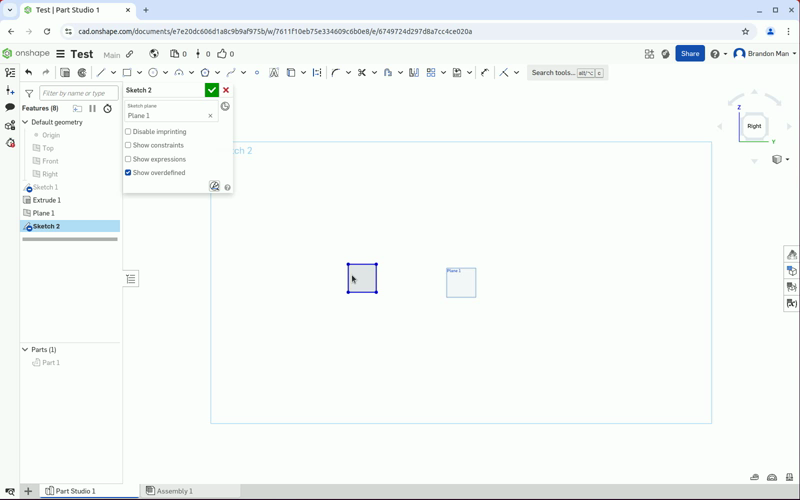
scroll(6)
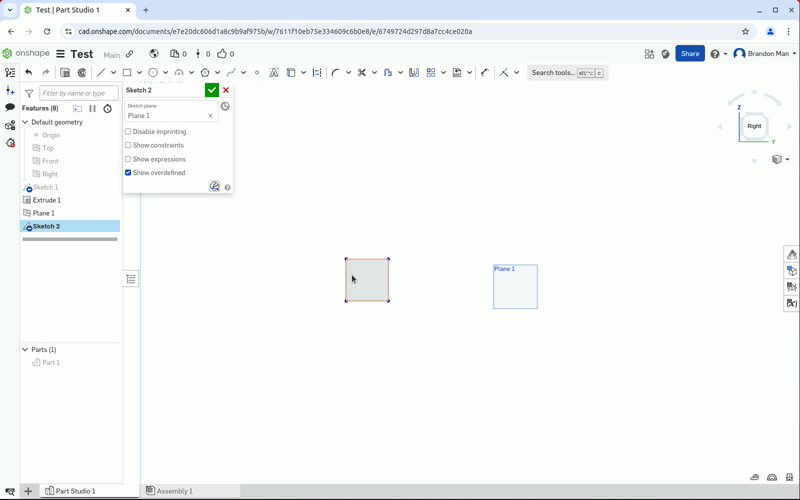
scroll(6)
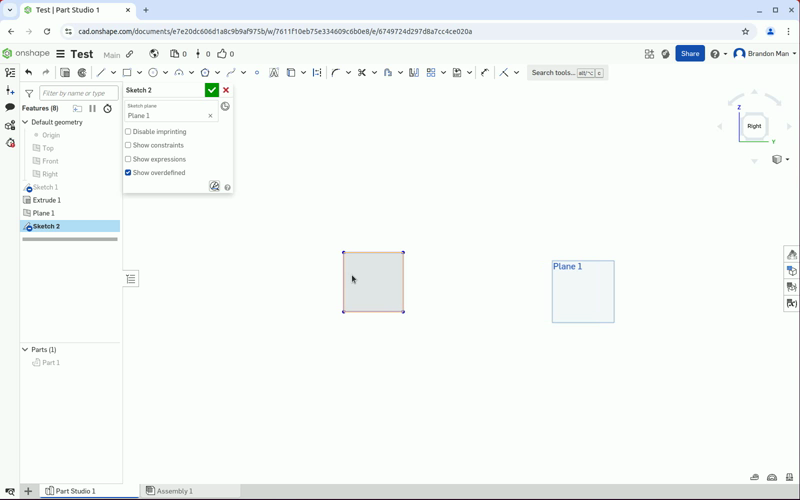
scroll(6)
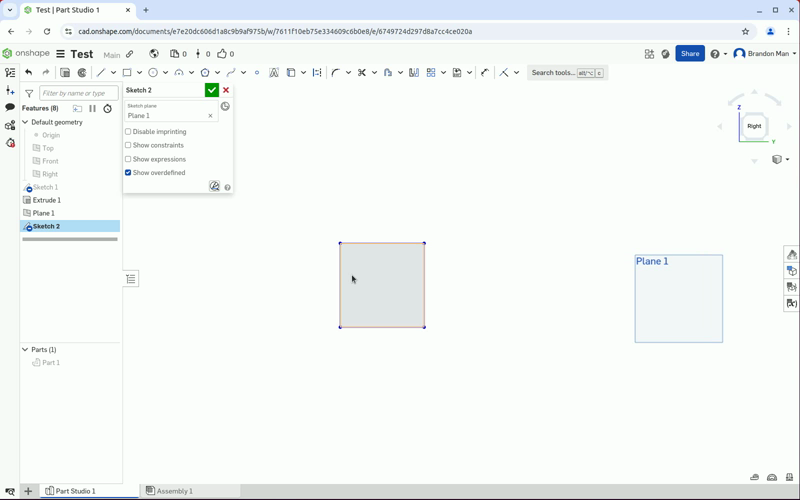
scroll(6)
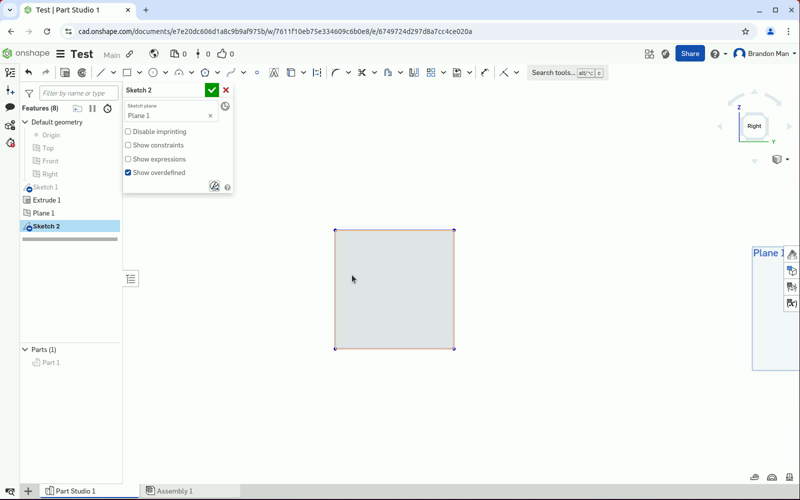
scroll(6)
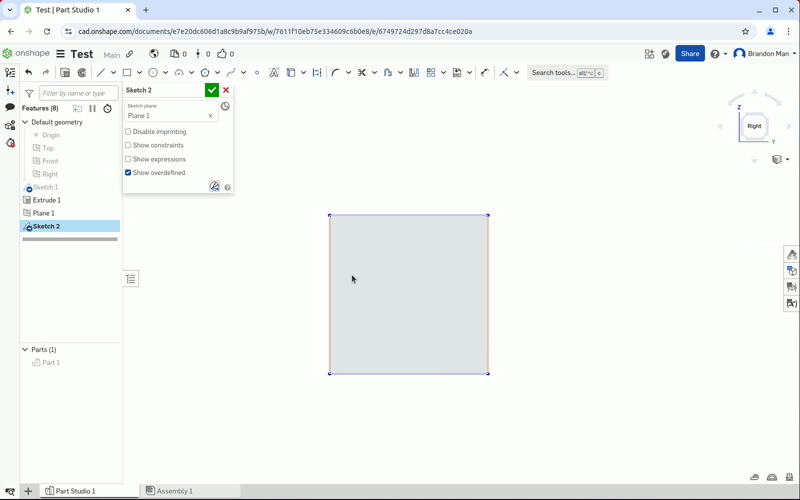
scroll(6)
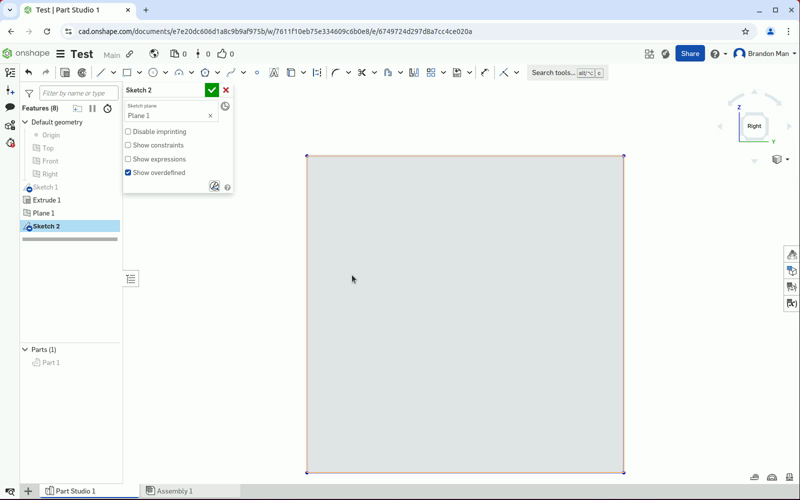
click(352, 274)
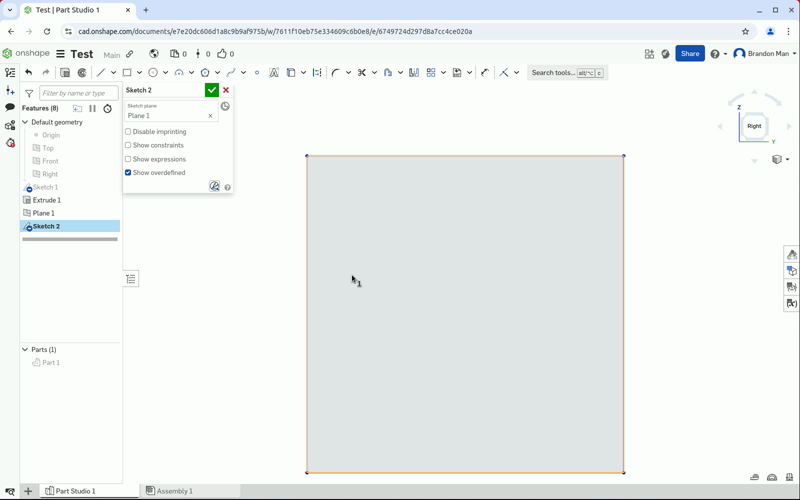
scroll(-6)
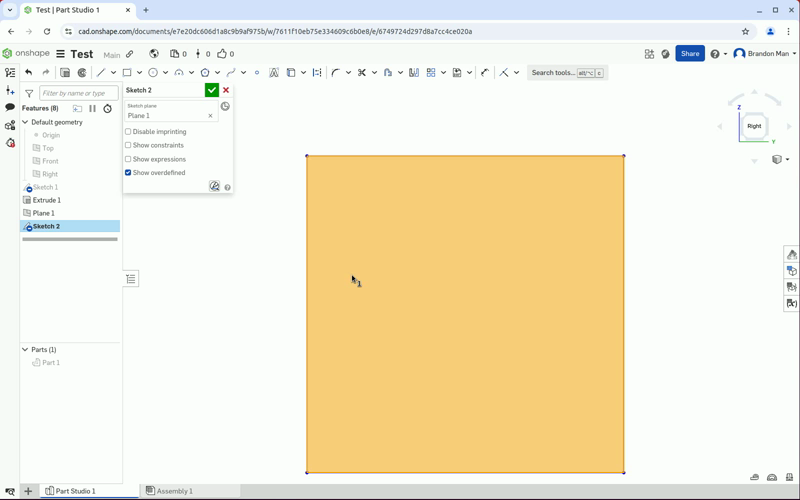
scroll(-6)
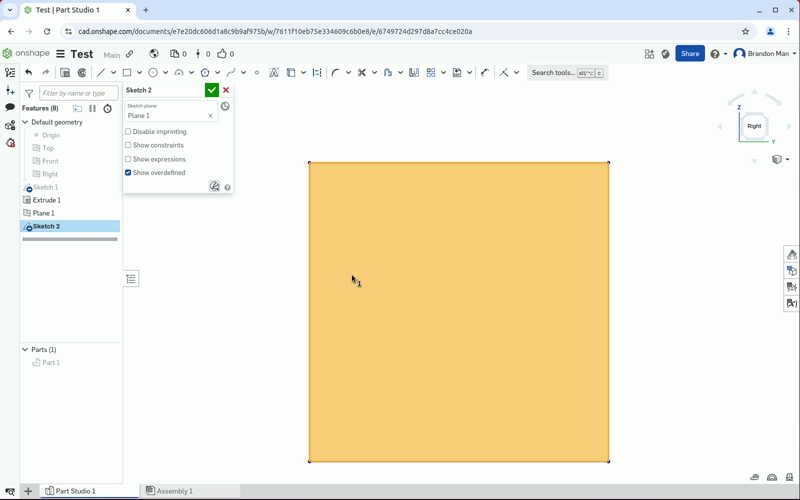
scroll(-6)
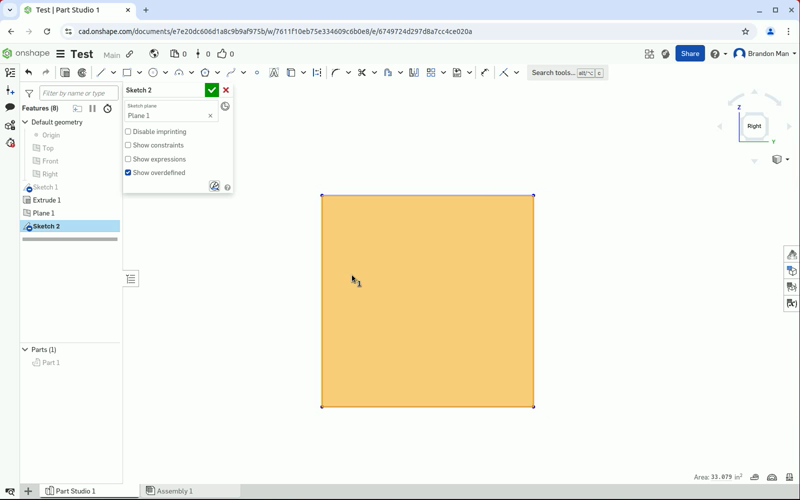
scroll(-6)
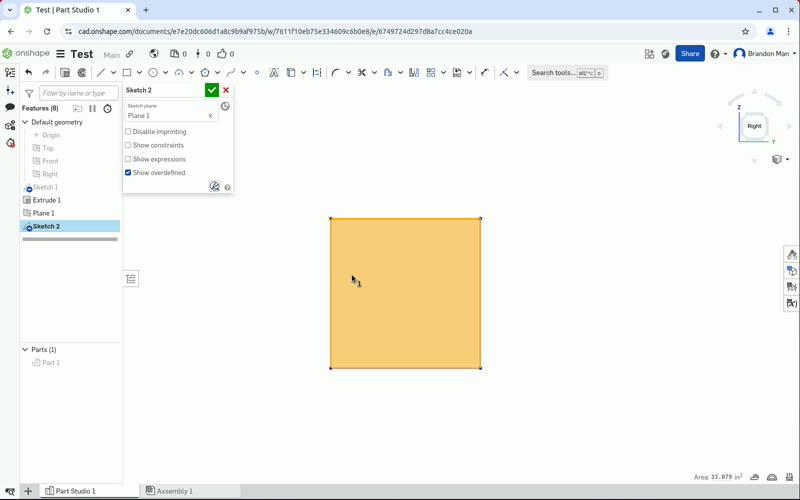
scroll(-6)
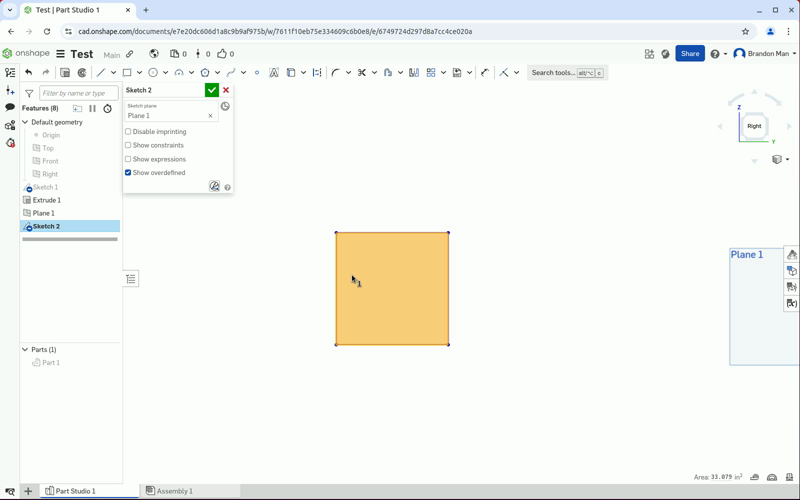
scroll(-6)
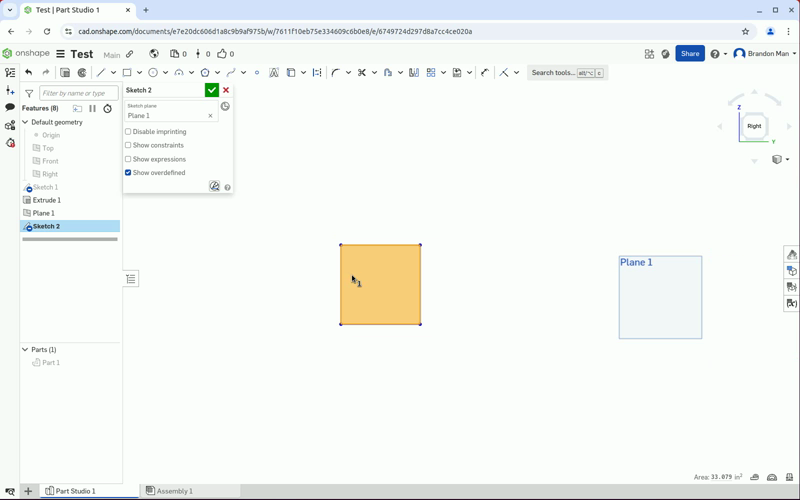
scroll(-6)
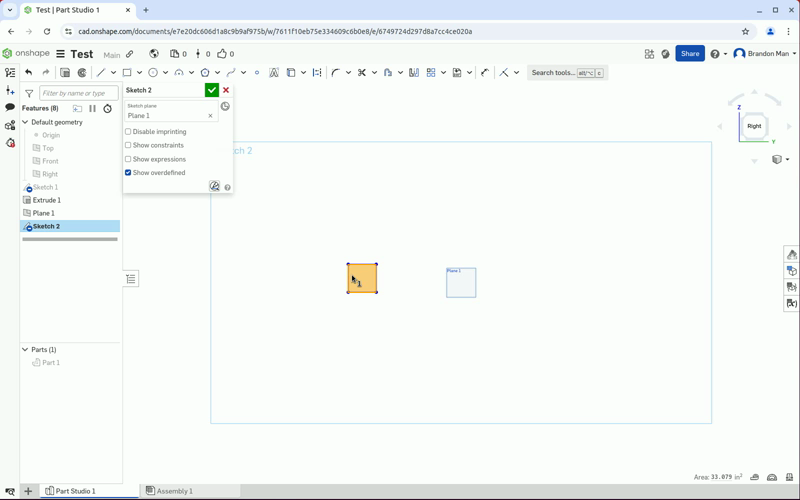
mouse_move(73, 352)
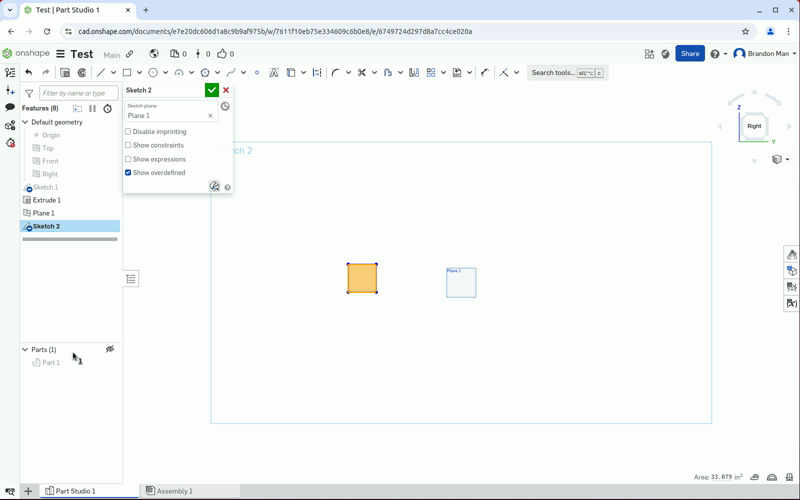
key(shift+y)
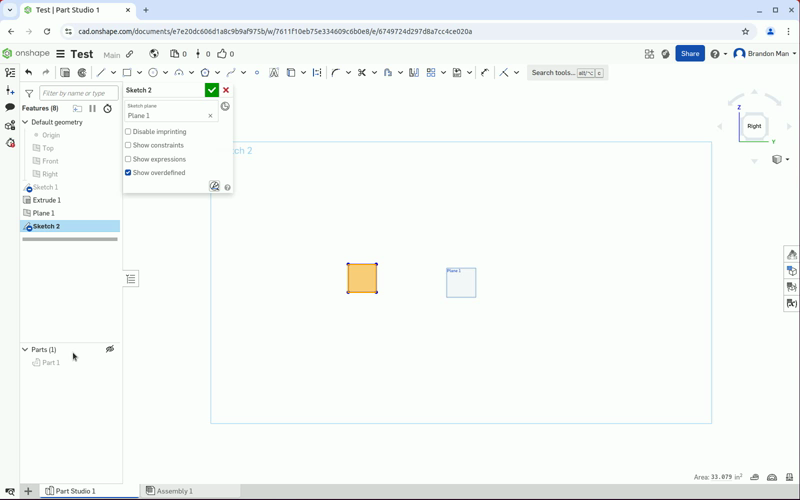
key(shift+e)
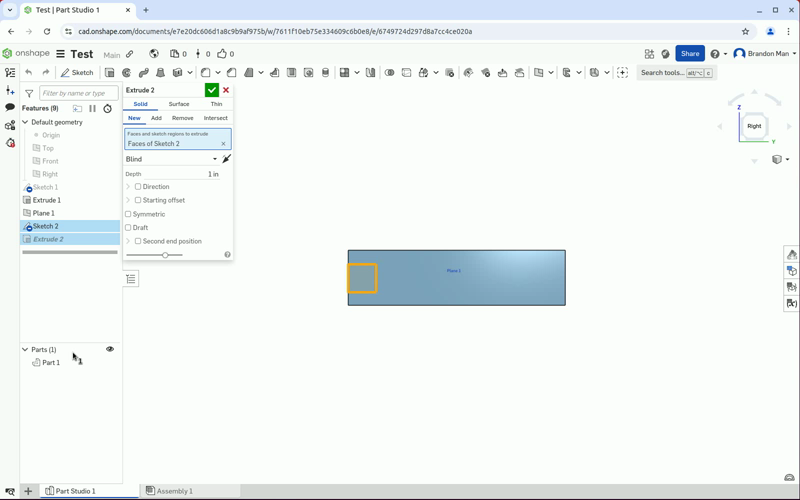
mouse_move(143, 106)
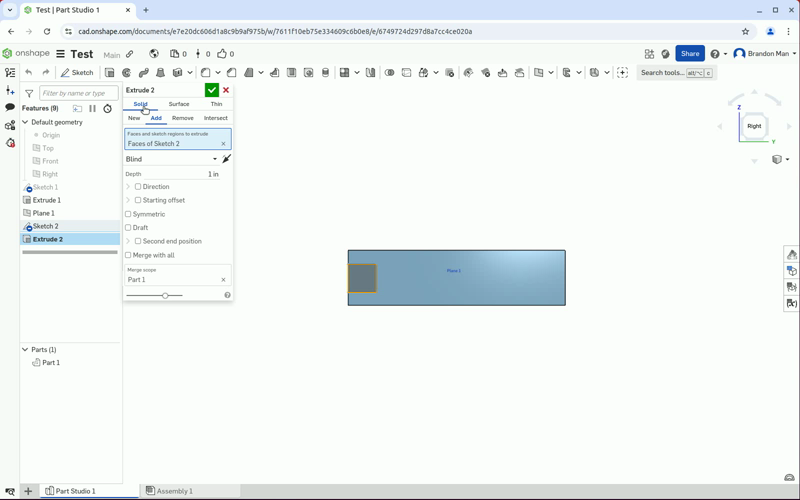
click(143, 106)
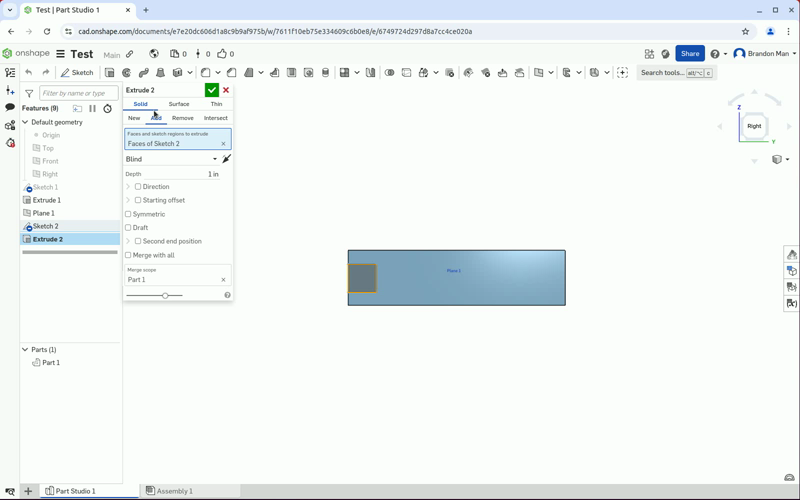
mouse_move(186, 120)
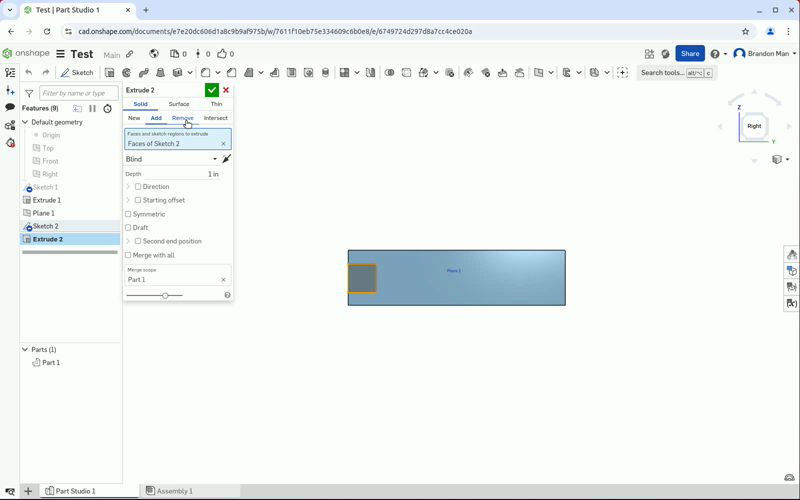
click(186, 120)
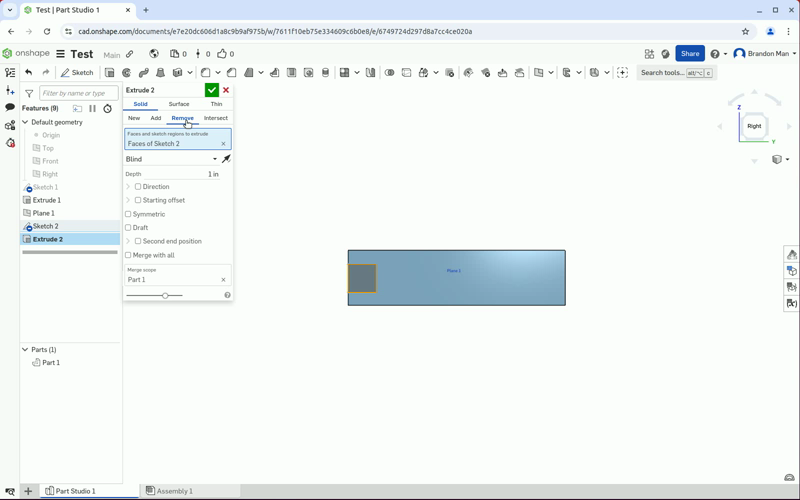
key(tab, 4)
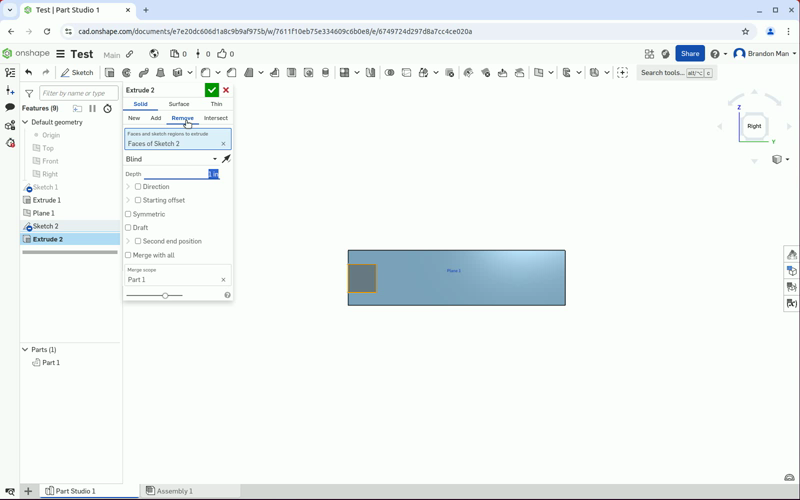
text(11.073)
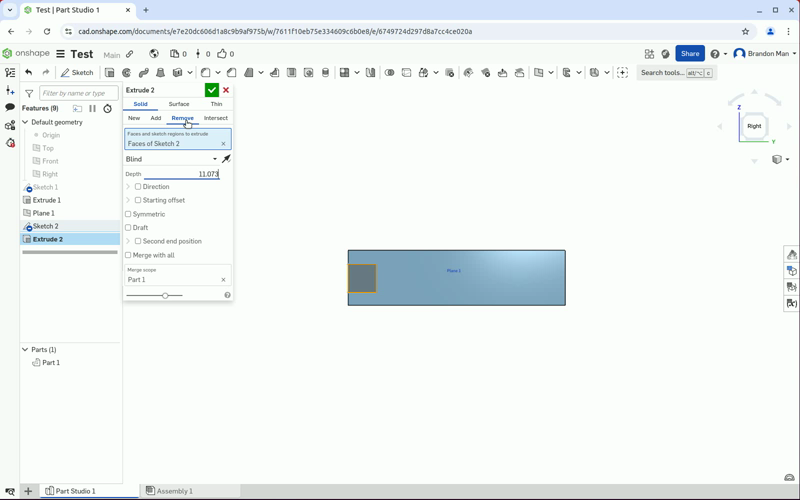
key(tab, 6)
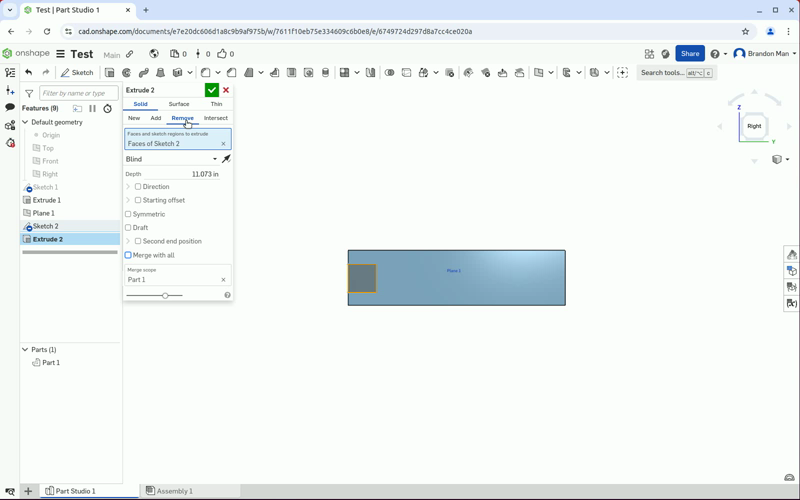
key(space)
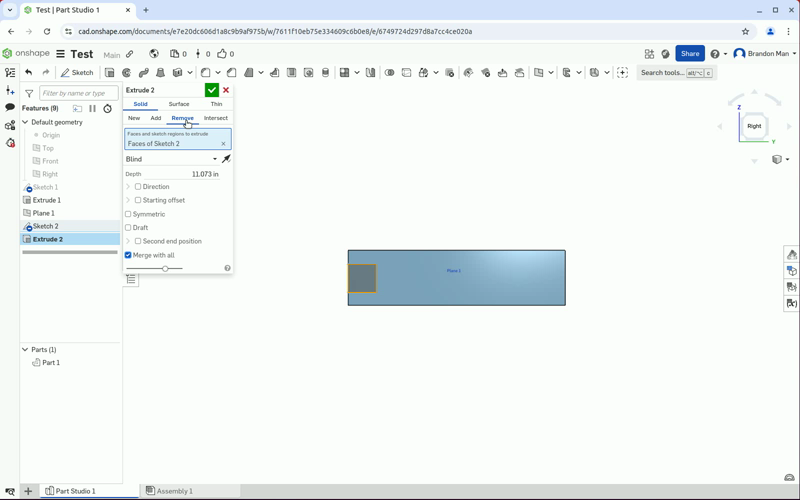
key(enter)
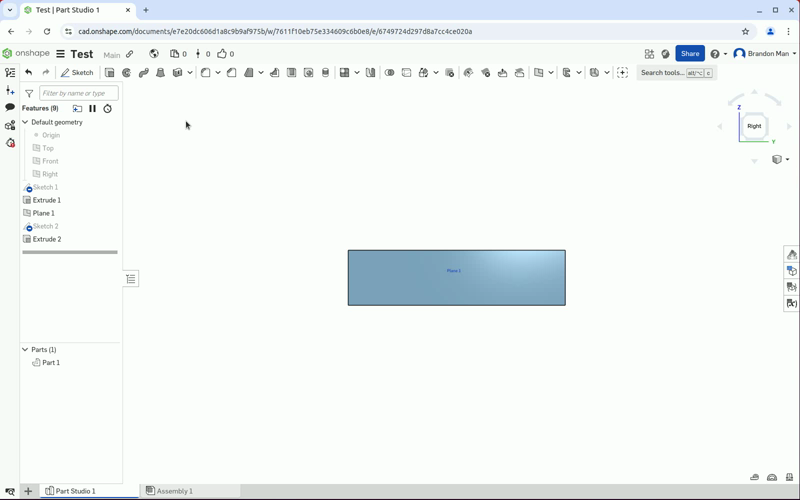
key(shift+h)
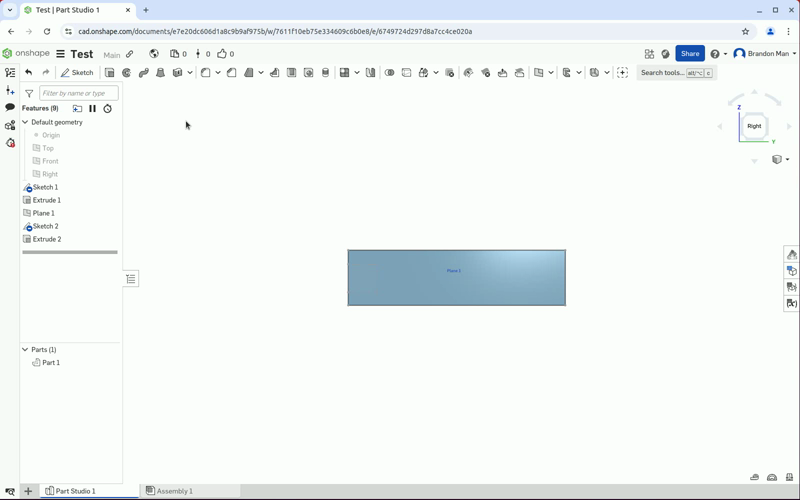
key(shift+h)
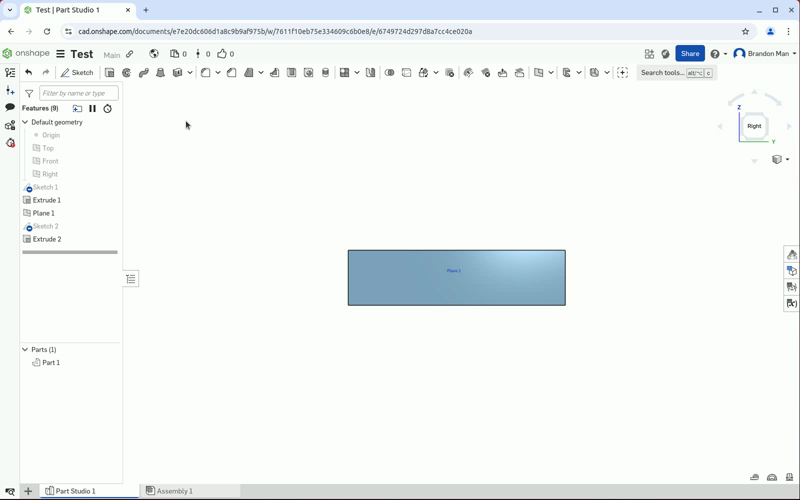
mouse_move(73, 189)
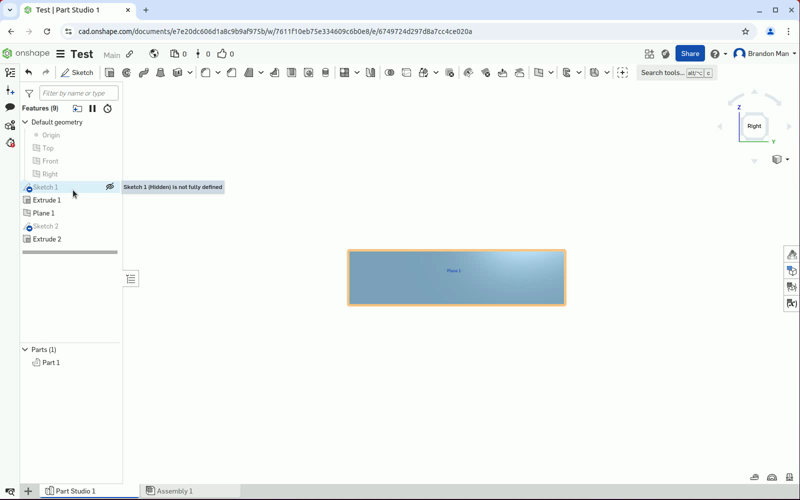
click(73, 189)
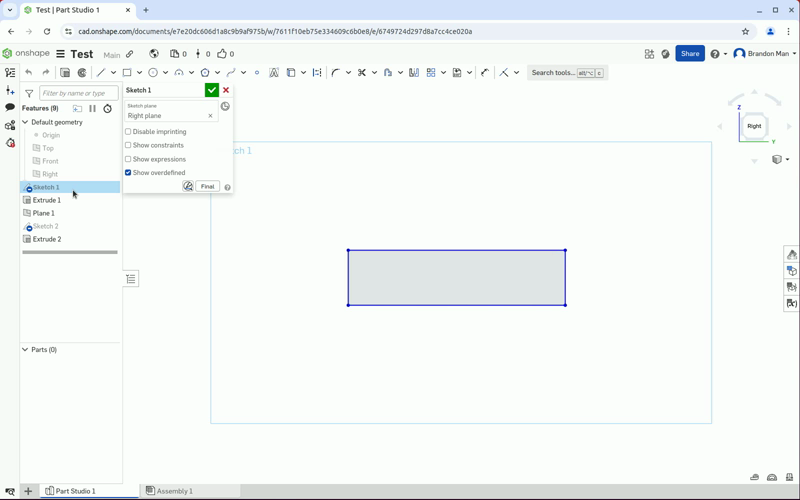
mouse_move(229, 92)
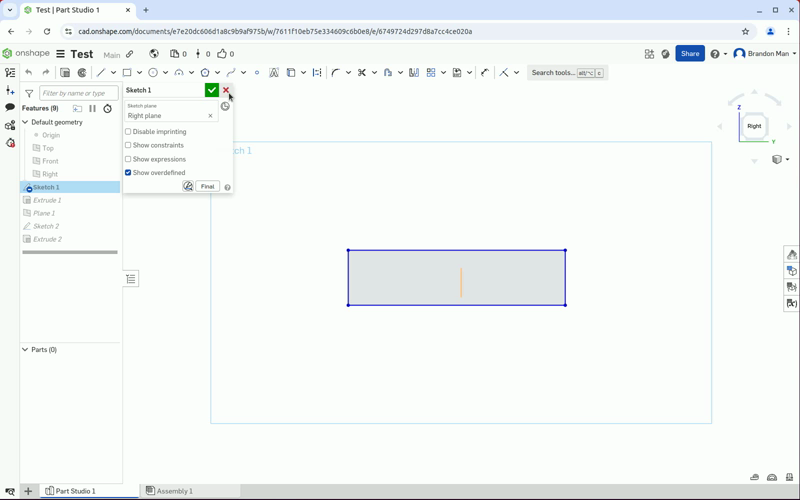
click(229, 92)
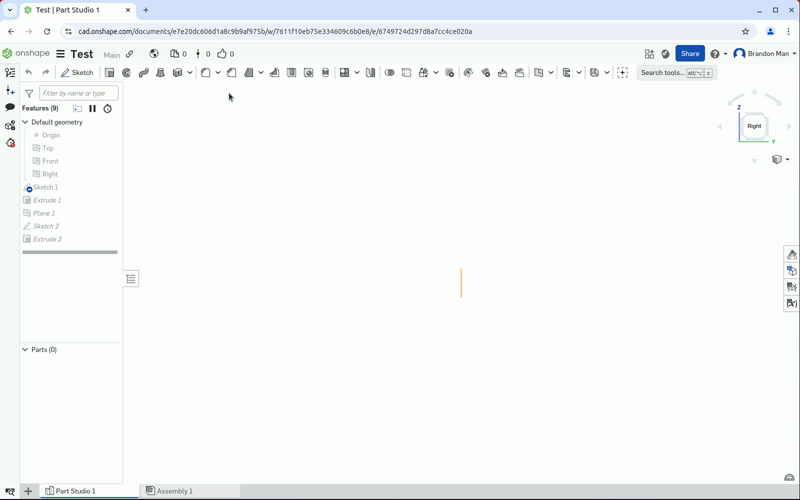
mouse_move(73, 352)
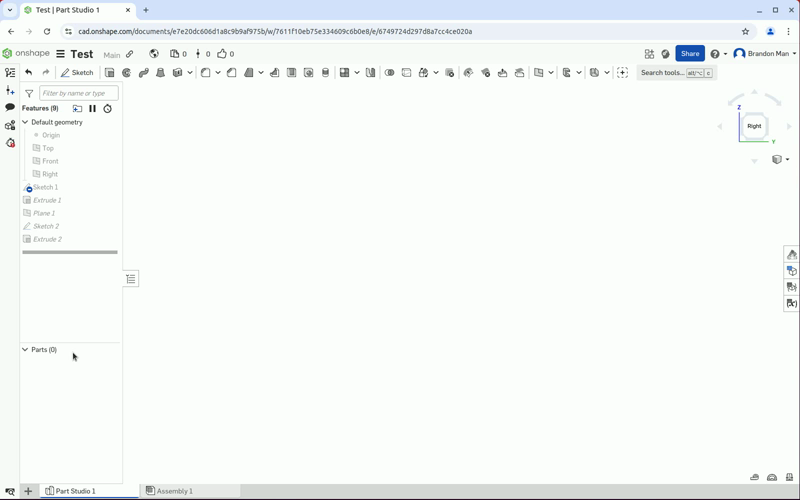
key(y)
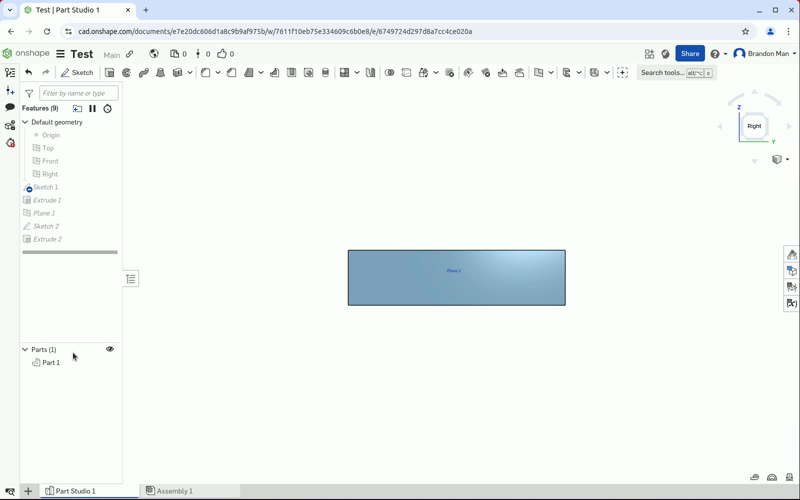
key(shift+p)
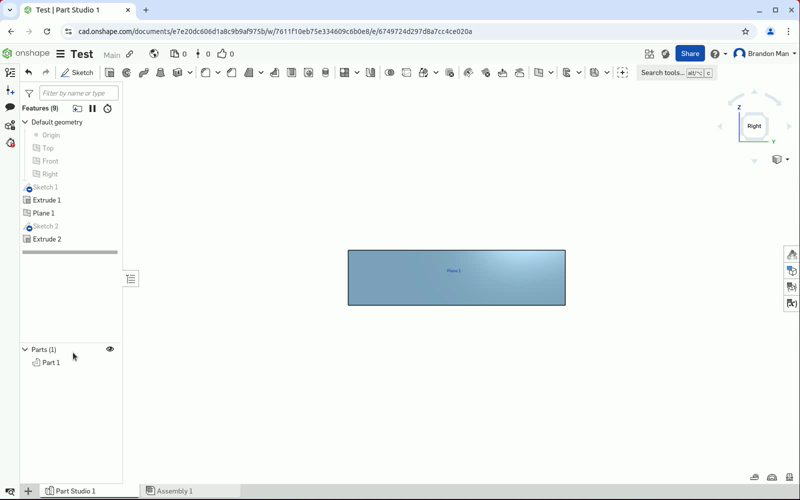
key(space)
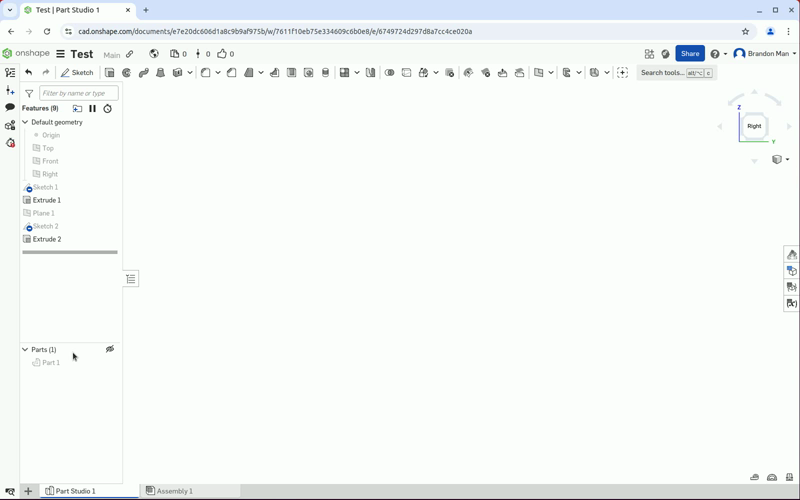
key_down(shift)
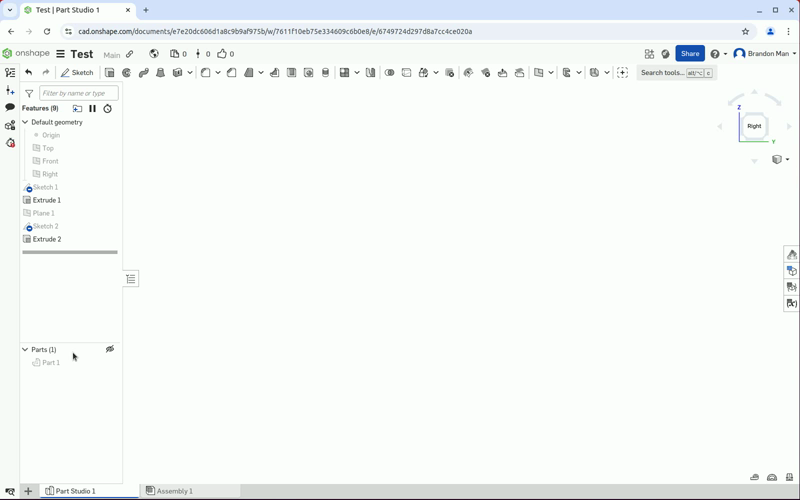
key(right)
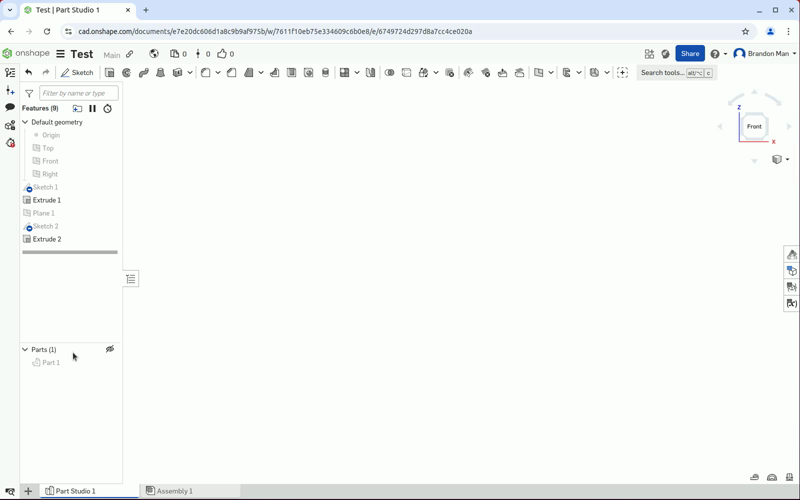
key_up(shift)
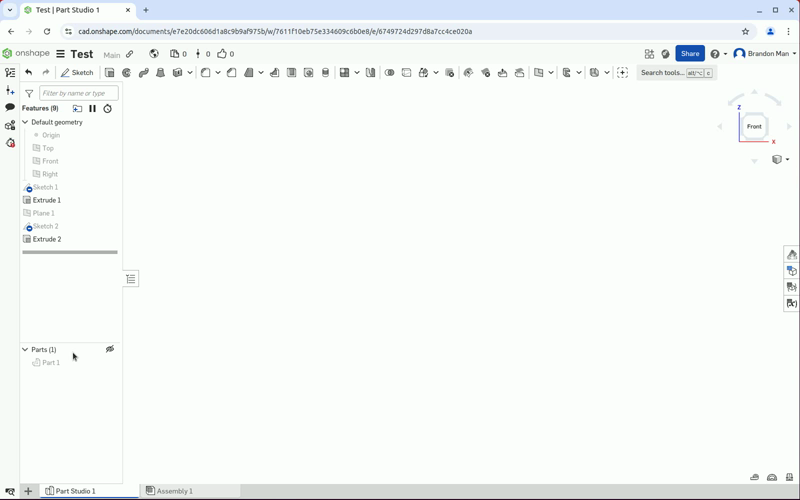
key(space)
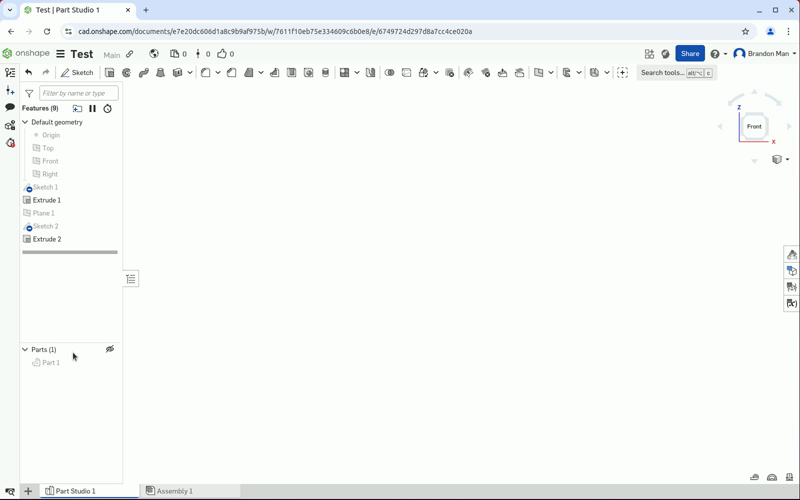
key_down(shift)
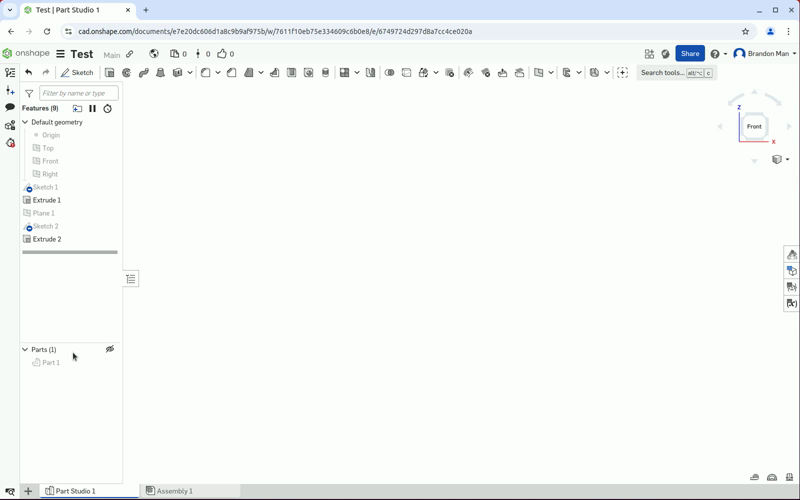
key(down)
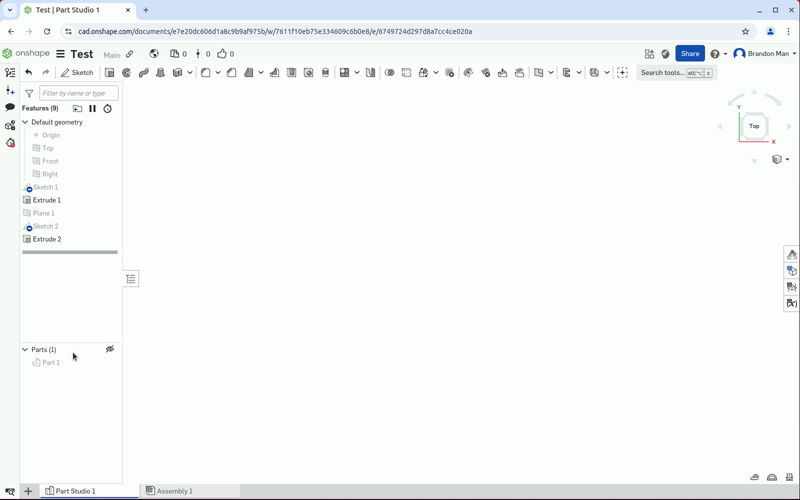
key_up(shift)
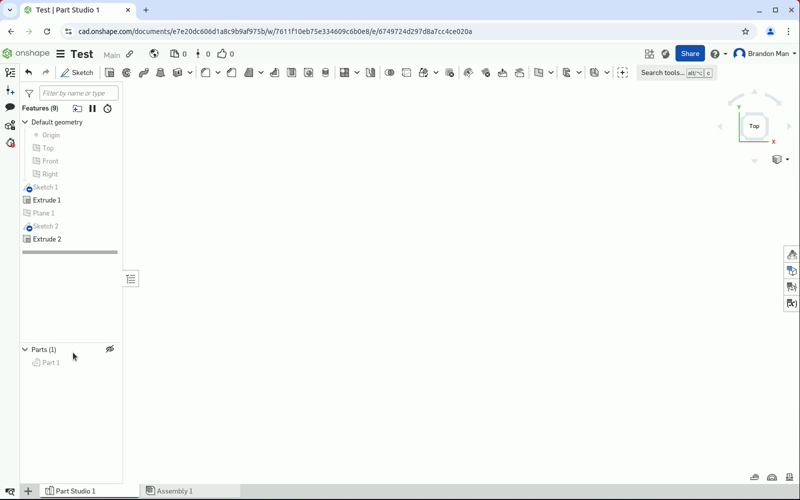
mouse_move(73, 352)
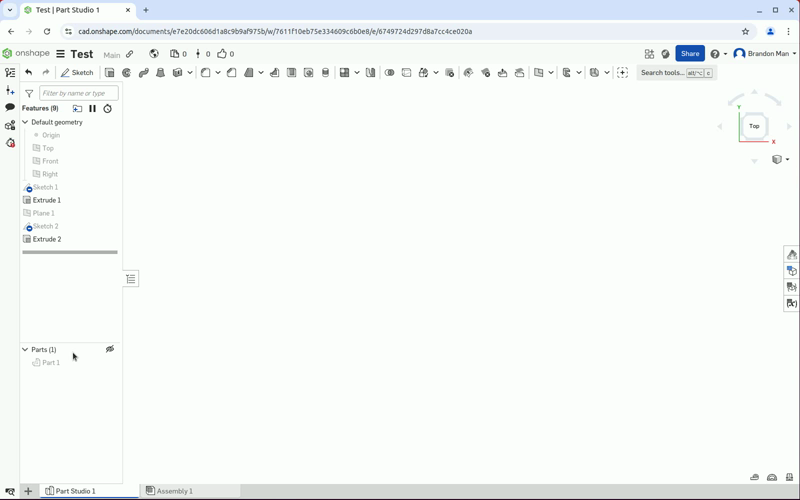
key(shift+y)
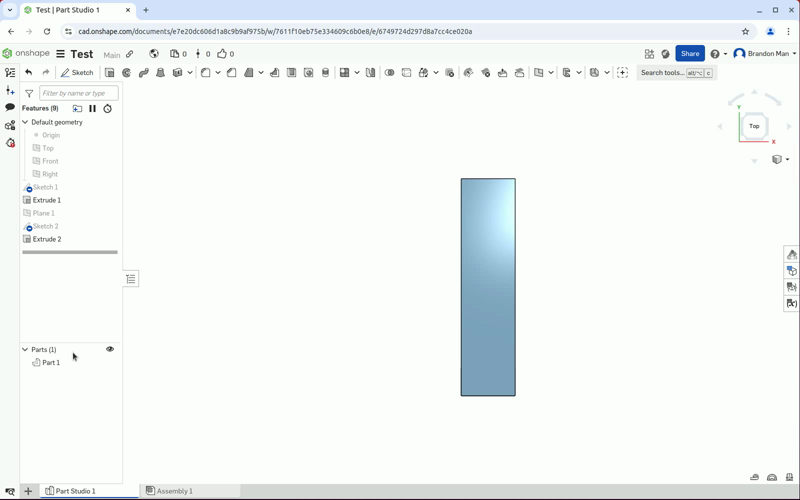
mouse_move(541, 75)
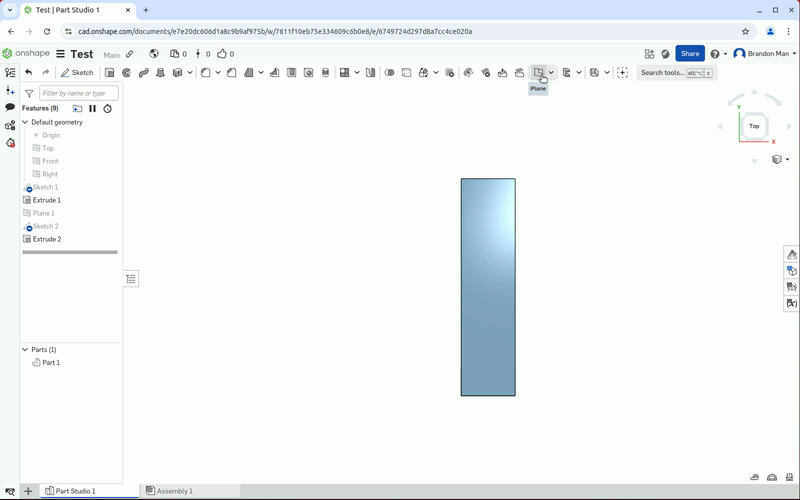
click(541, 75)
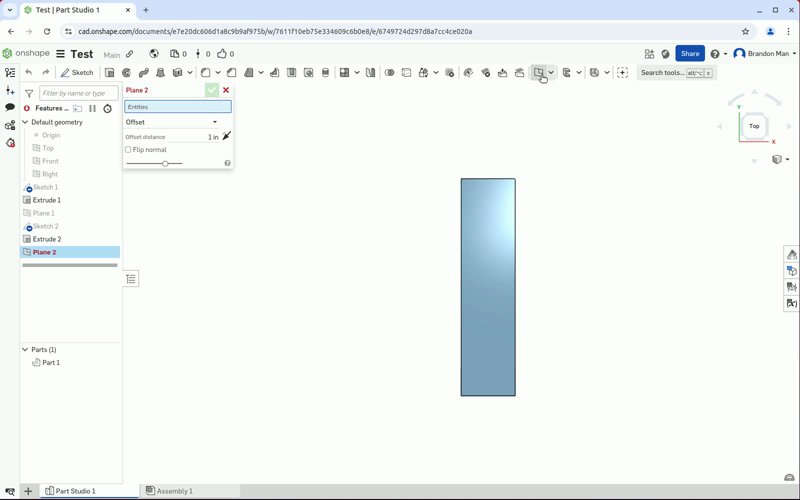
mouse_move(73, 150)
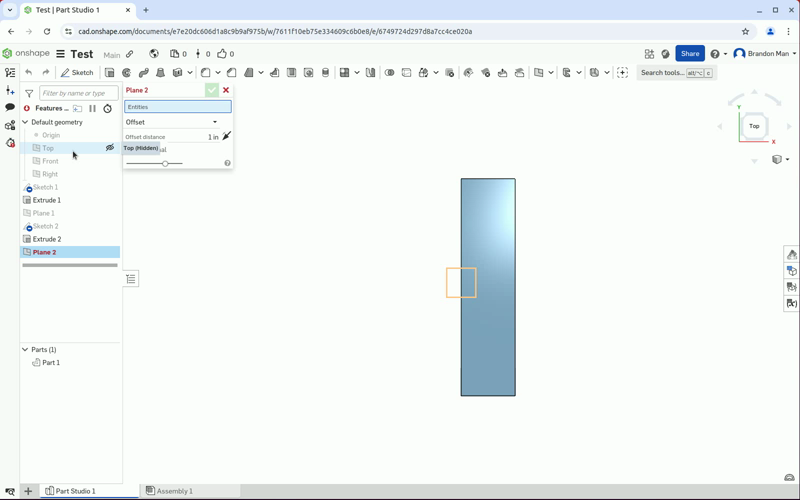
click(73, 150)
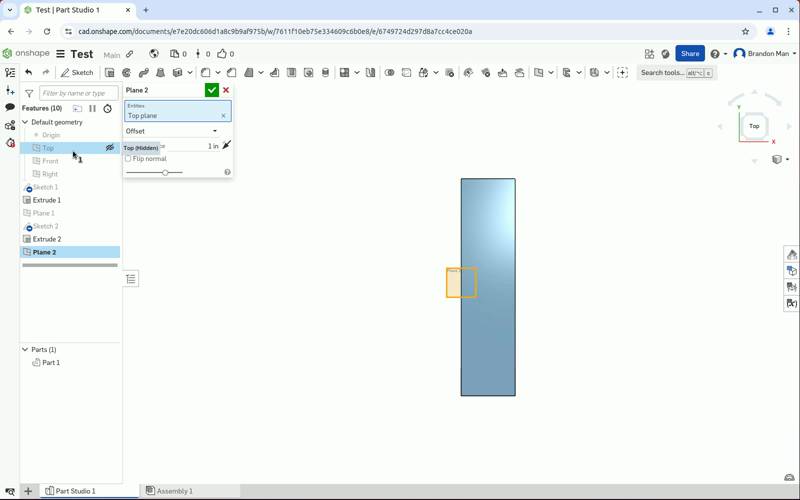
key(tab, 2)
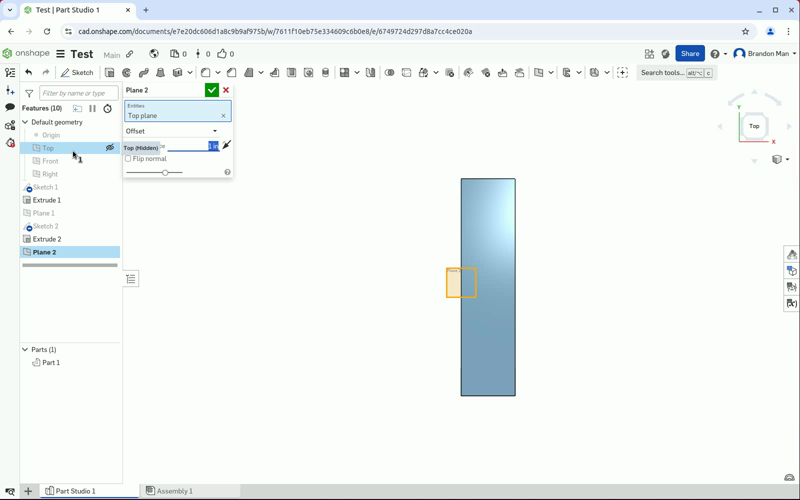
text(6.501)
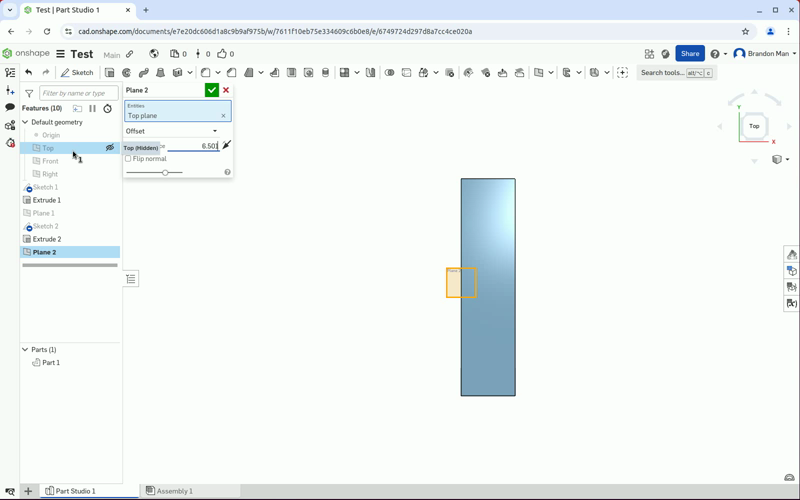
key(enter, 2)
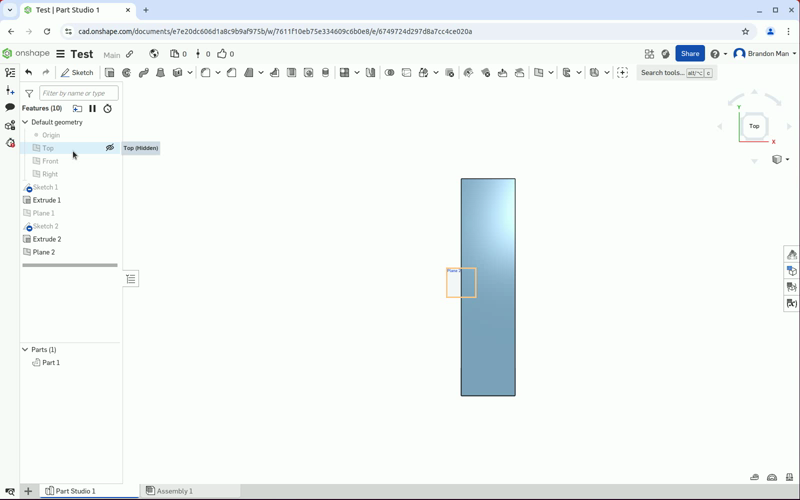
key(shift+s)
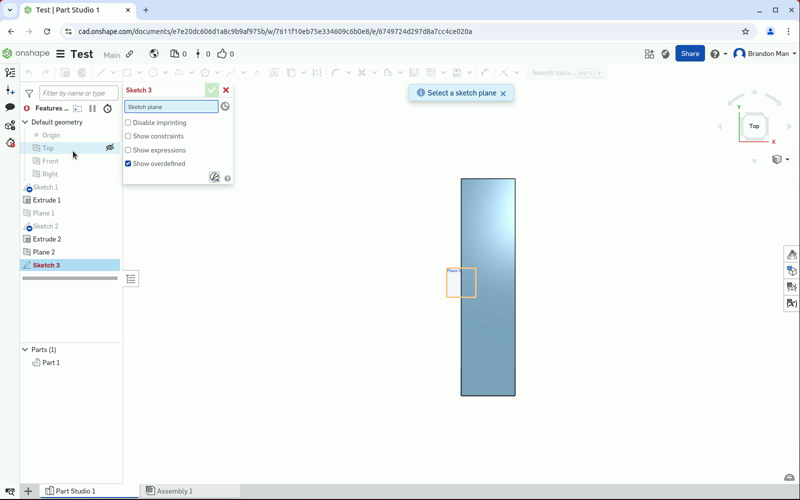
mouse_move(73, 254)
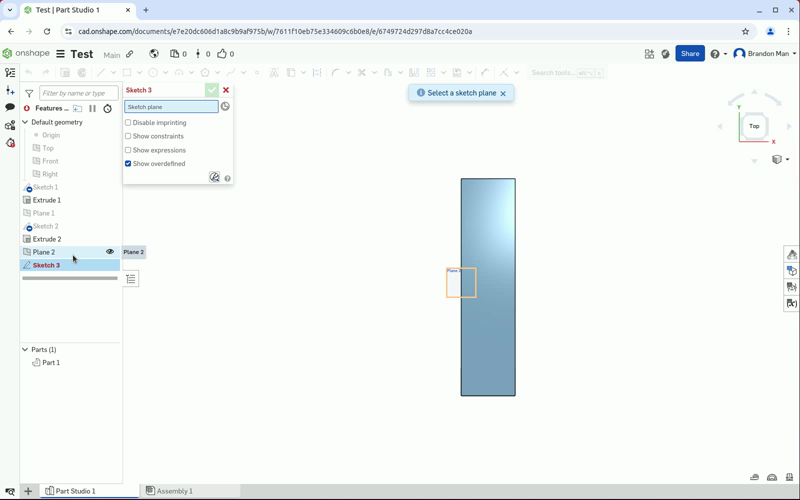
click(73, 254)
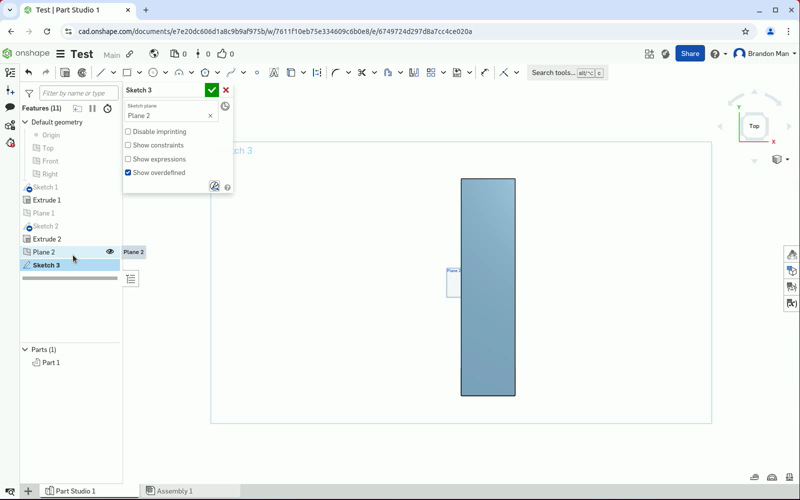
mouse_move(73, 352)
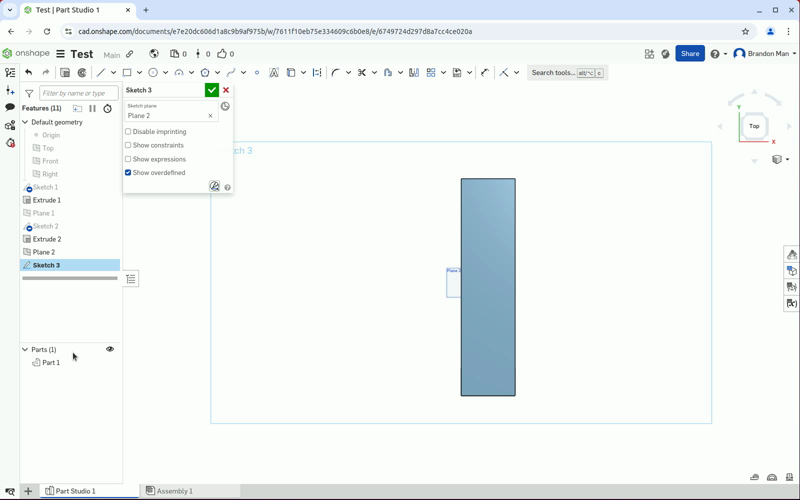
key(y)
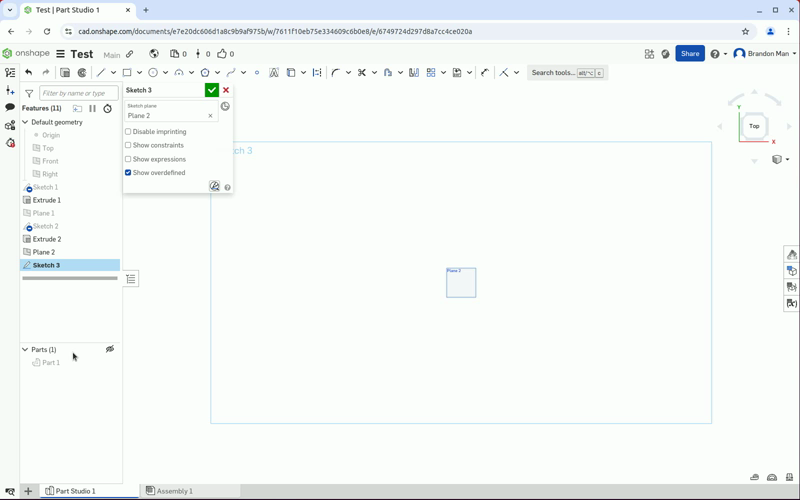
key(l)
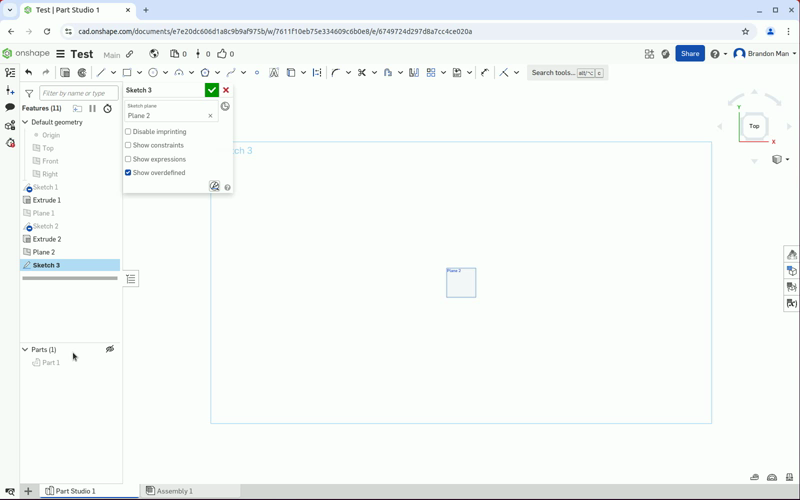
key_down(shift)
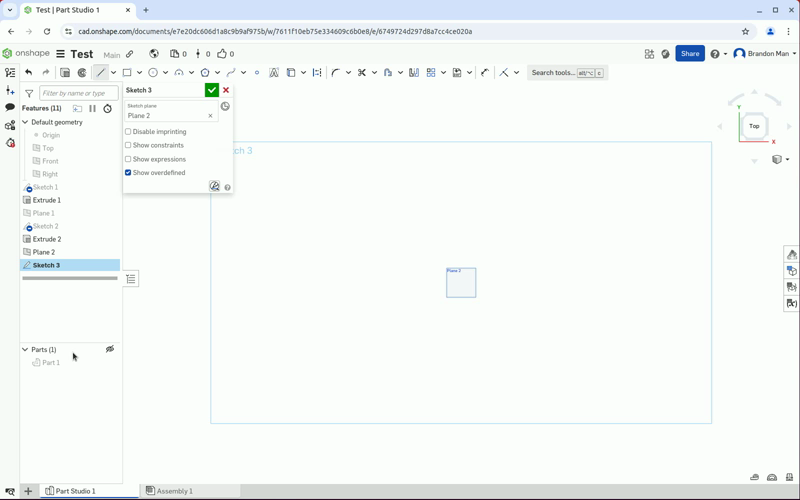
mouse_move(474, 395)
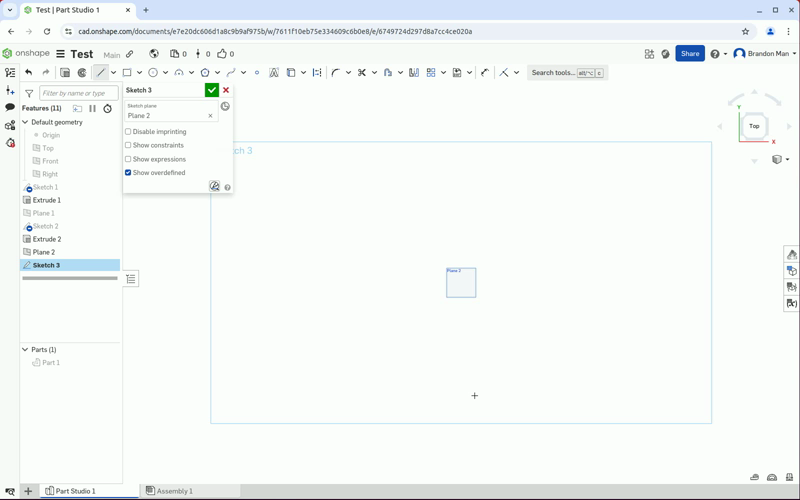
click(474, 395)
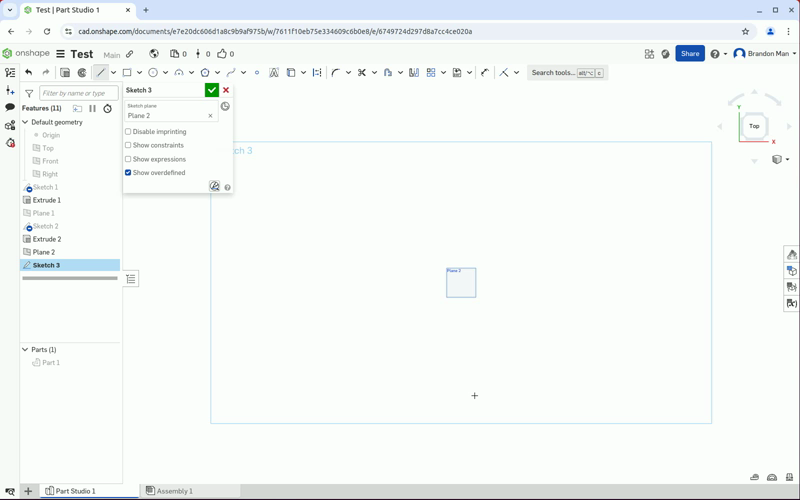
key_up(shift)
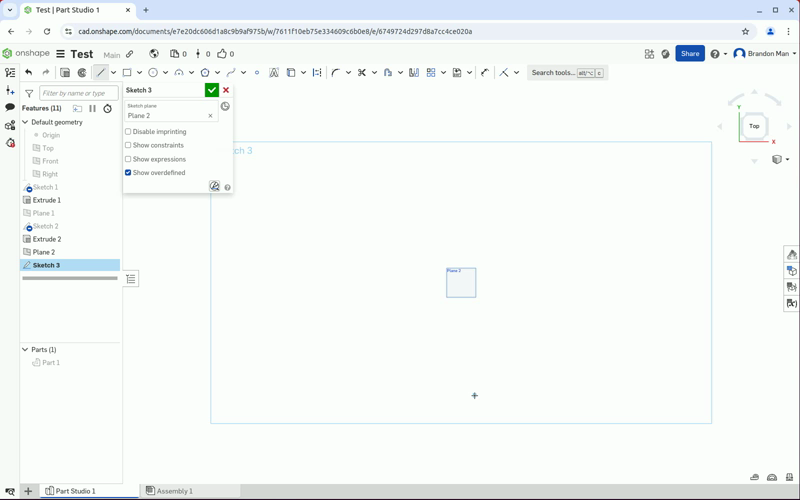
key_down(shift)
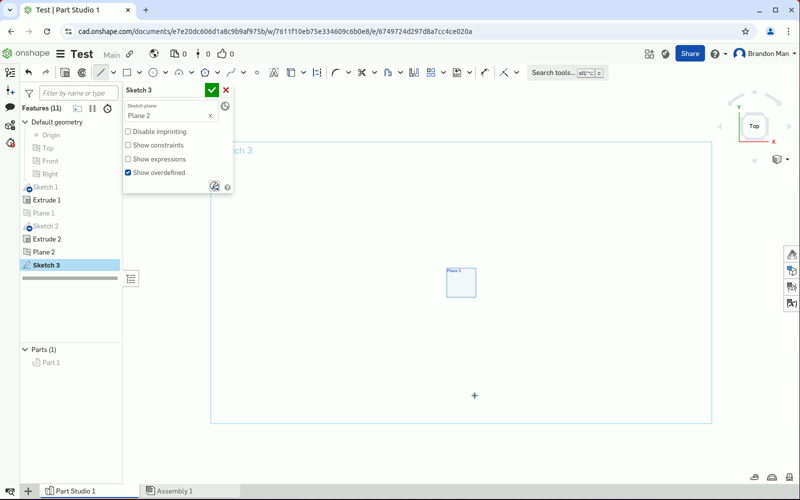
mouse_move(504, 395)
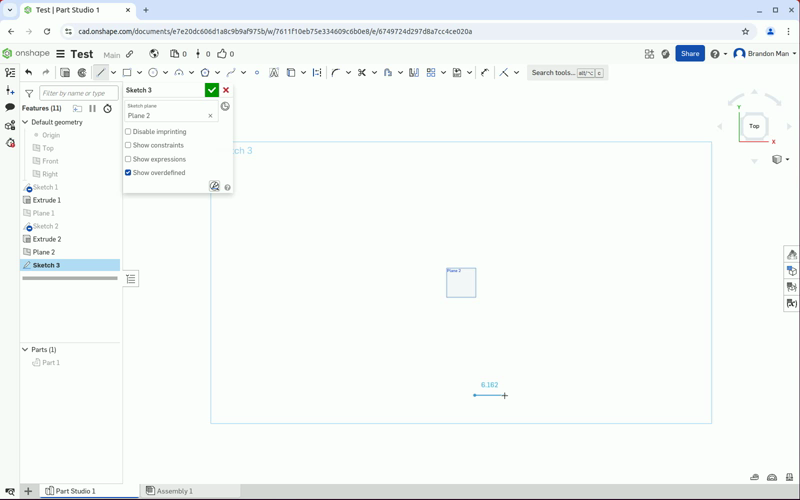
mouse_move(502, 395)
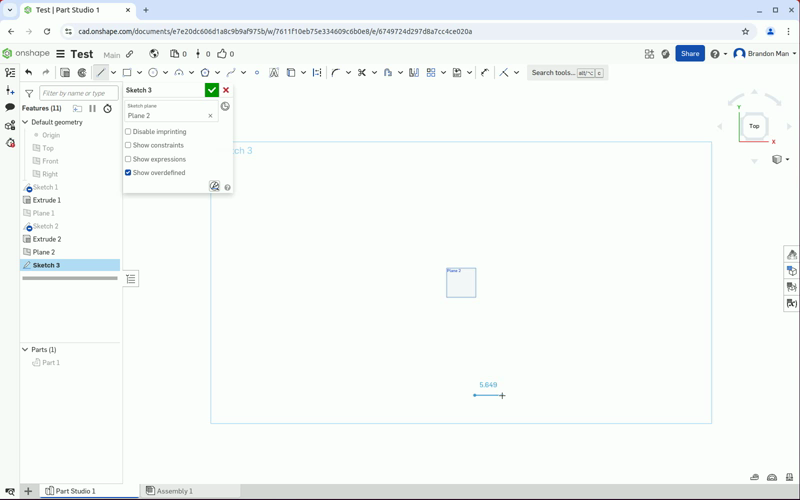
click(502, 395)
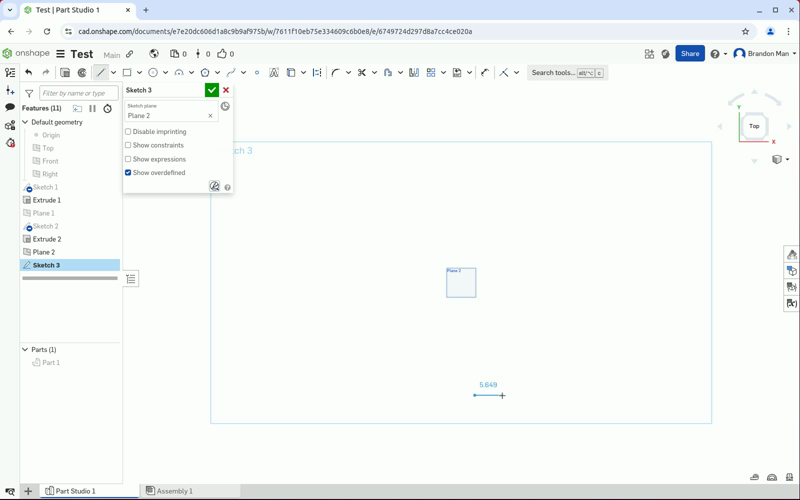
key_up(shift)
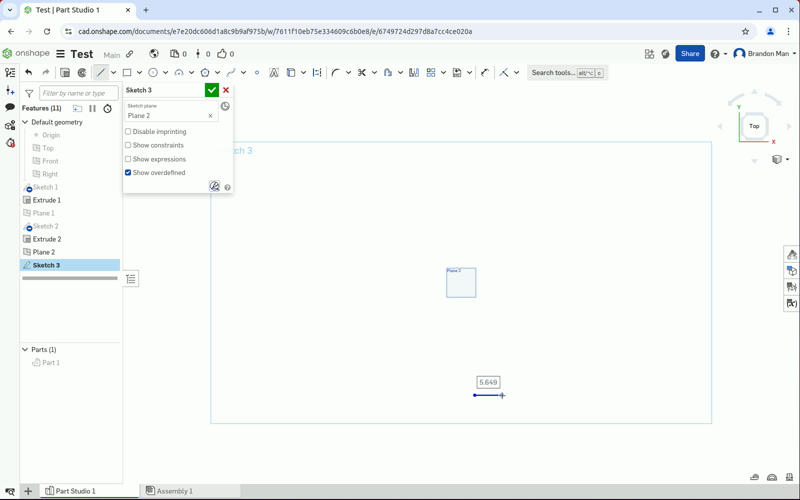
key_down(shift)
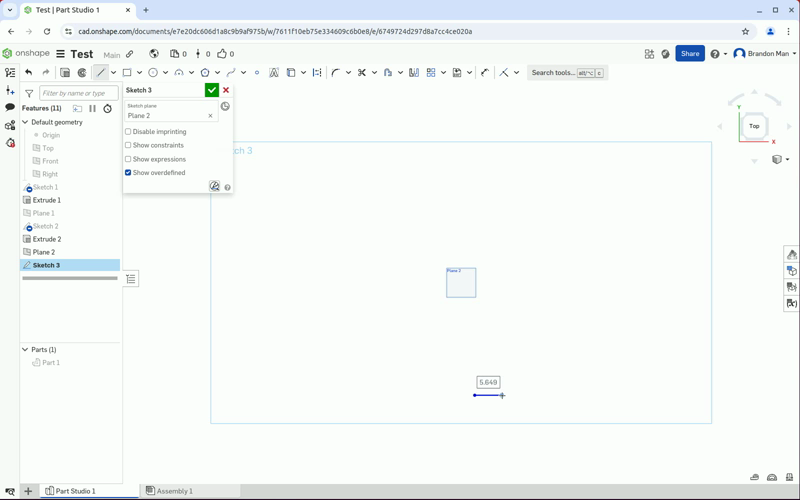
mouse_move(502, 178)
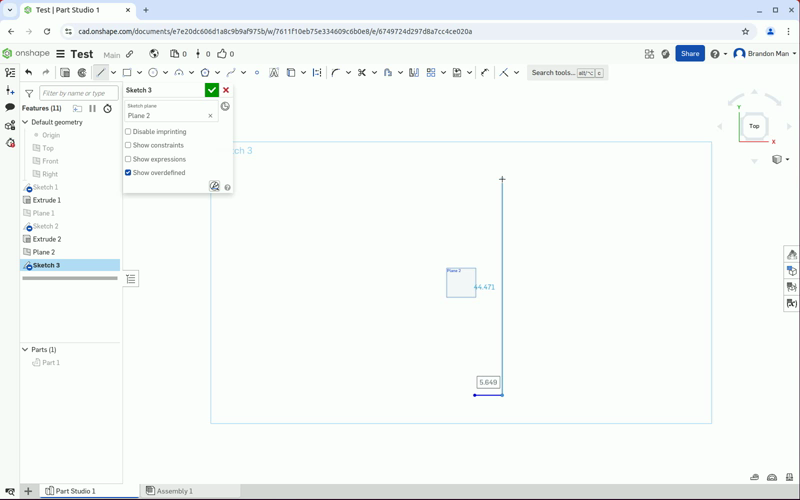
click(502, 178)
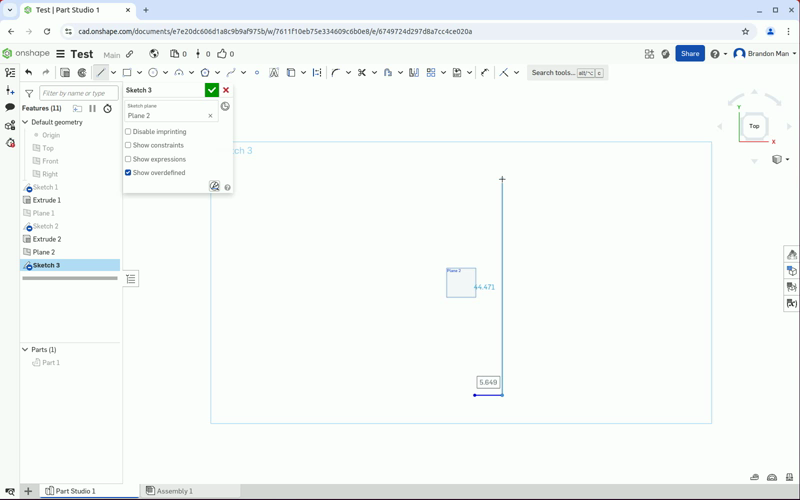
key_up(shift)
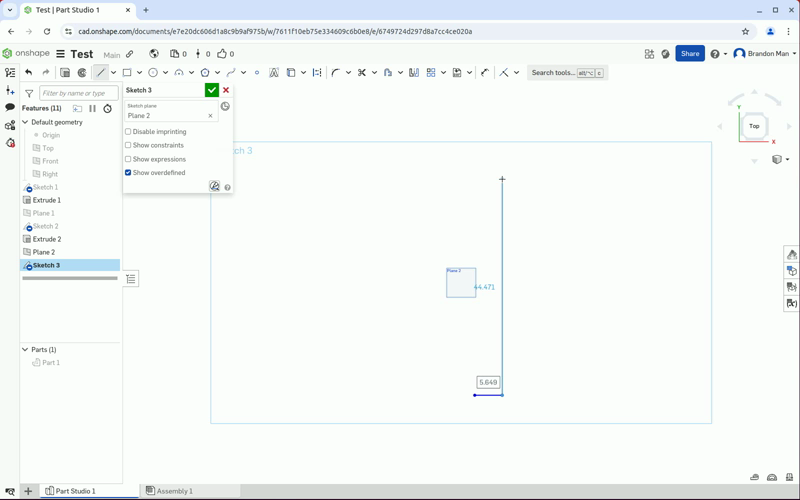
key_down(shift)
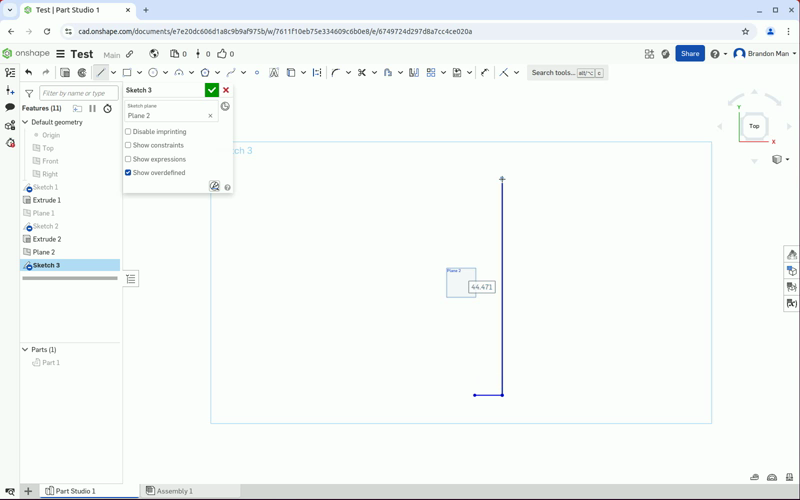
mouse_move(532, 178)
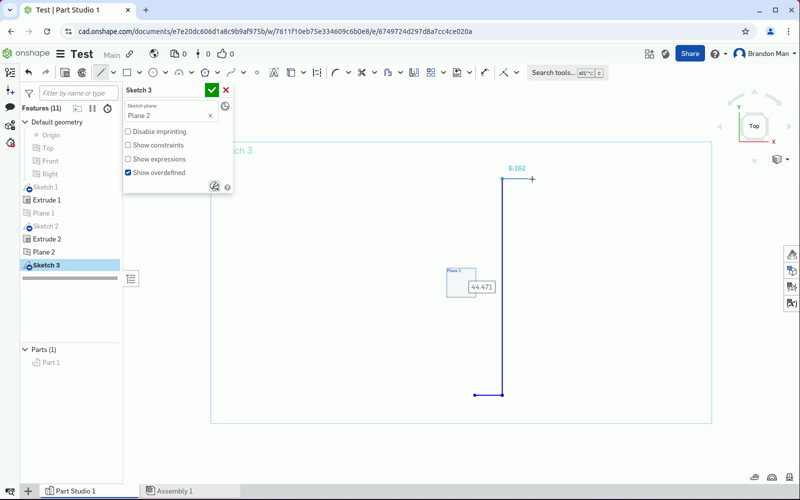
mouse_move(474, 178)
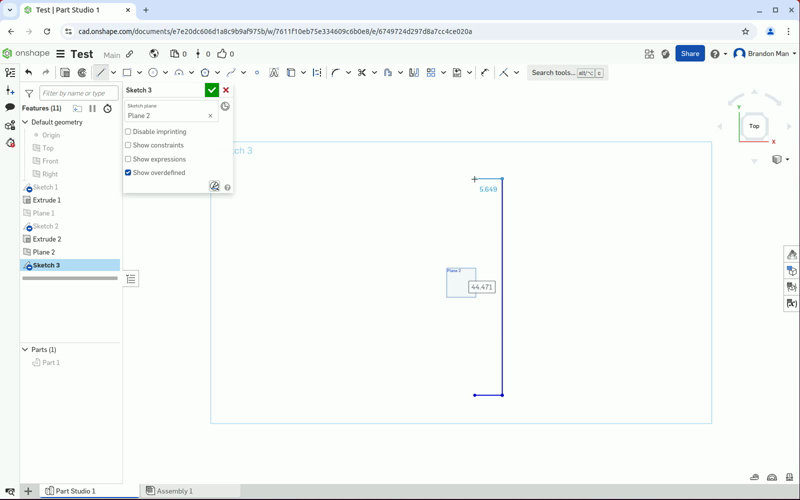
click(474, 178)
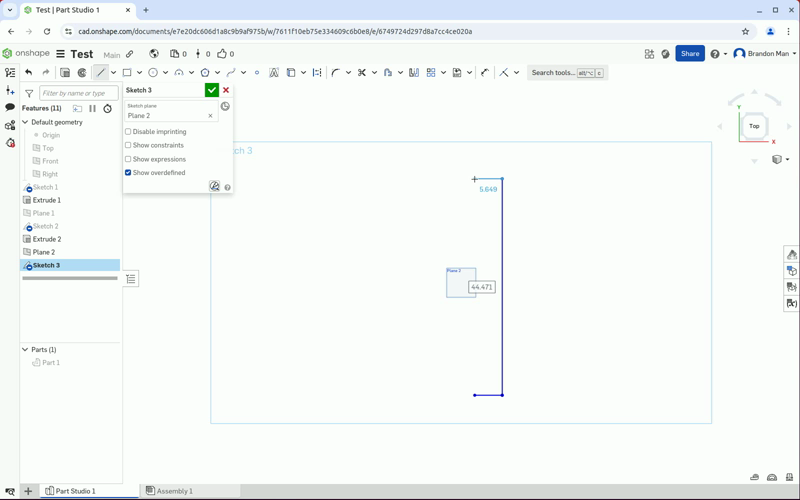
key_up(shift)
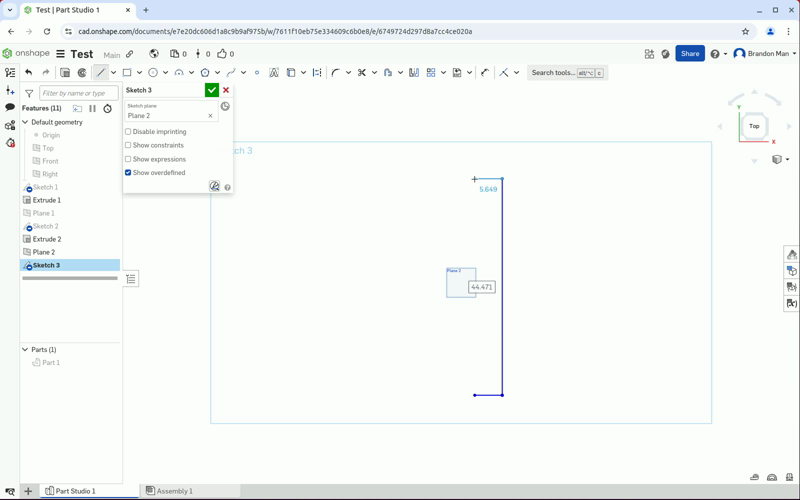
key_down(shift)
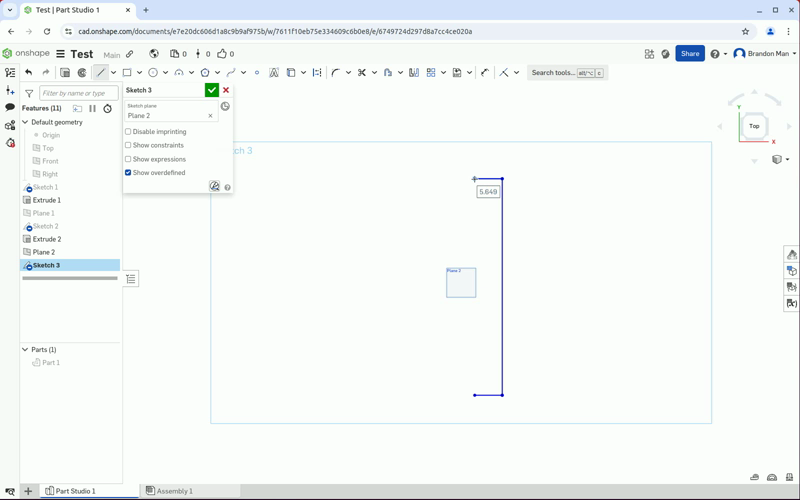
mouse_move(474, 395)
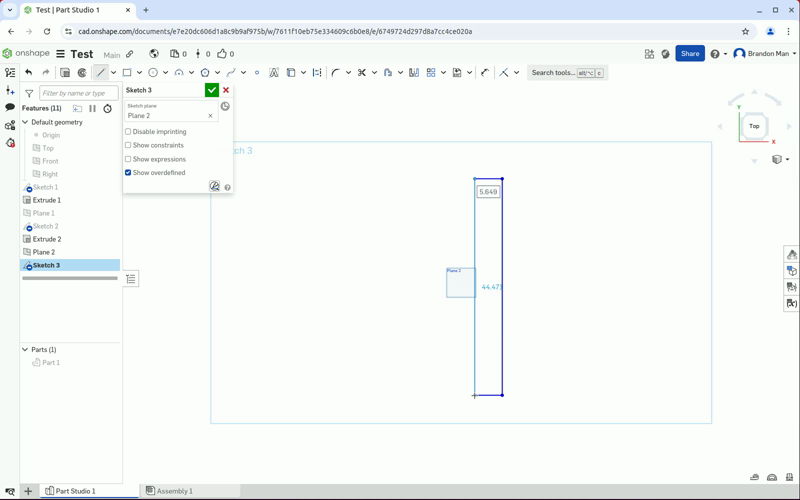
key_up(shift)
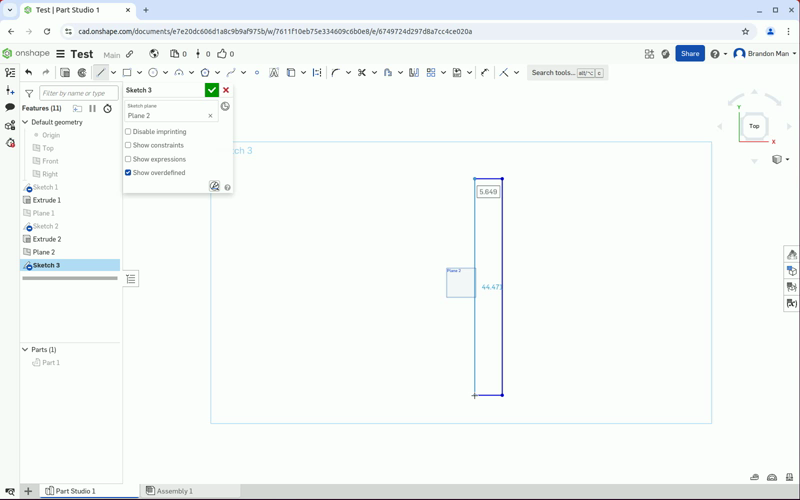
click(474, 395)
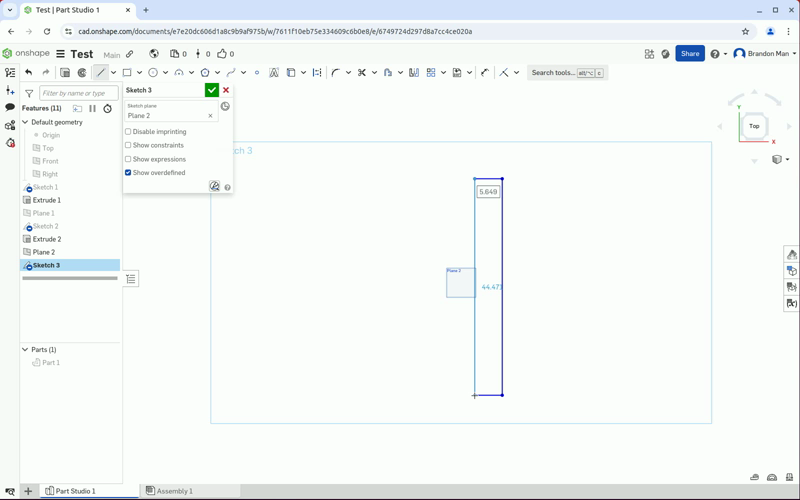
key(esc)
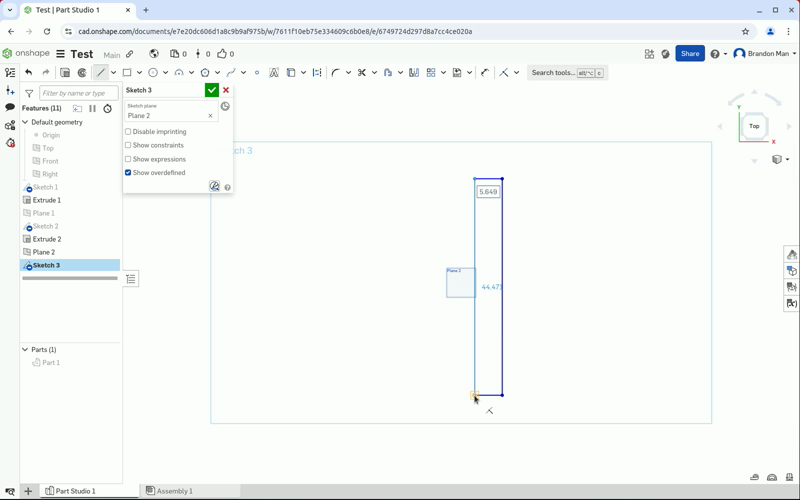
mouse_move(482, 251)
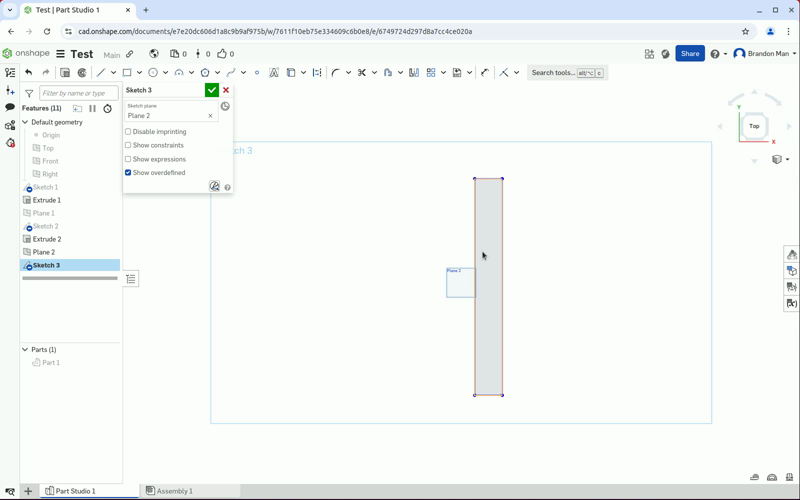
click(482, 251)
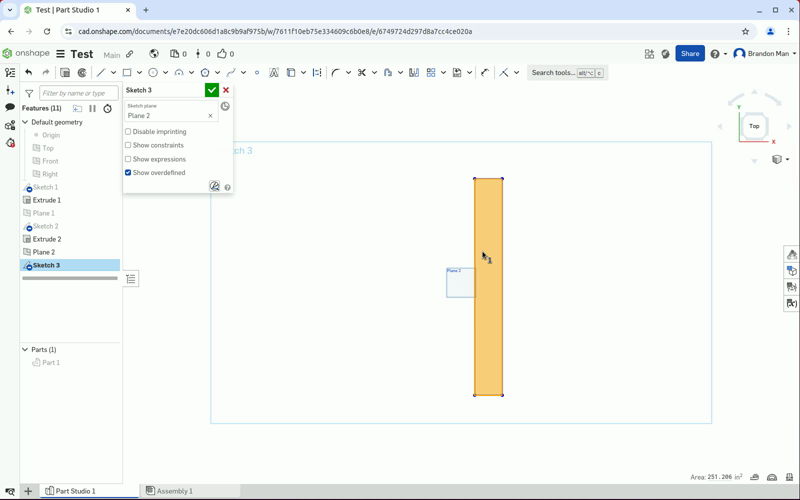
mouse_move(73, 352)
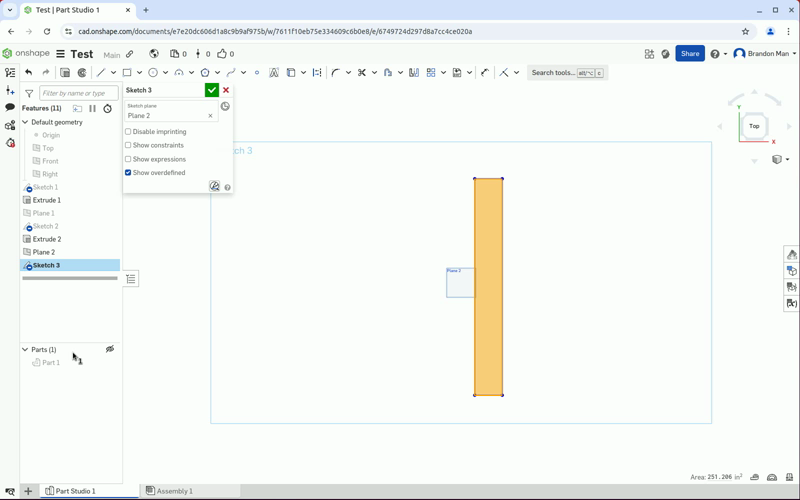
key(shift+y)
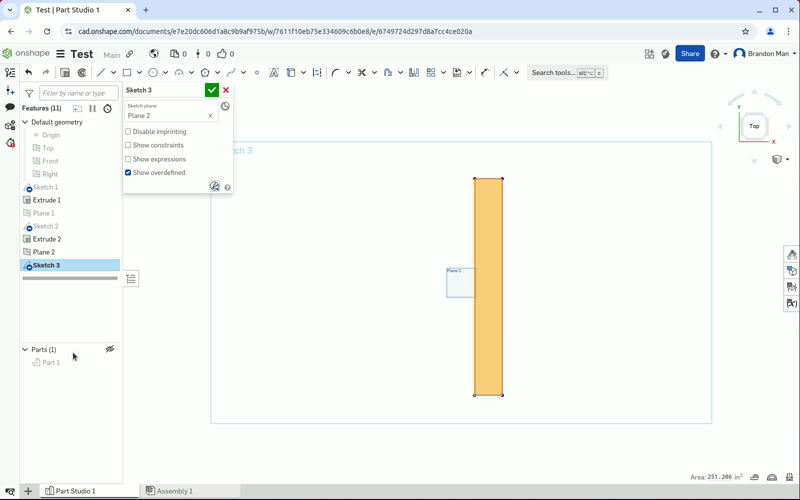
key(shift+e)
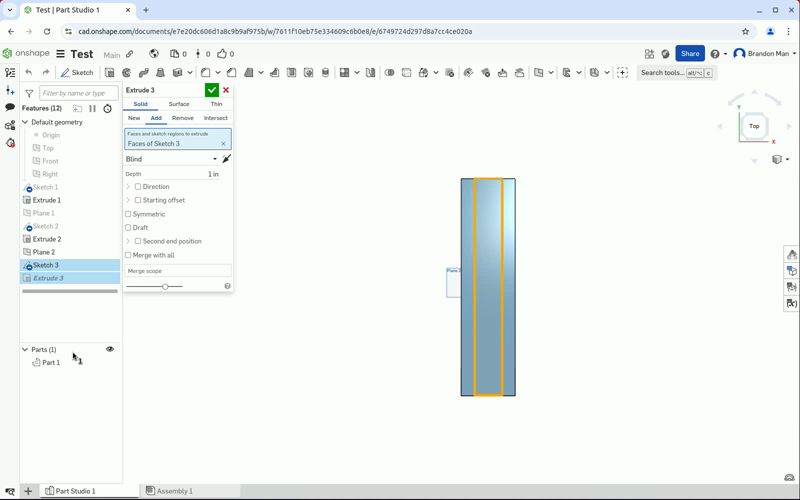
mouse_move(143, 106)
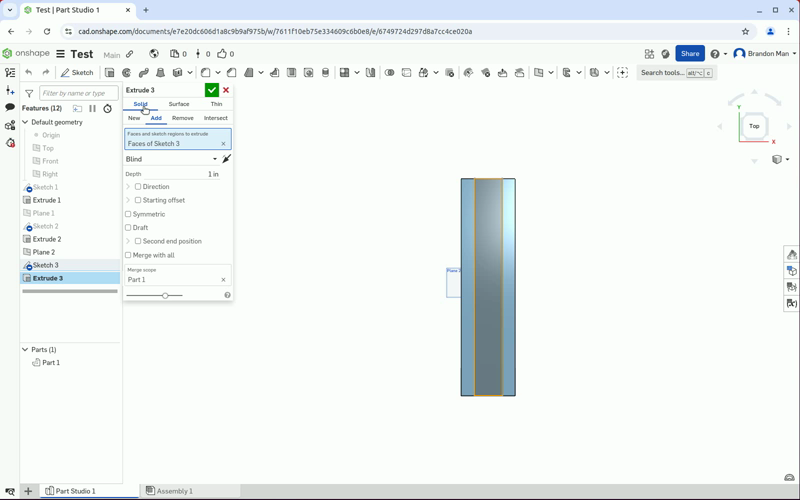
click(143, 106)
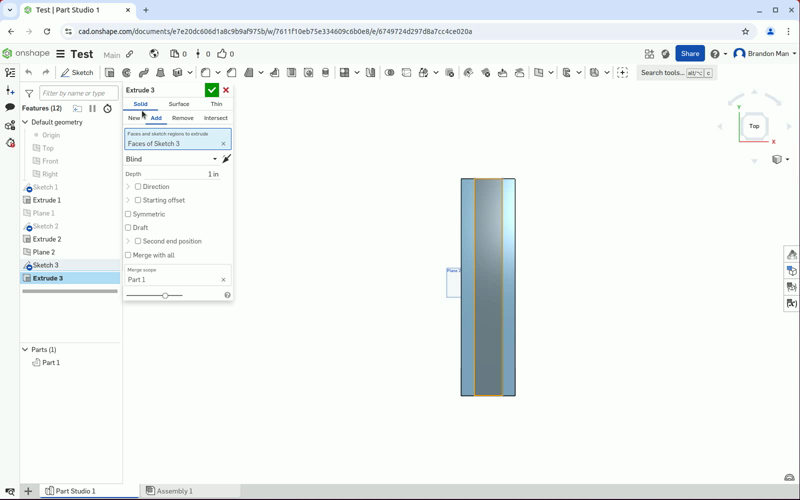
mouse_move(137, 120)
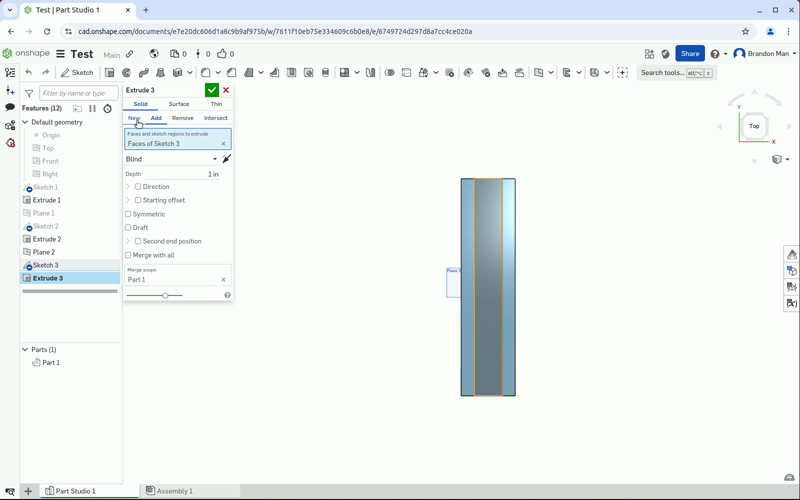
click(137, 120)
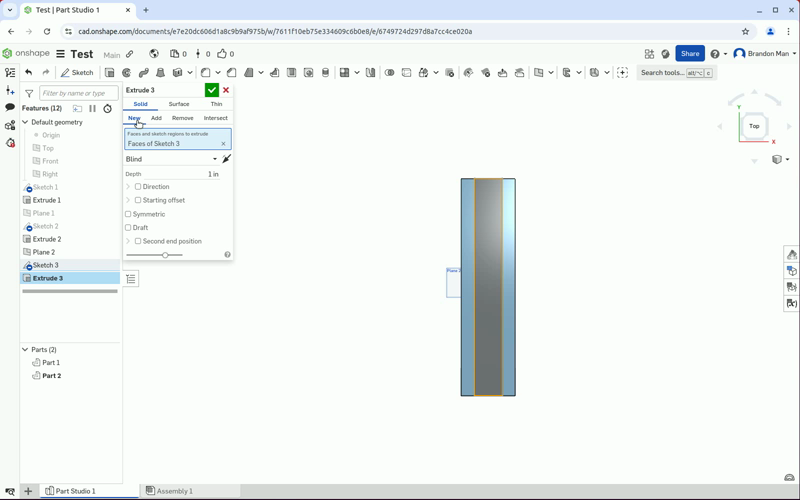
key(tab, 4)
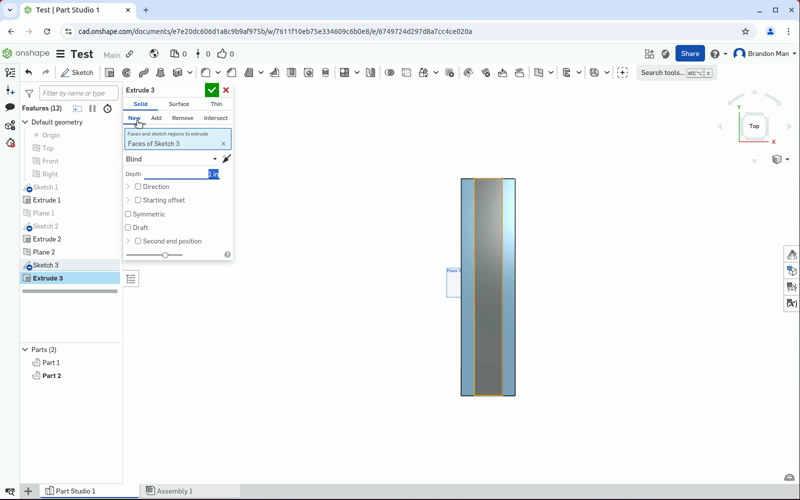
text(2.166)
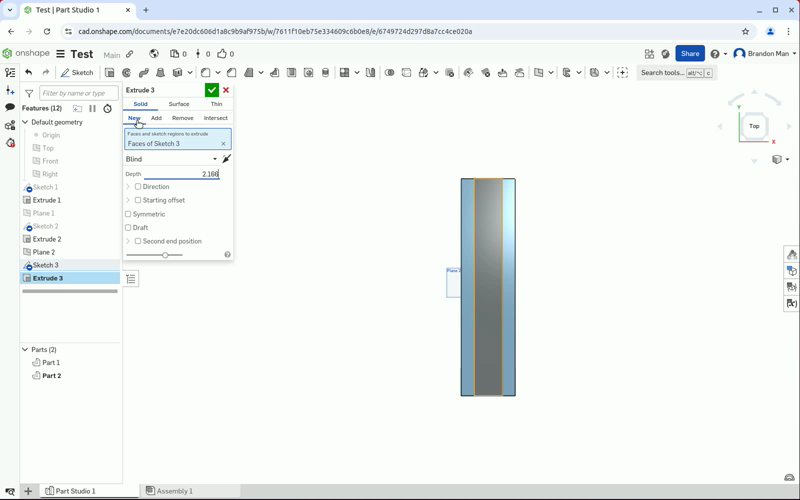
key(enter)
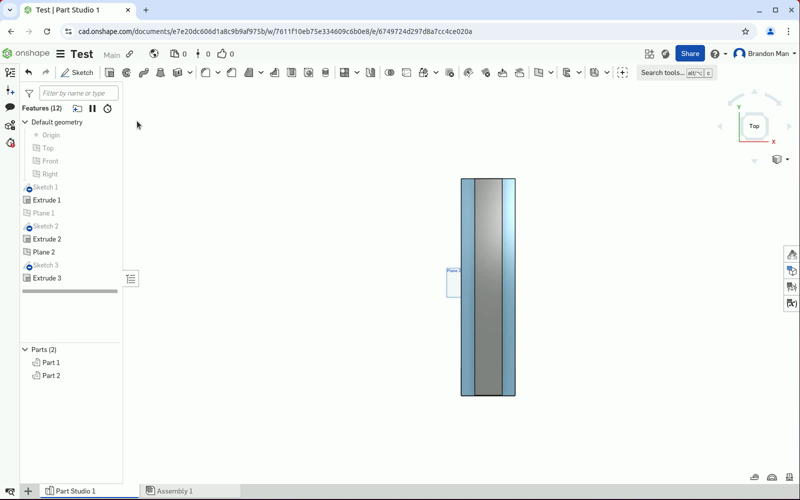
key(shift+h)
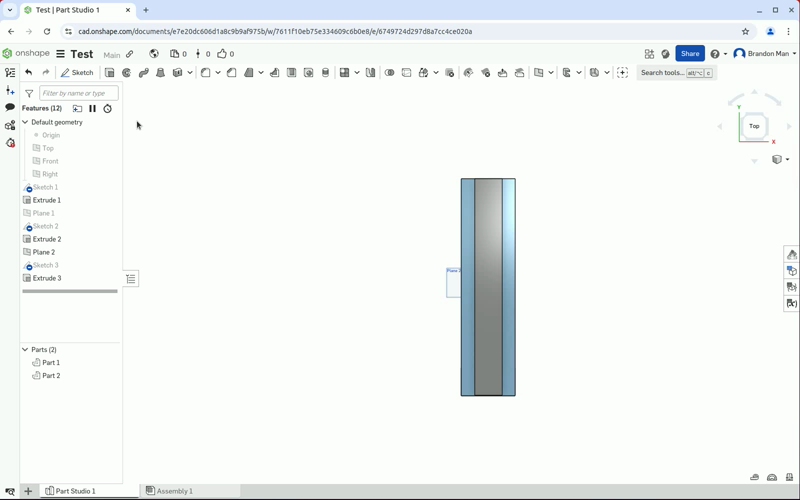
key(shift+h)
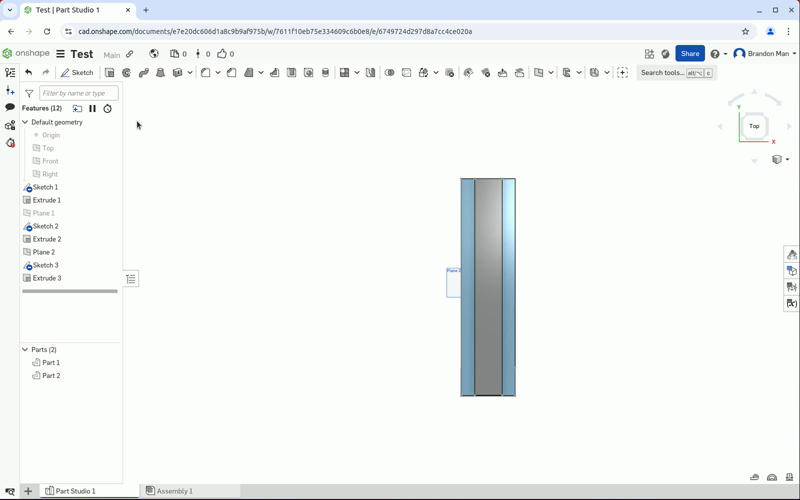
key(shift+7)
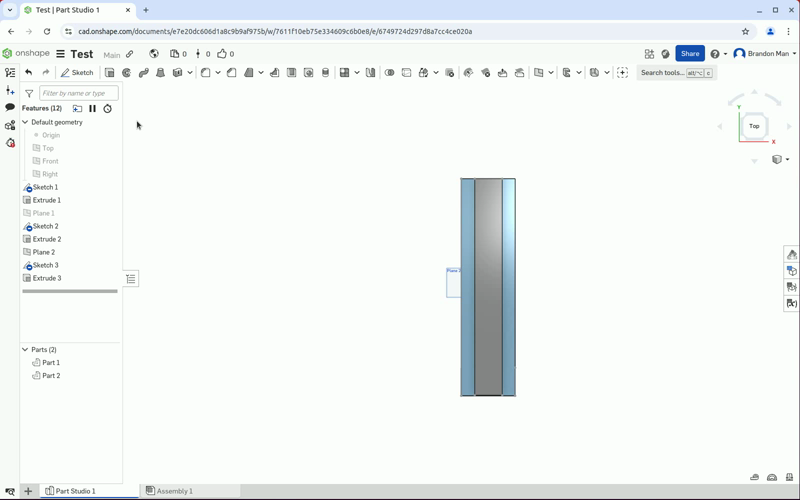
key(up, 3)
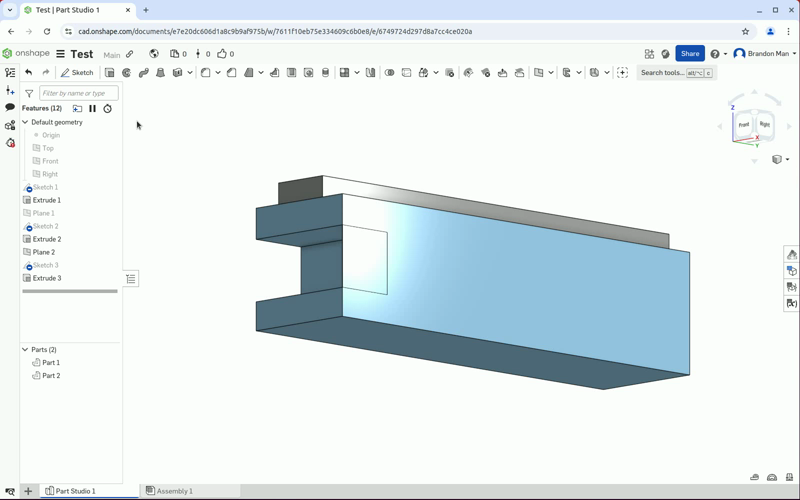
key(left, 3)
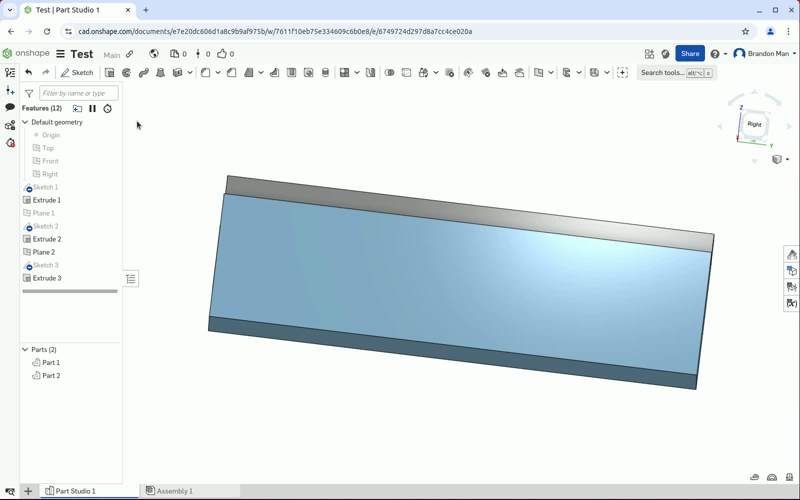
key(right, 3)
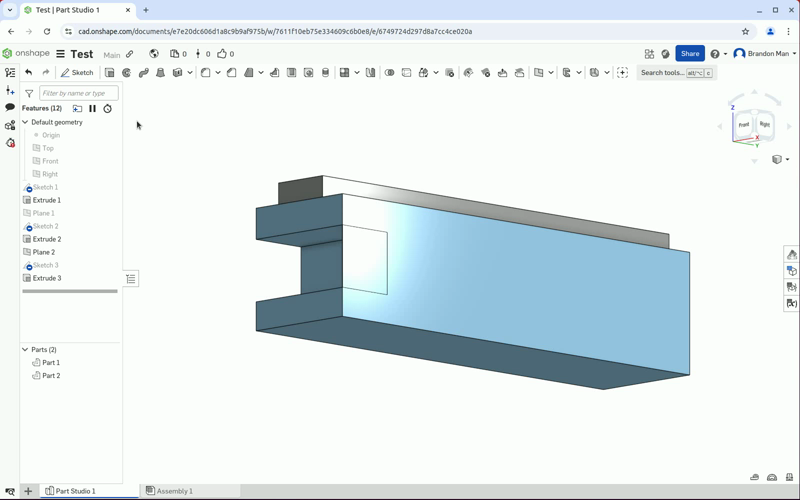
key(down, 3)
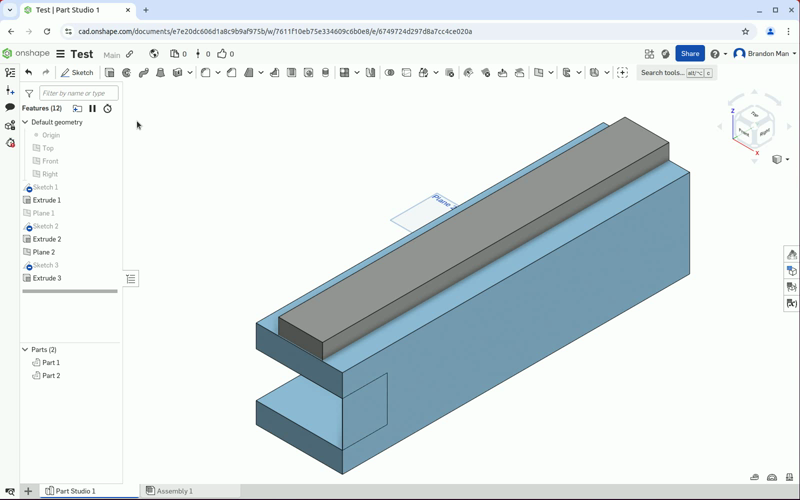
mouse_move(73, 189)
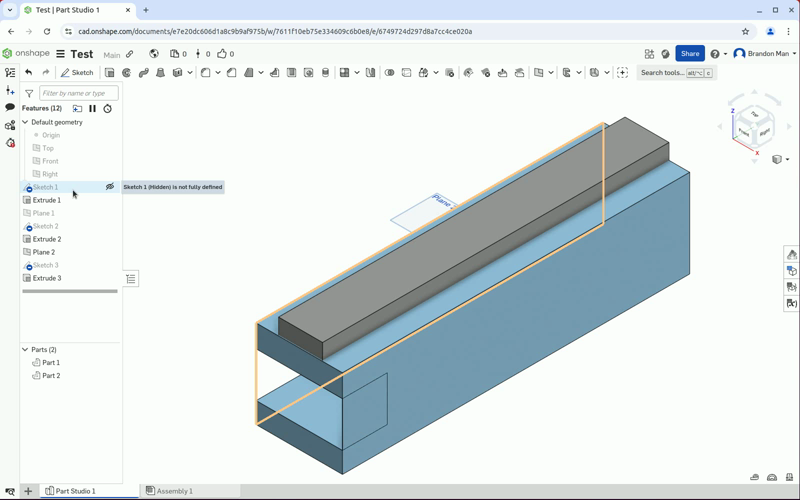
click(73, 189)